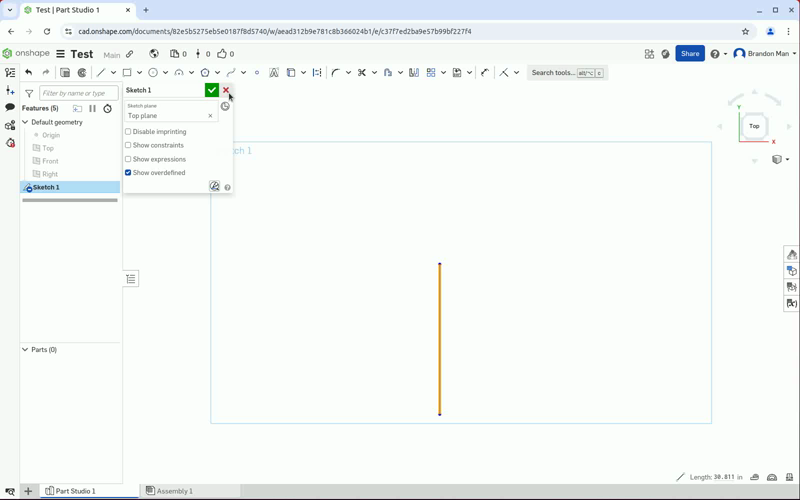
key(shift+h)
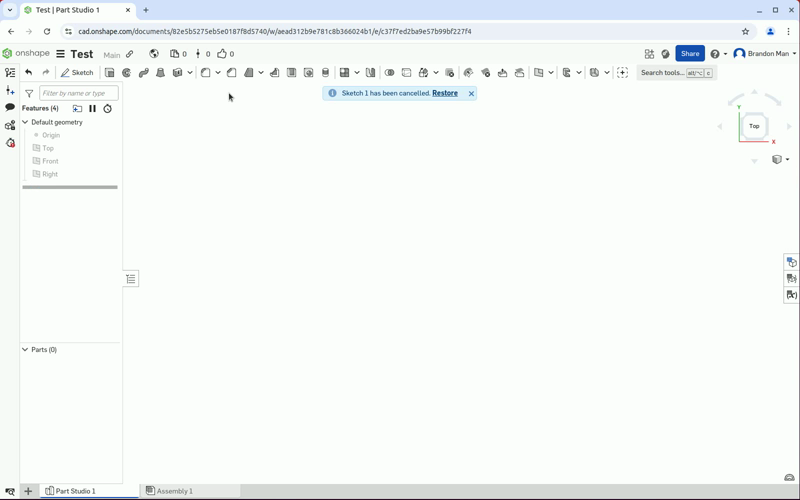
mouse_move(73, 352)
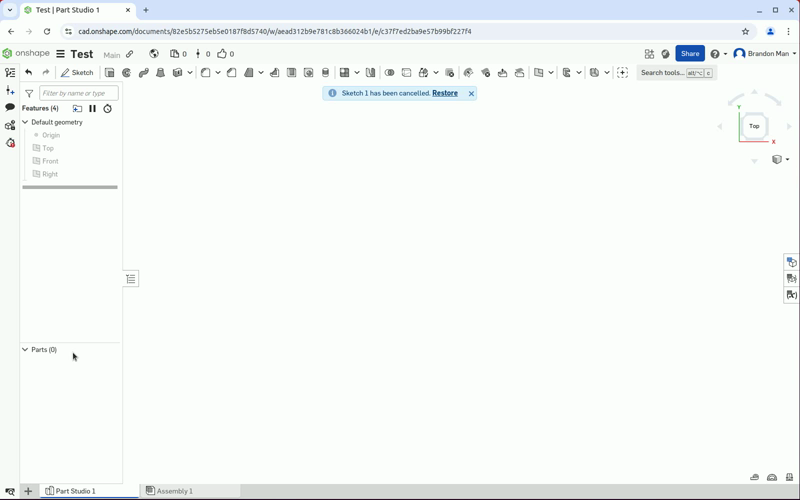
key(y)
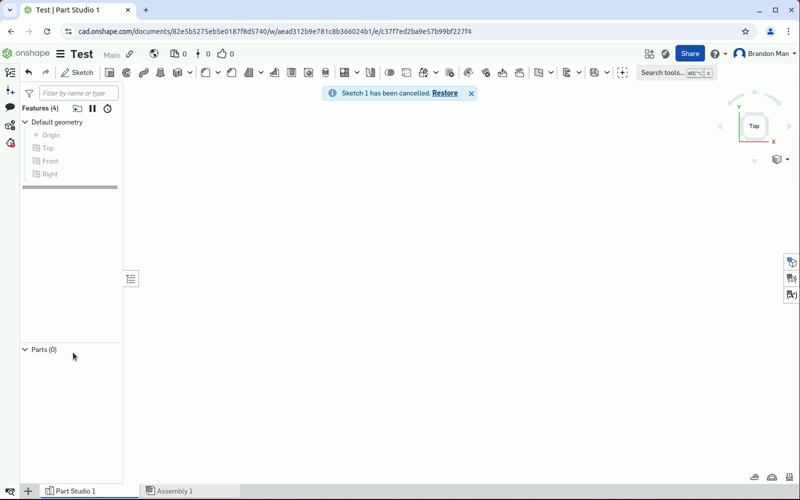
key(shift+p)
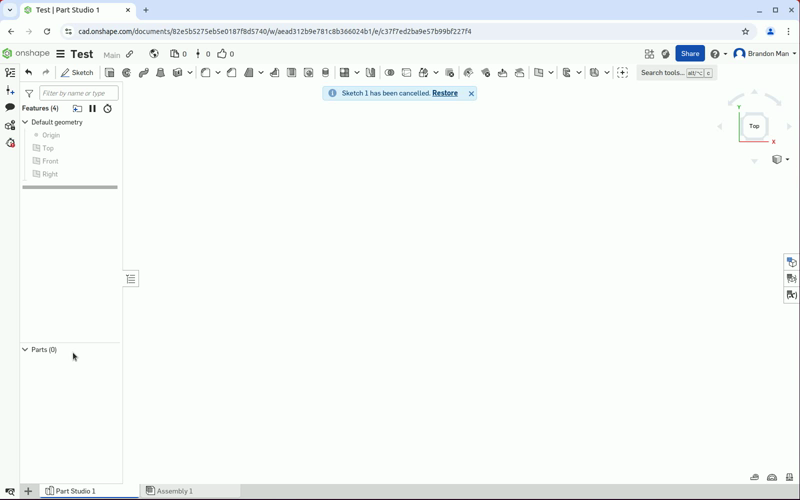
key(space)
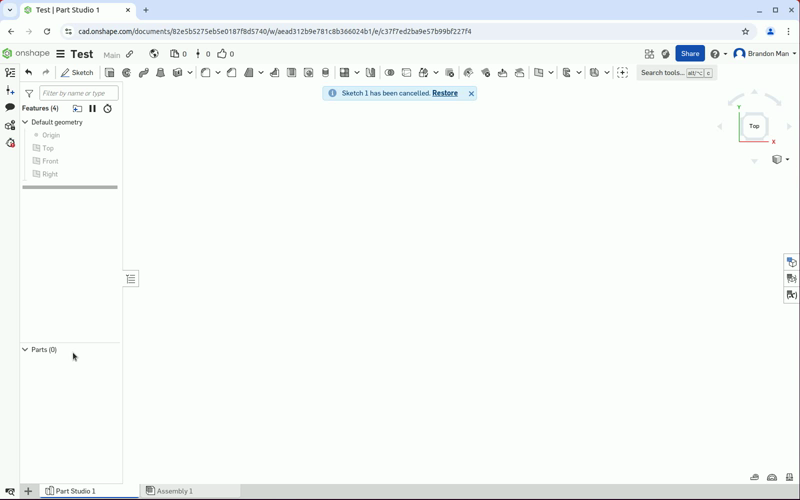
key_down(shift)
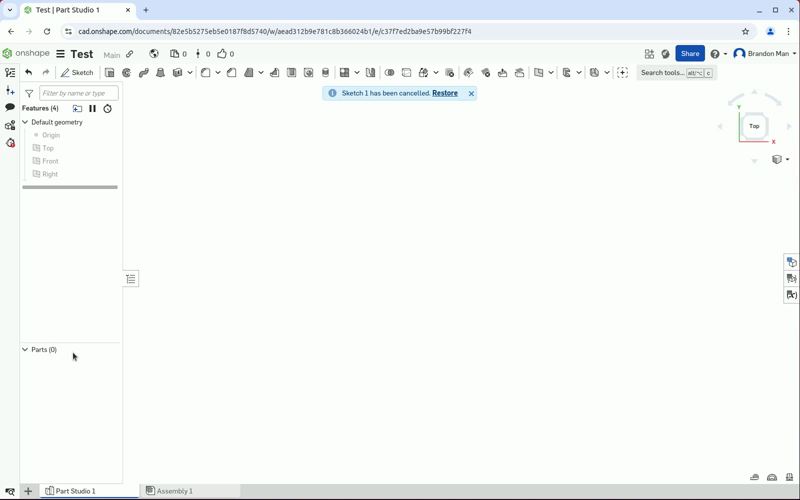
key(up)
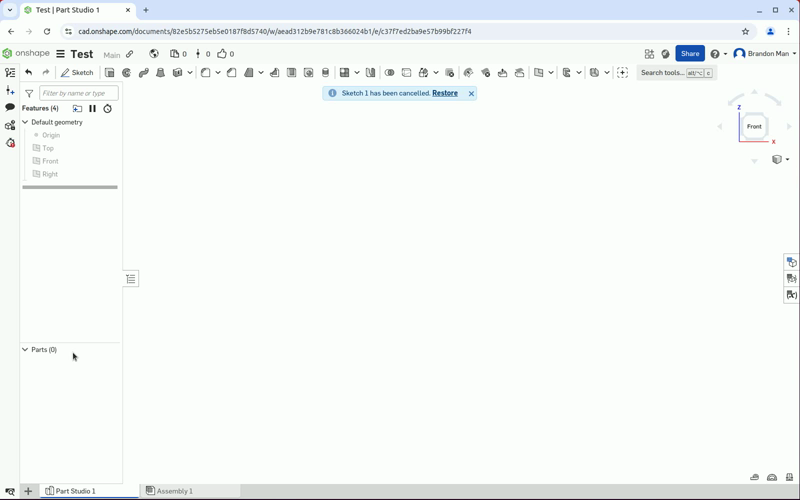
key_up(shift)
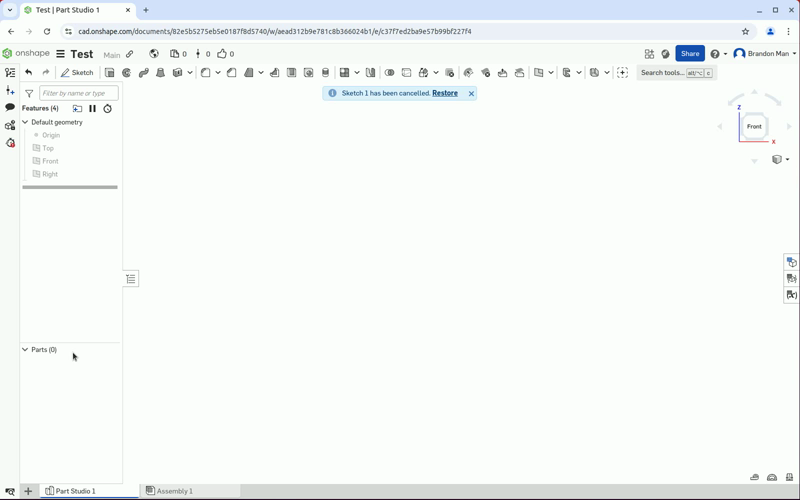
mouse_move(73, 352)
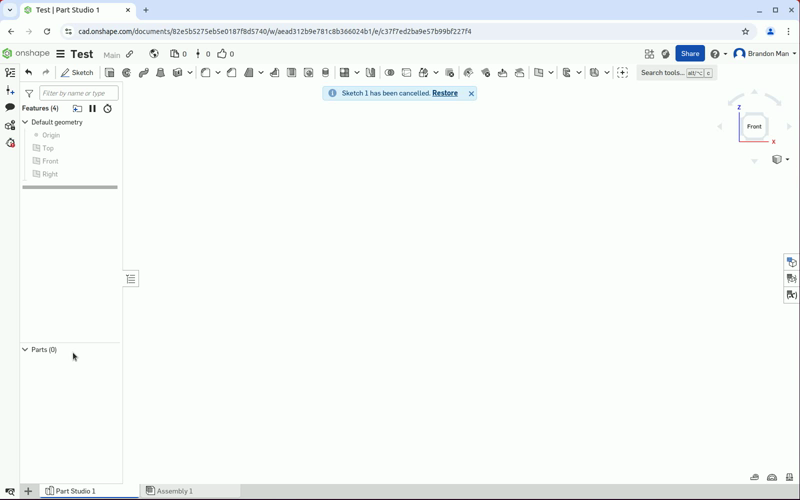
key(shift+y)
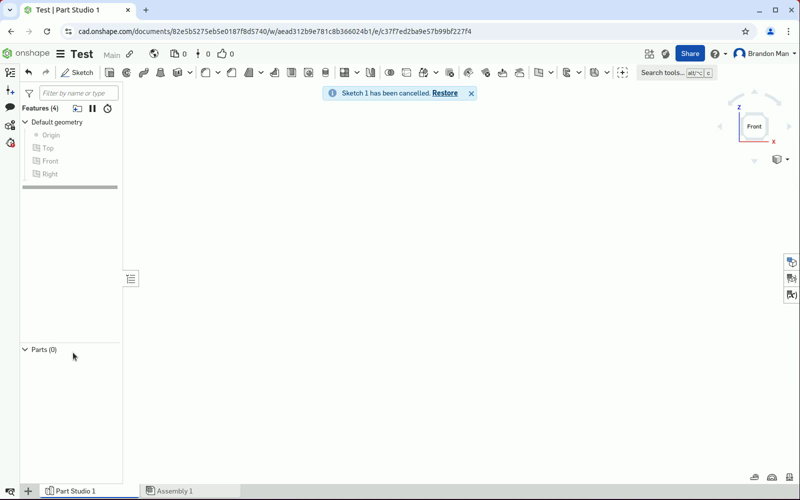
key(shift+s)
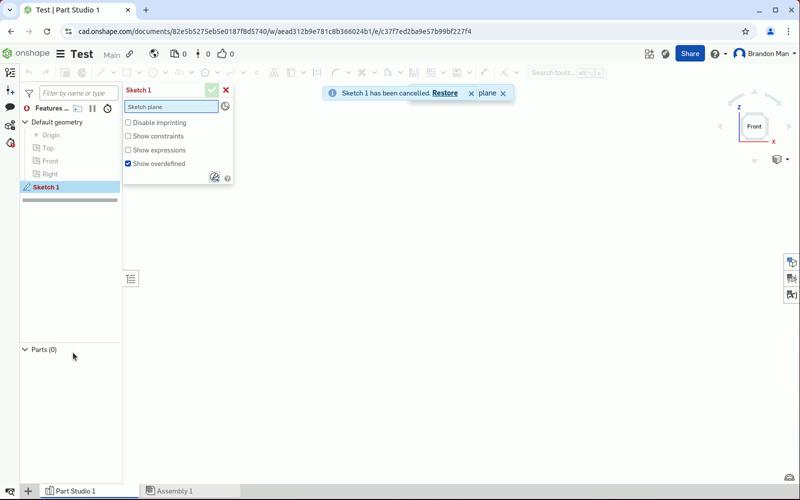
mouse_move(73, 163)
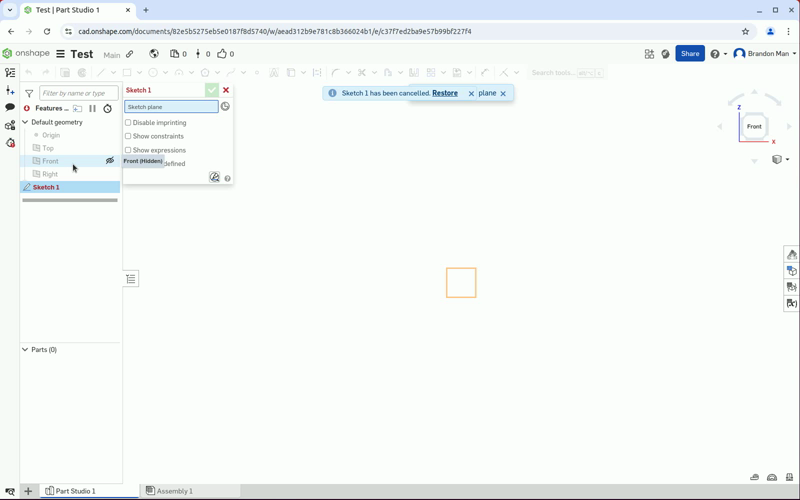
click(73, 163)
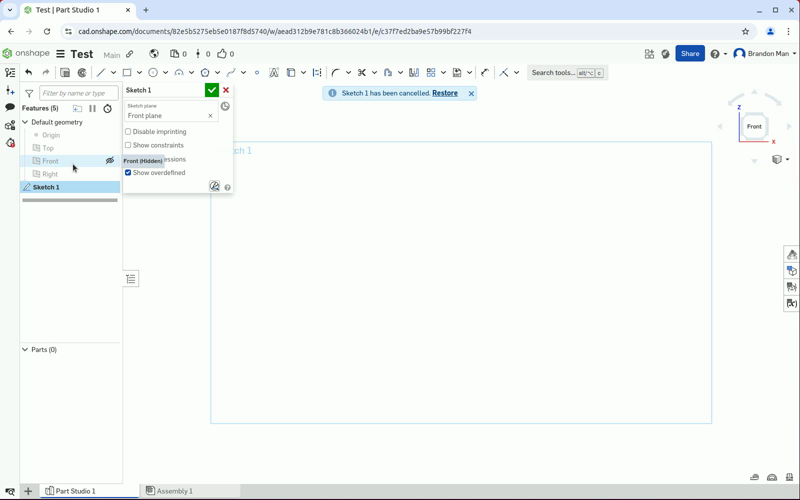
mouse_move(73, 352)
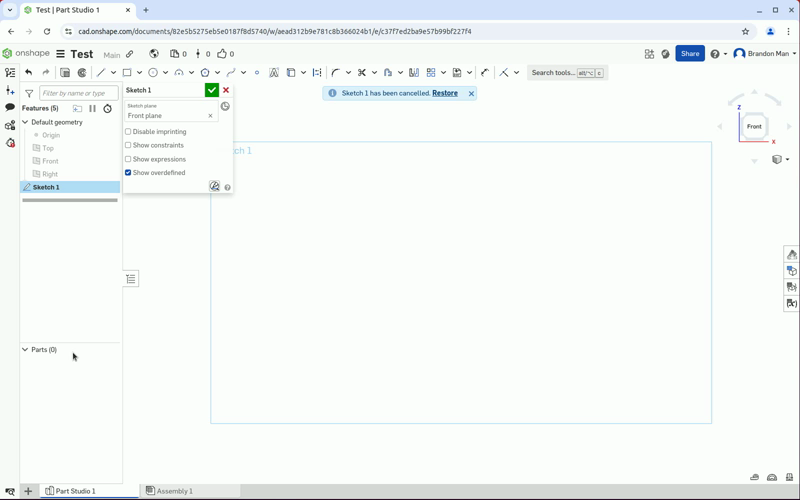
key(y)
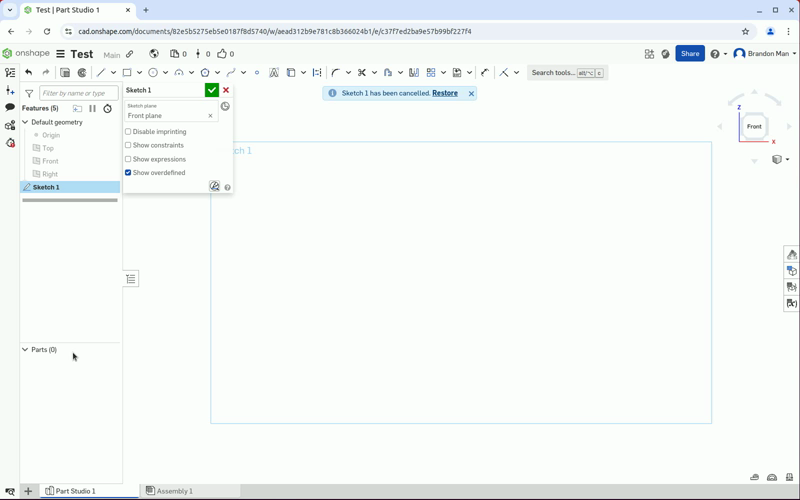
key(l)
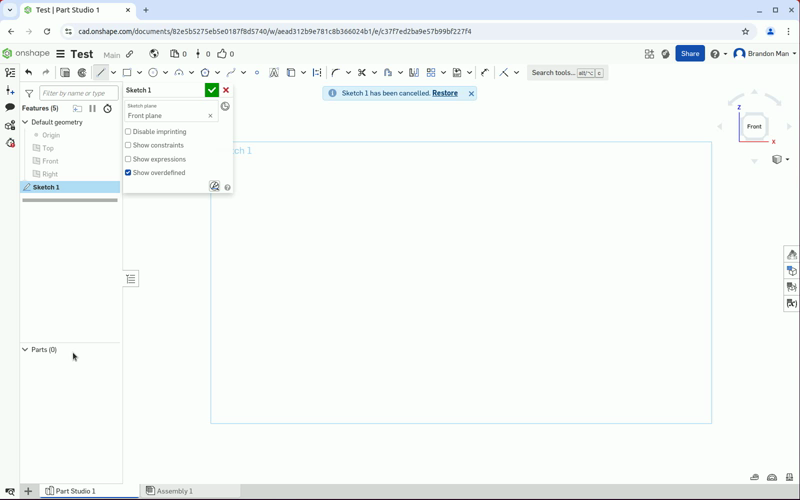
key_down(shift)
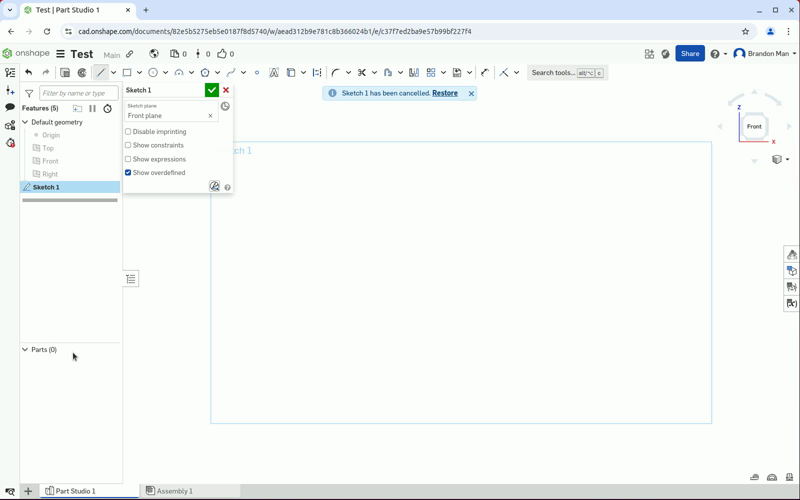
mouse_move(460, 339)
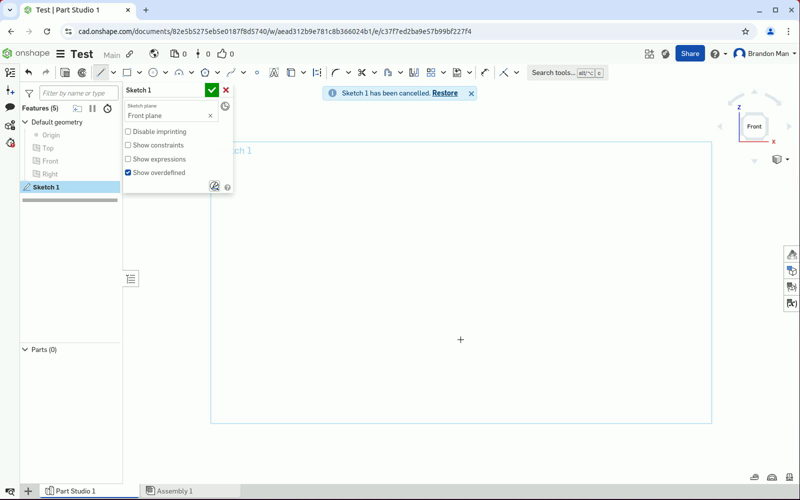
click(460, 339)
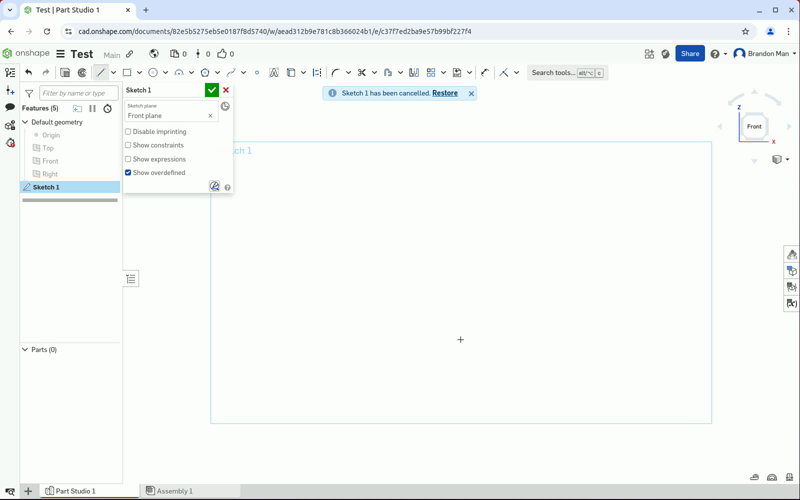
key_up(shift)
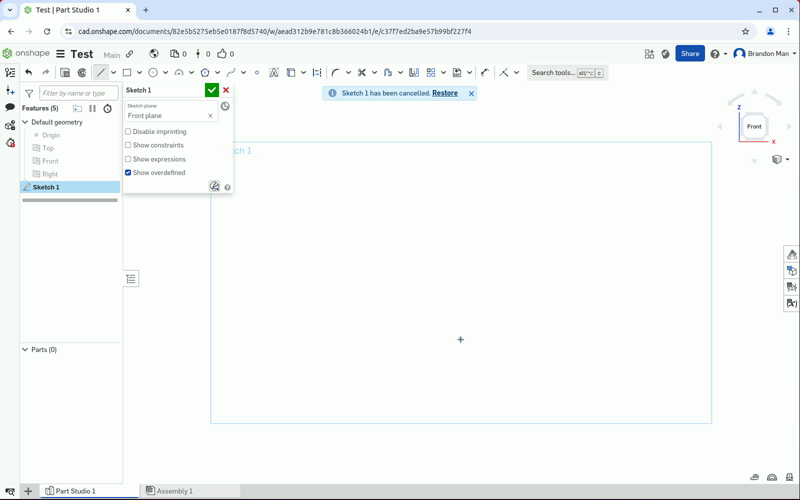
key_down(shift)
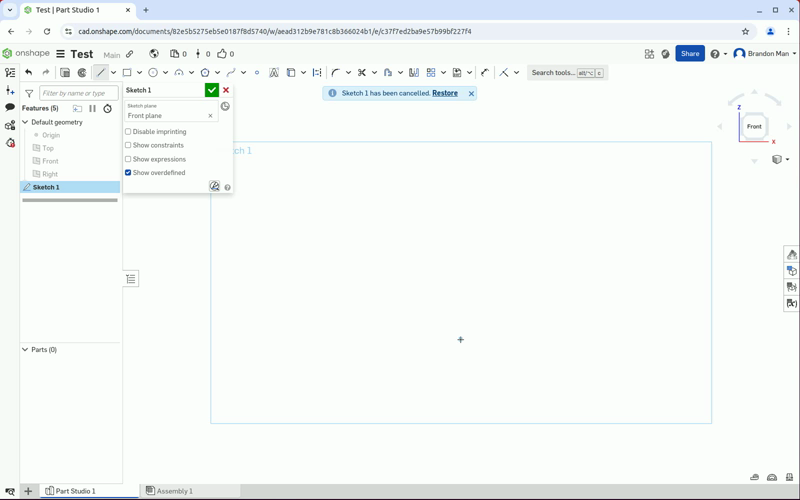
mouse_move(490, 339)
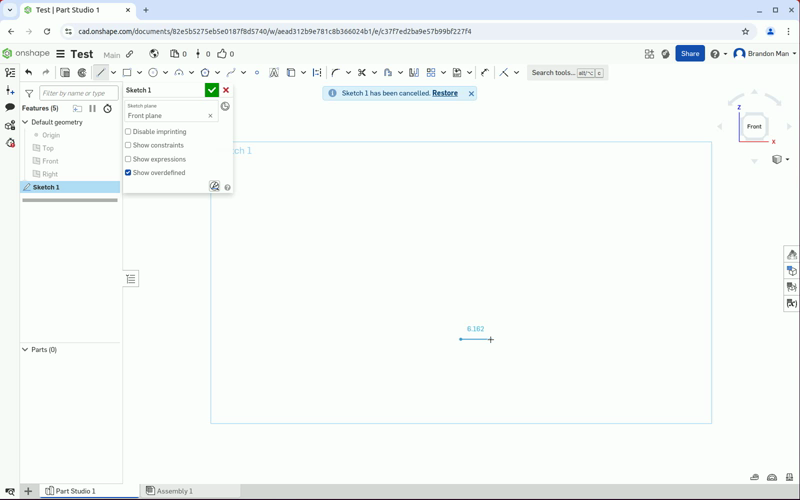
mouse_move(517, 339)
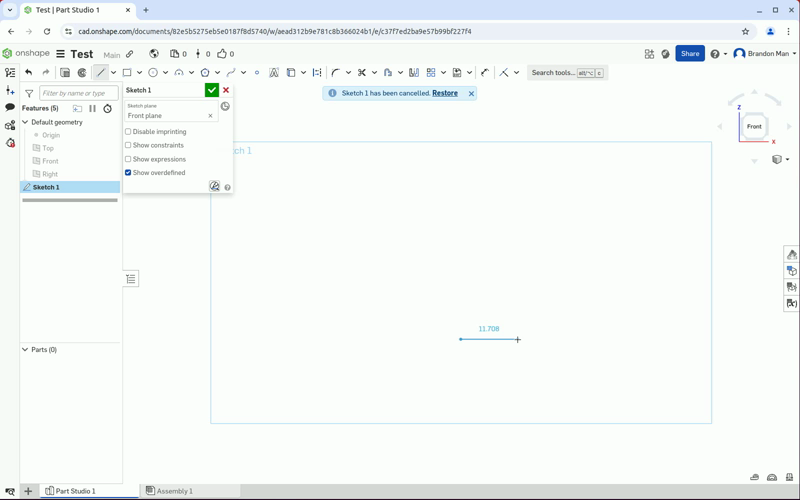
click(517, 339)
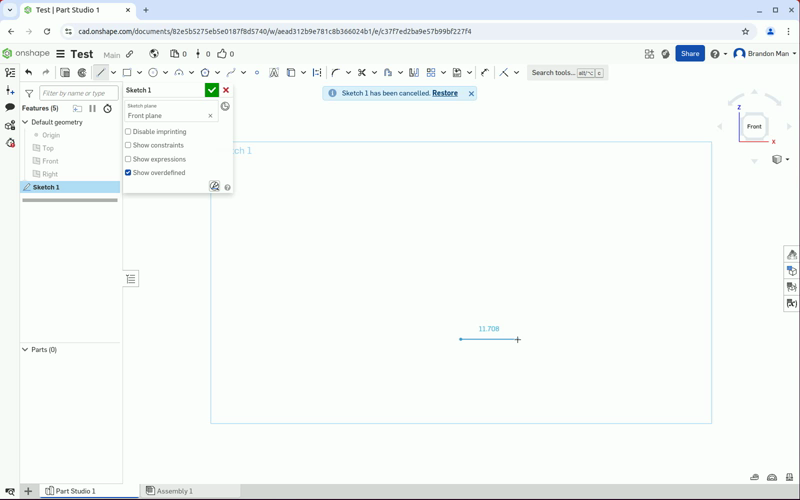
key_up(shift)
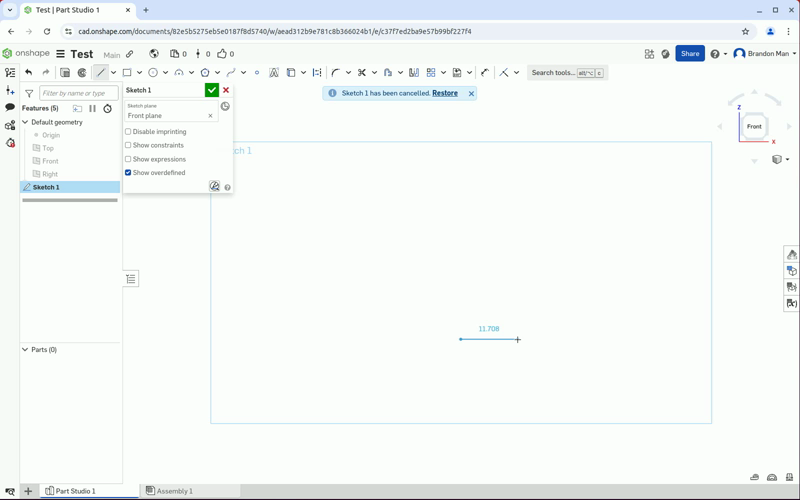
key_down(shift)
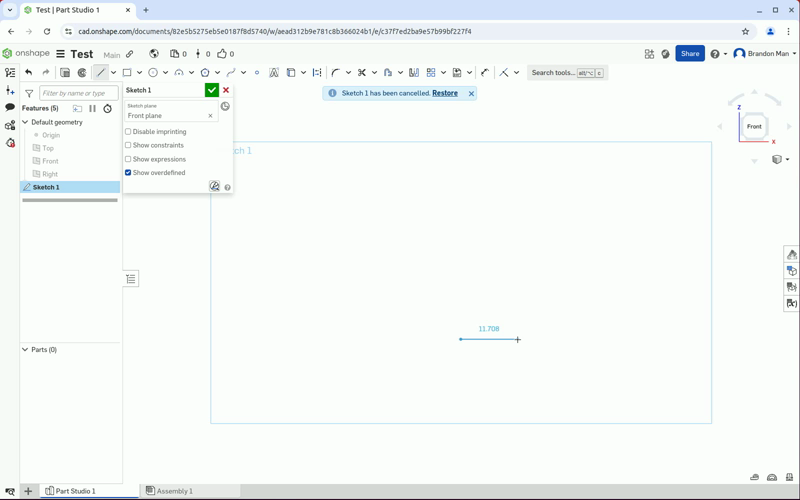
mouse_move(547, 339)
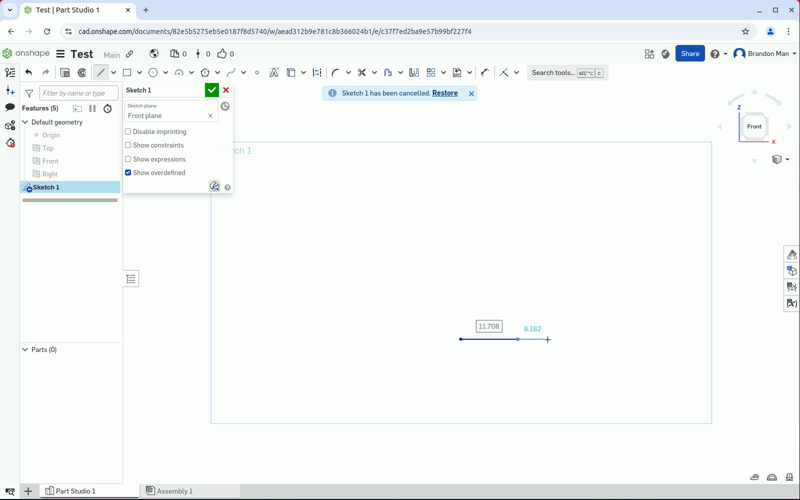
mouse_move(517, 282)
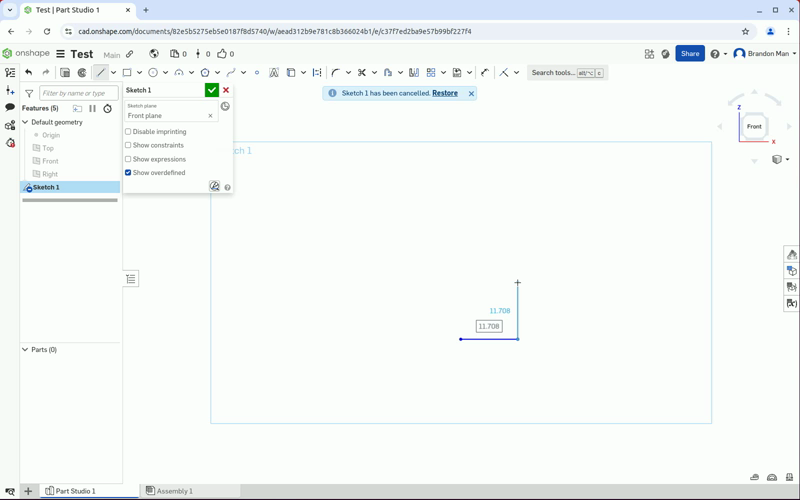
click(517, 282)
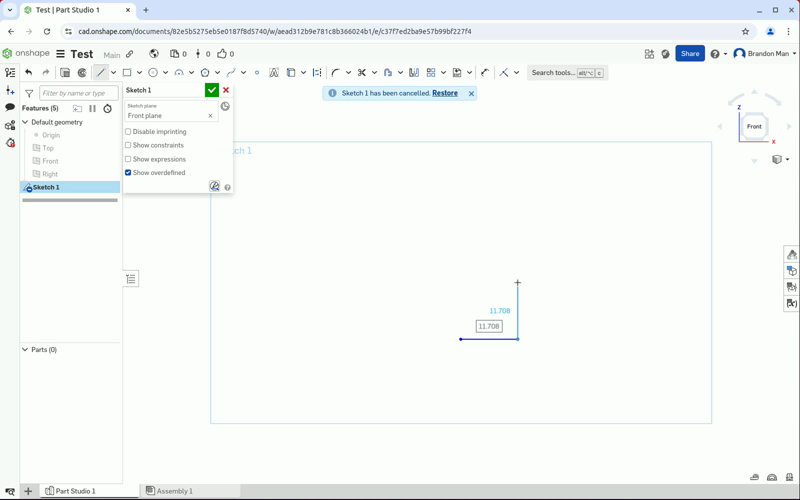
key_up(shift)
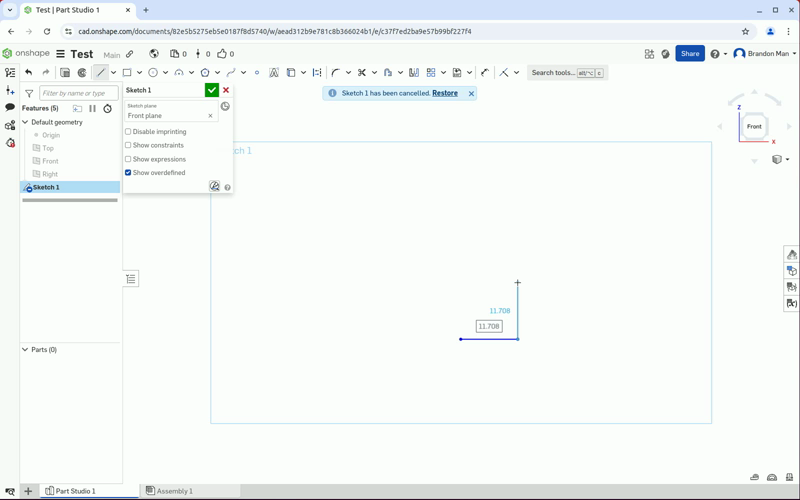
key_down(shift)
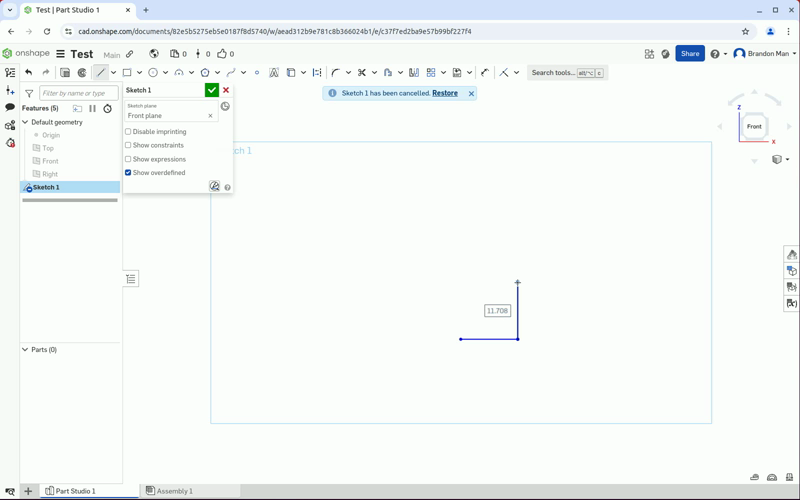
mouse_move(547, 282)
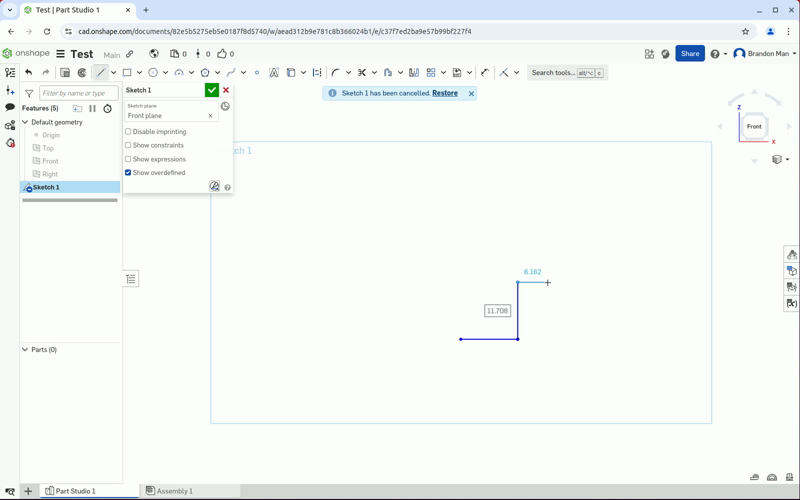
mouse_move(460, 282)
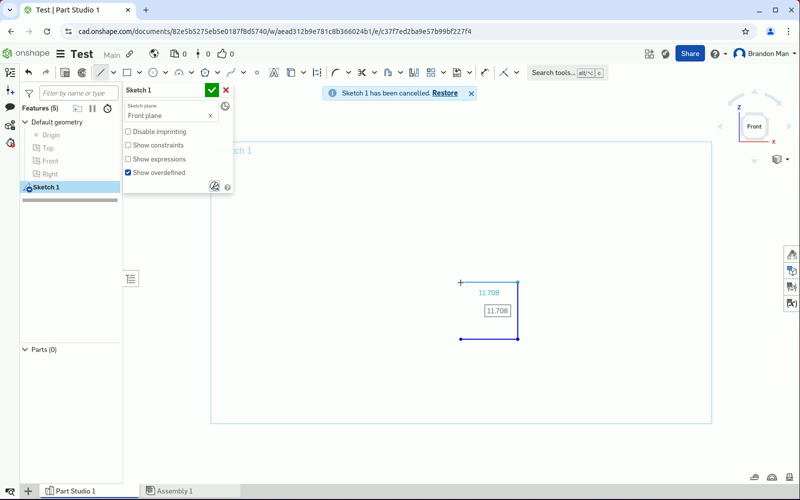
click(460, 282)
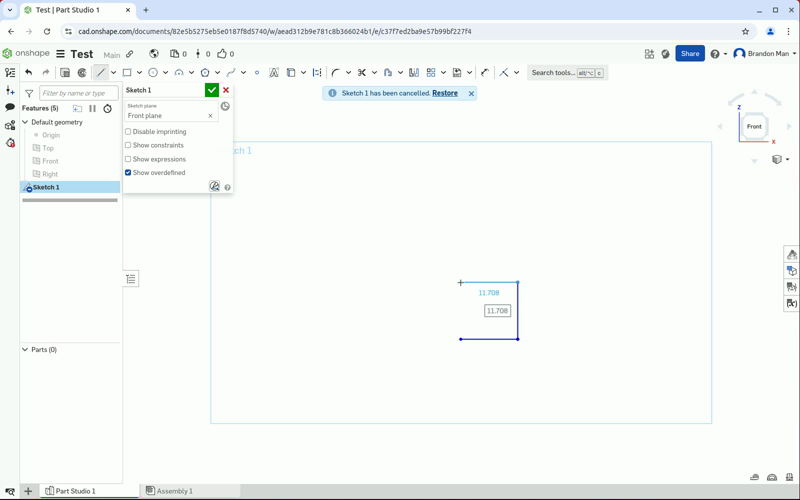
key_up(shift)
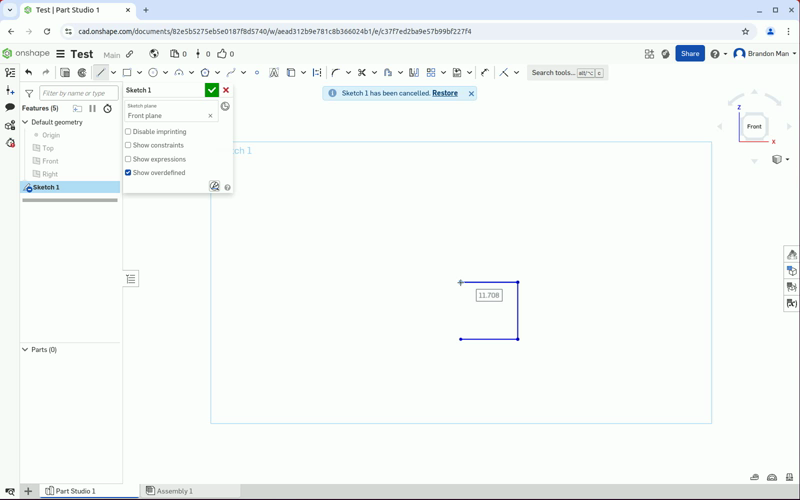
mouse_move(490, 282)
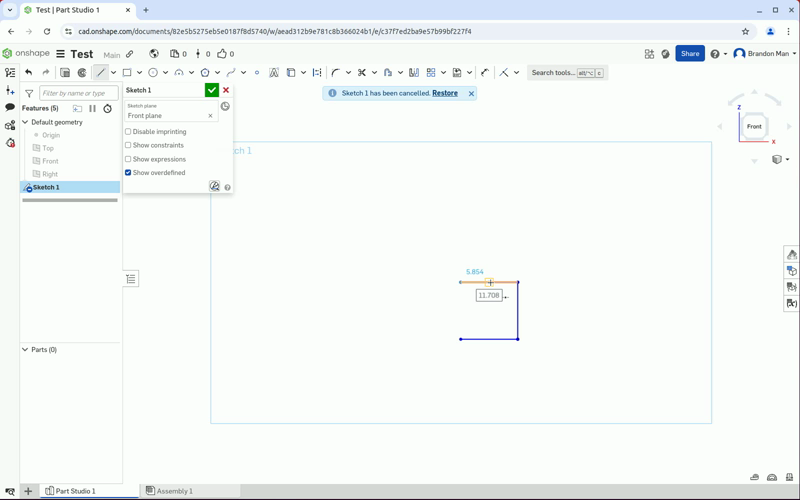
key_down(shift)
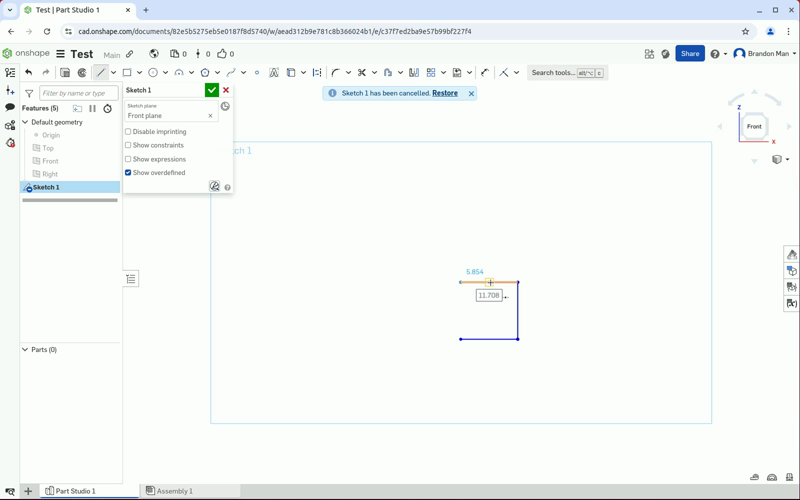
mouse_move(460, 339)
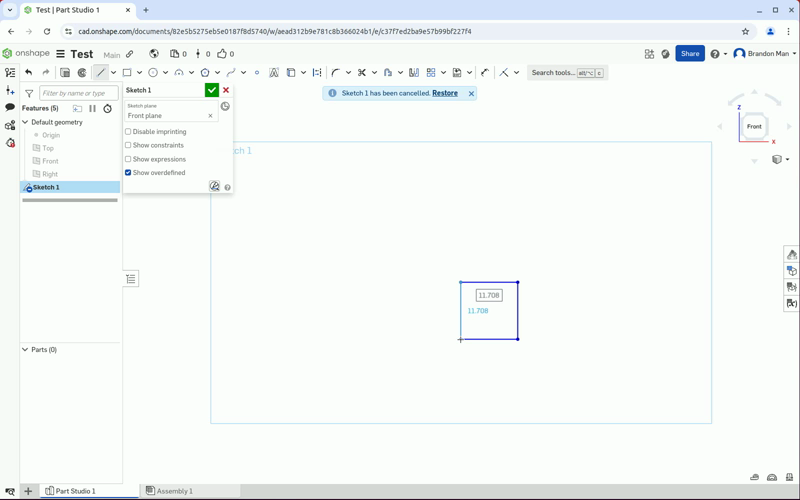
key_up(shift)
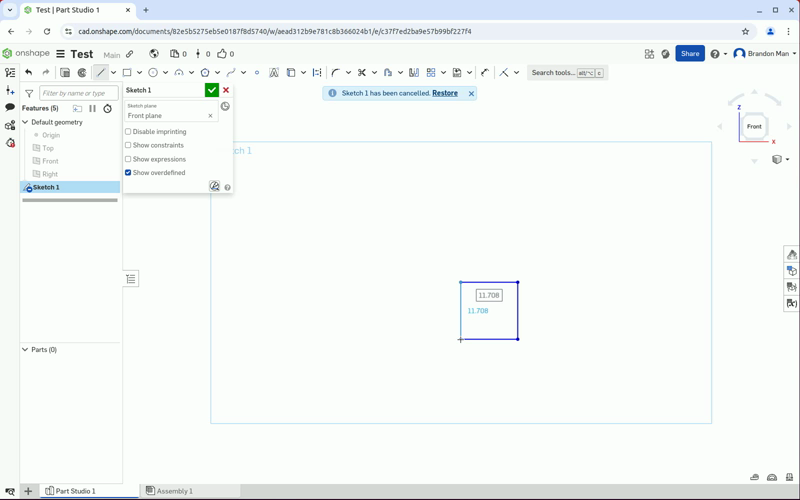
click(460, 339)
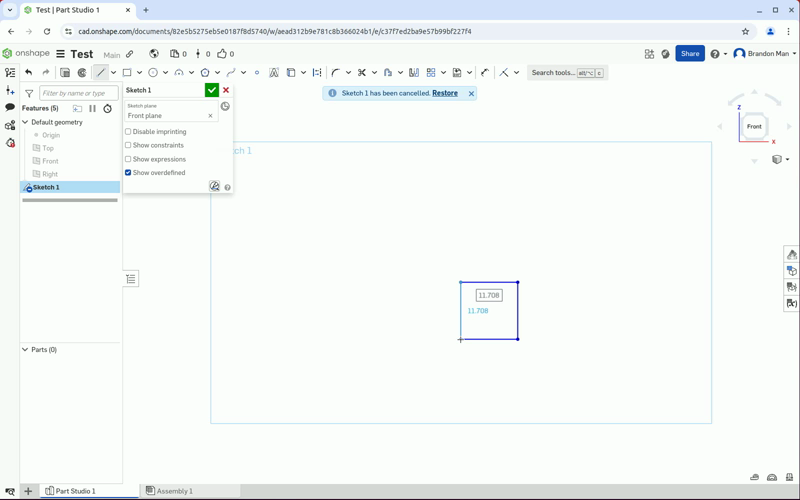
key(esc)
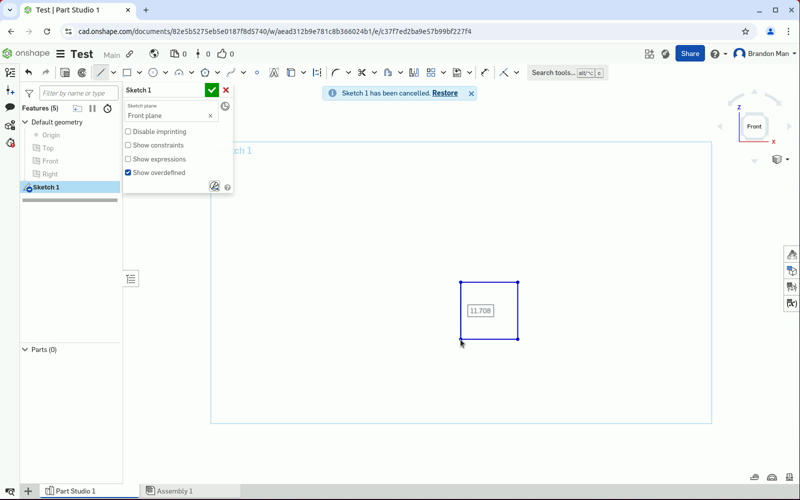
mouse_move(467, 334)
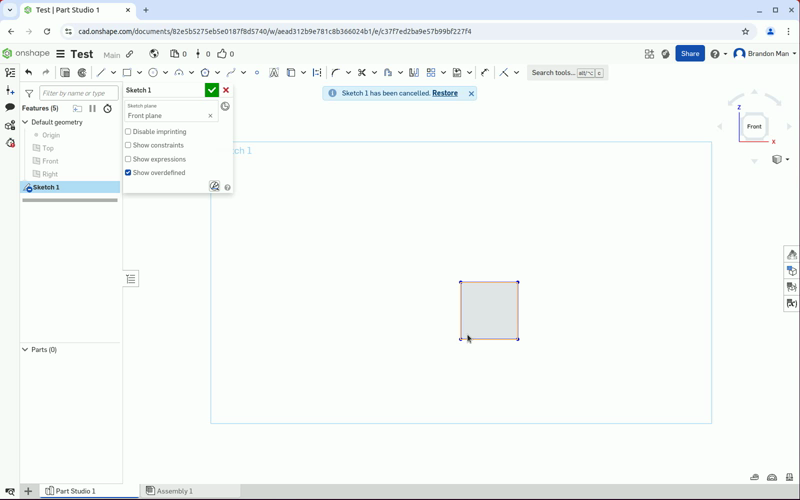
click(467, 334)
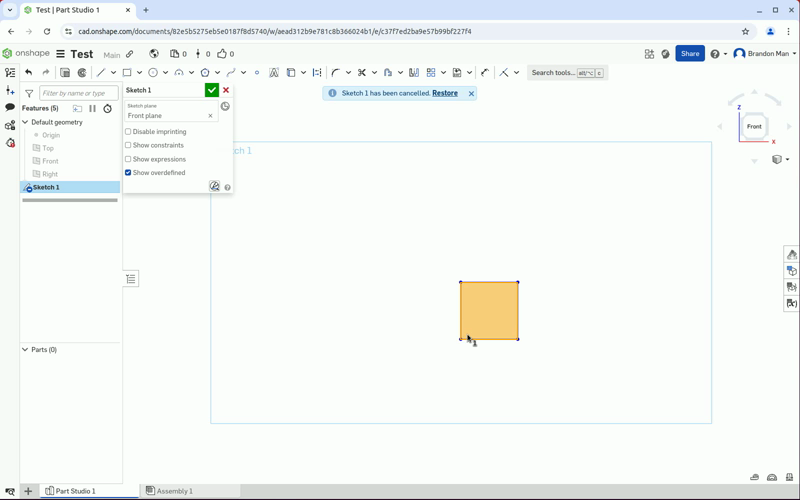
mouse_move(73, 352)
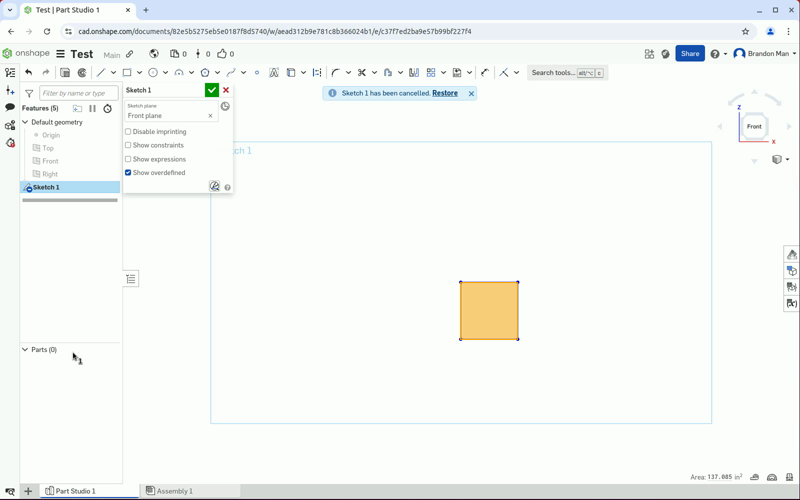
key(shift+y)
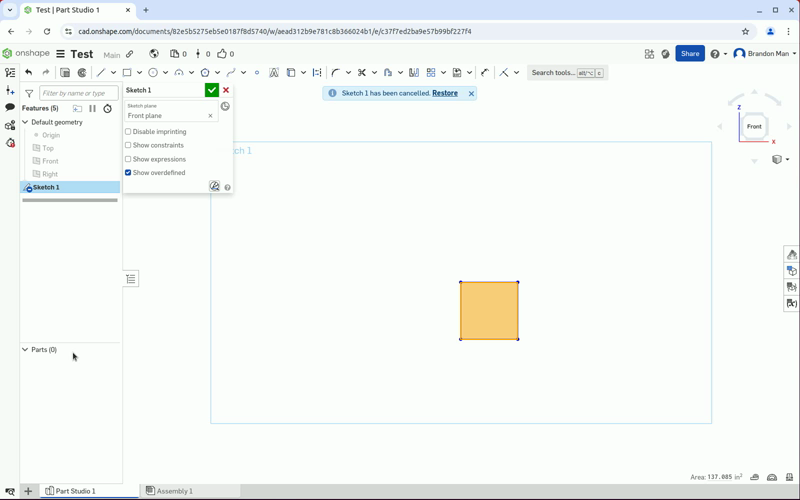
key(shift+e)
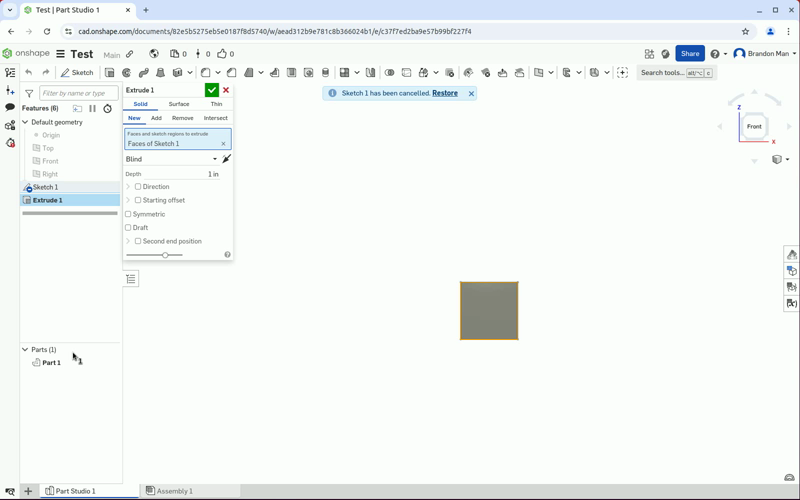
mouse_move(143, 106)
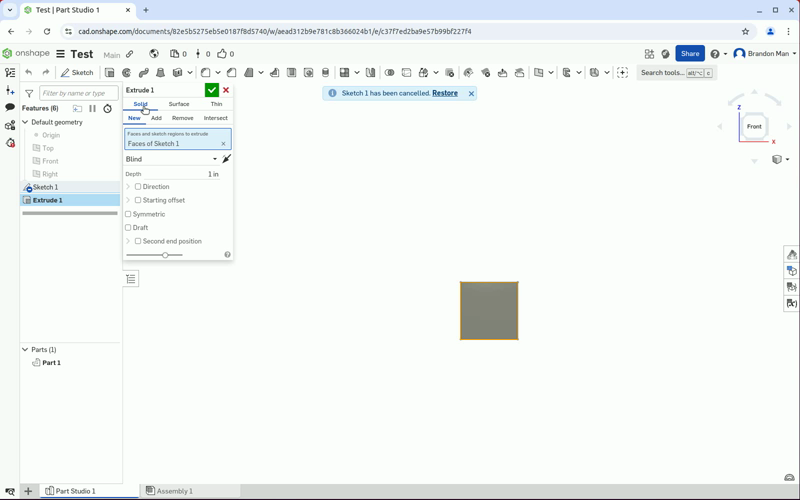
click(143, 106)
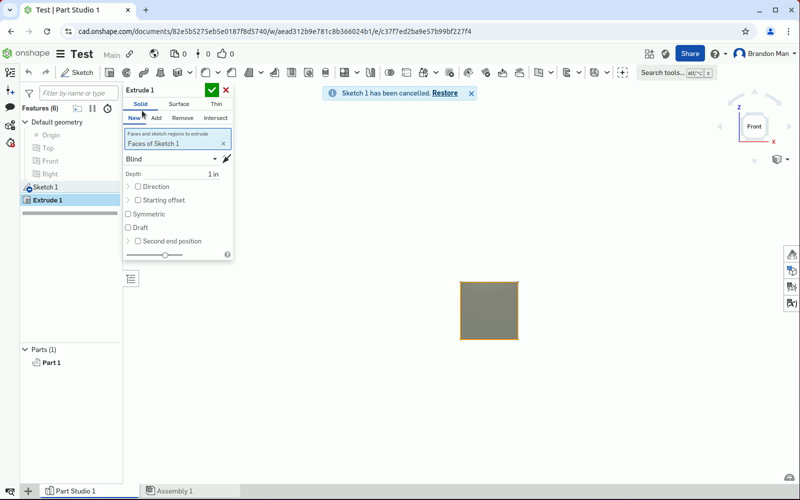
mouse_move(137, 120)
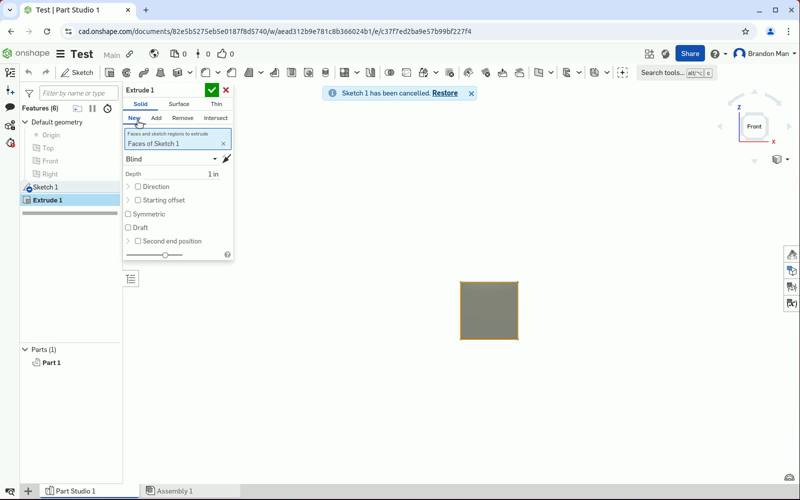
click(137, 120)
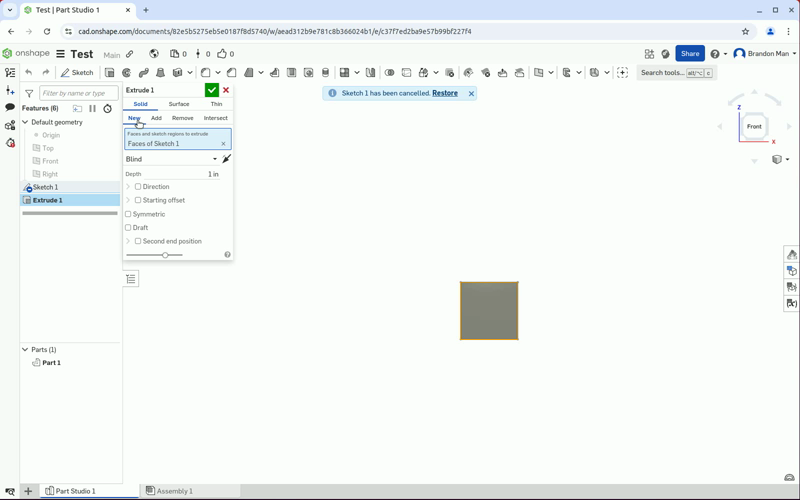
key(tab, 4)
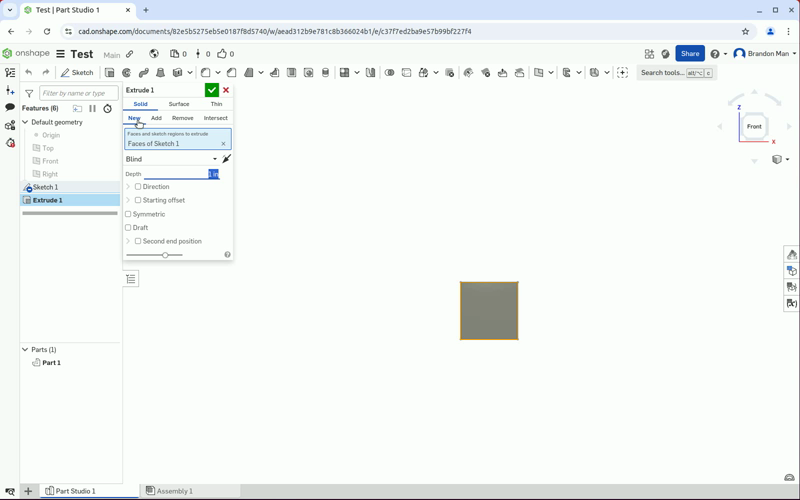
text(11.554)
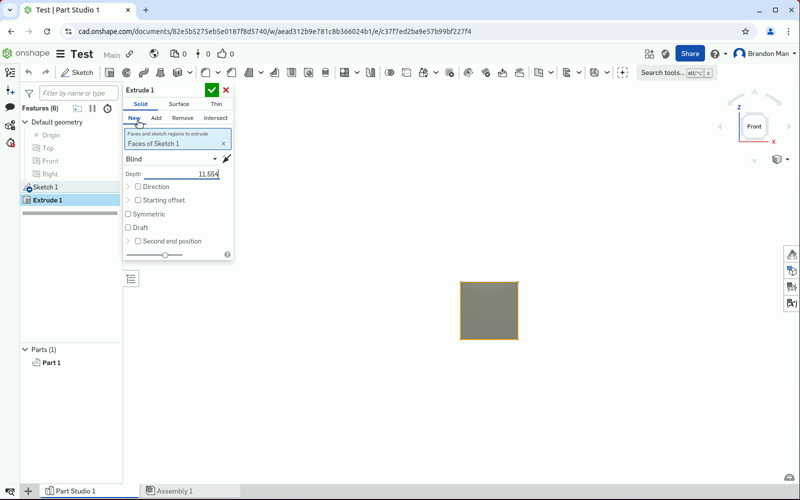
key(enter)
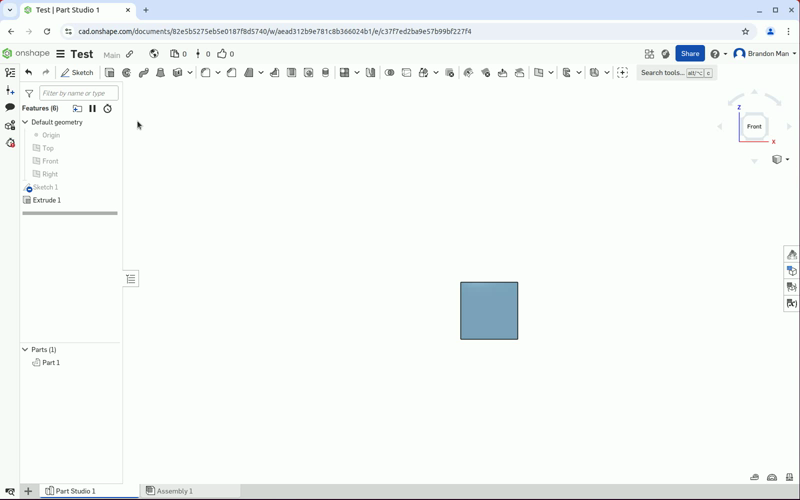
key(shift+h)
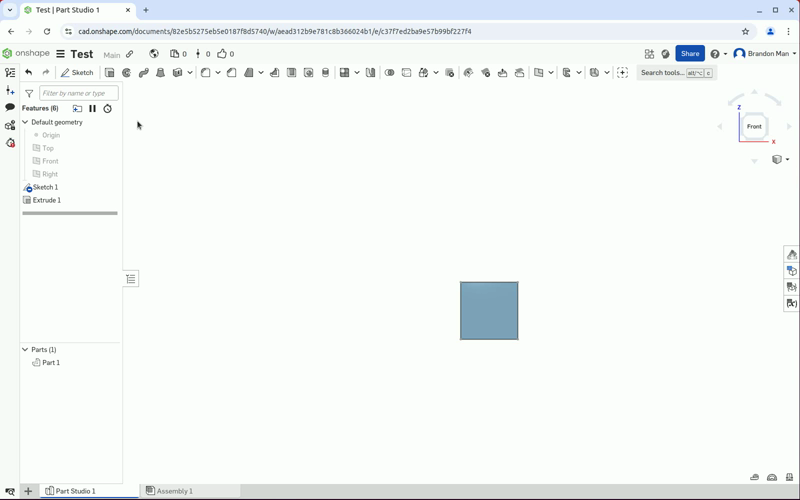
key(shift+h)
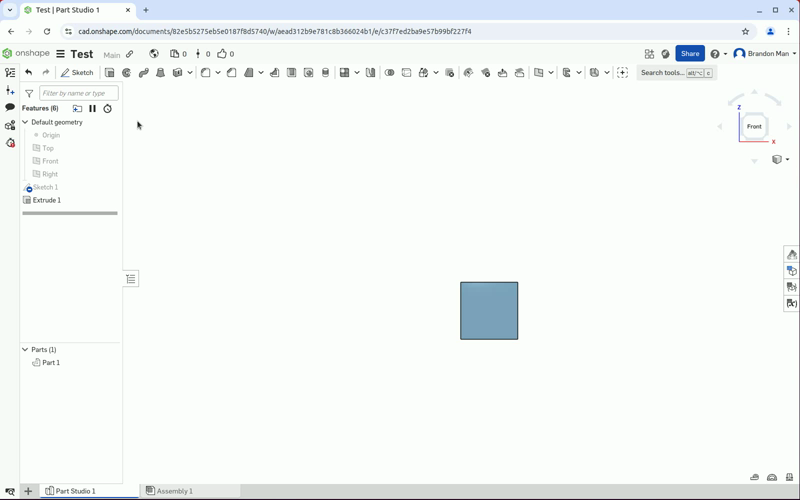
mouse_move(73, 189)
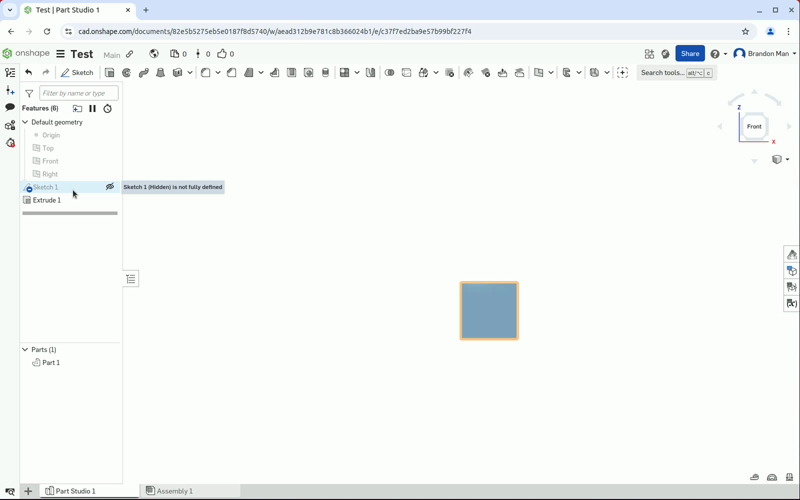
click(73, 189)
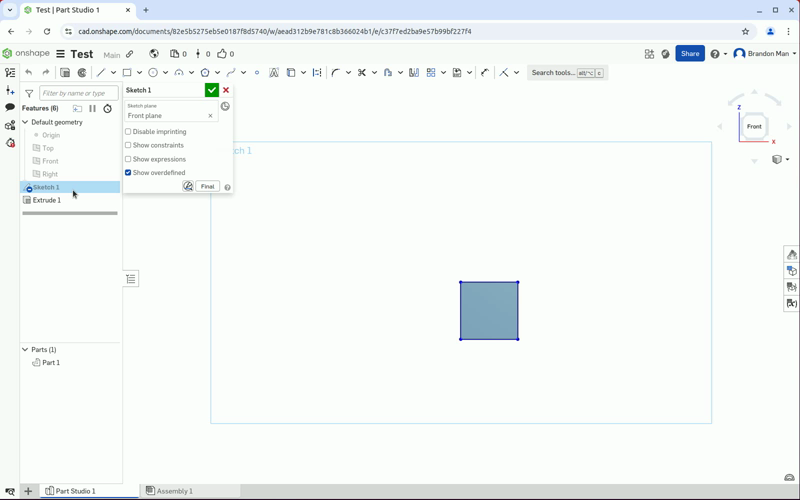
mouse_move(229, 92)
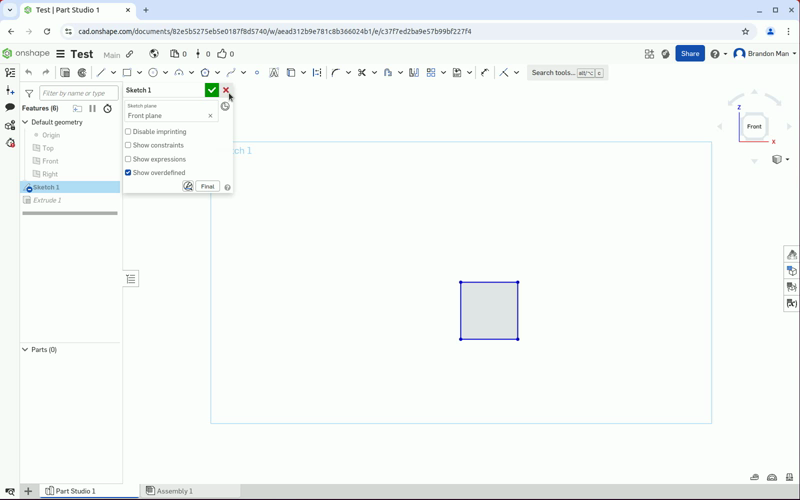
click(229, 92)
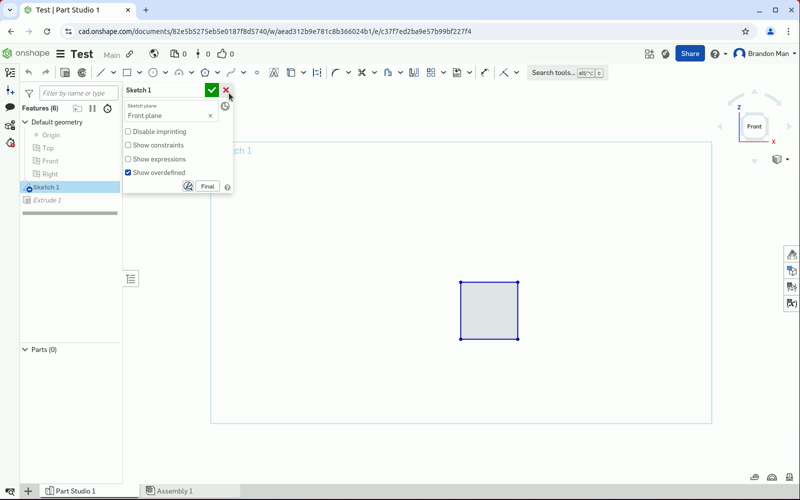
key(shift+s)
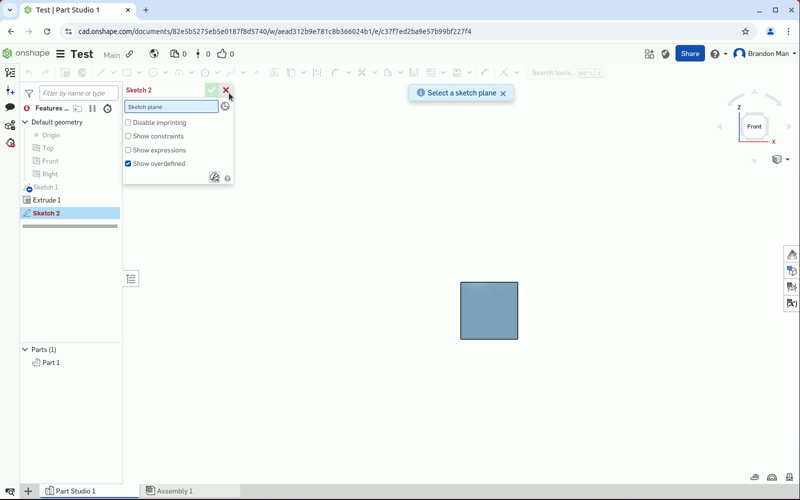
mouse_move(73, 163)
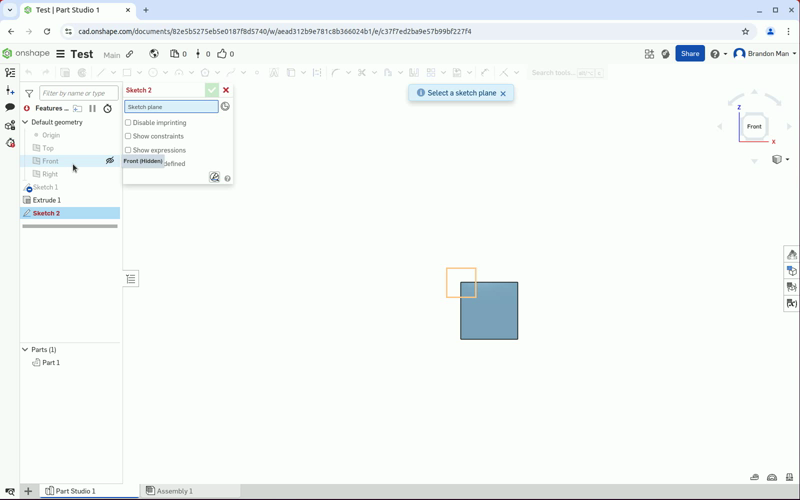
click(73, 163)
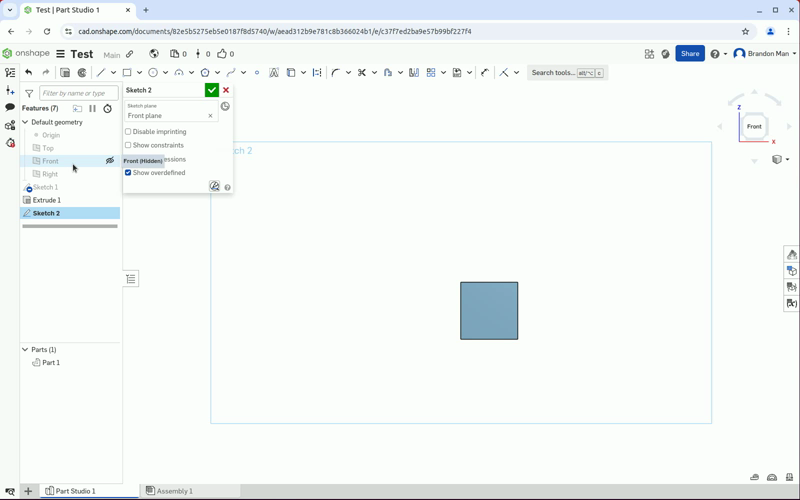
mouse_move(73, 352)
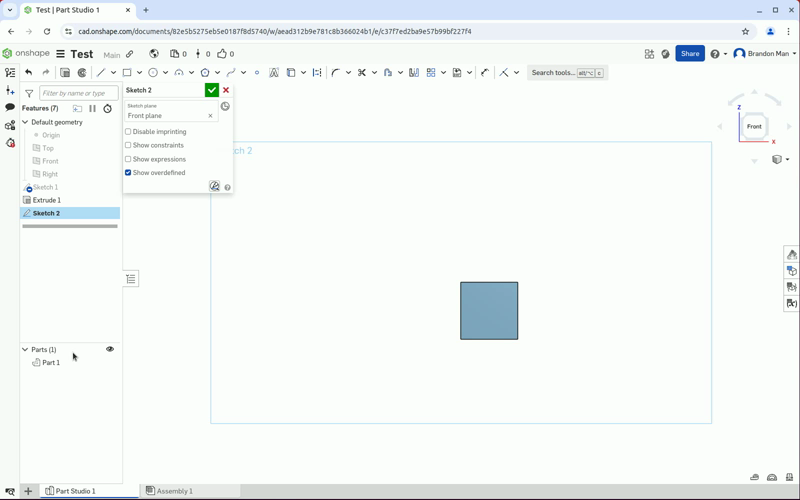
key(y)
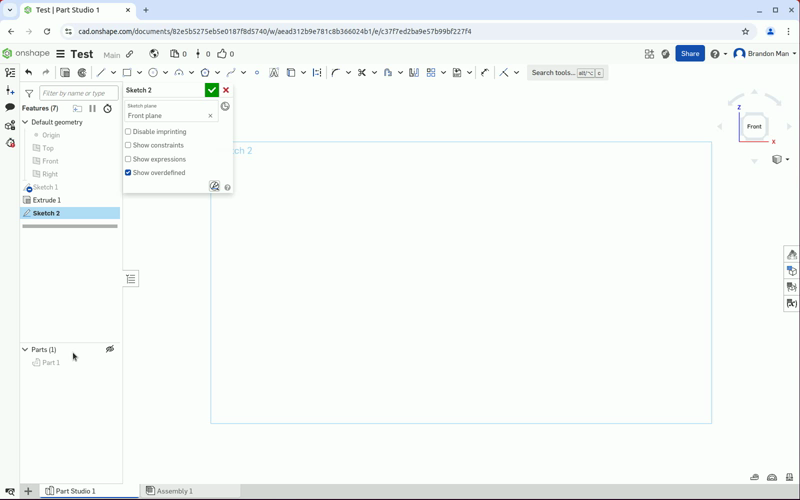
key(l)
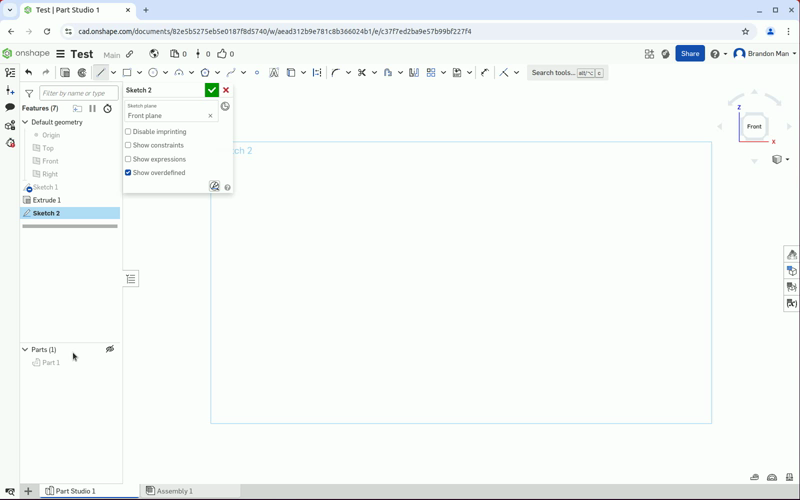
key_down(shift)
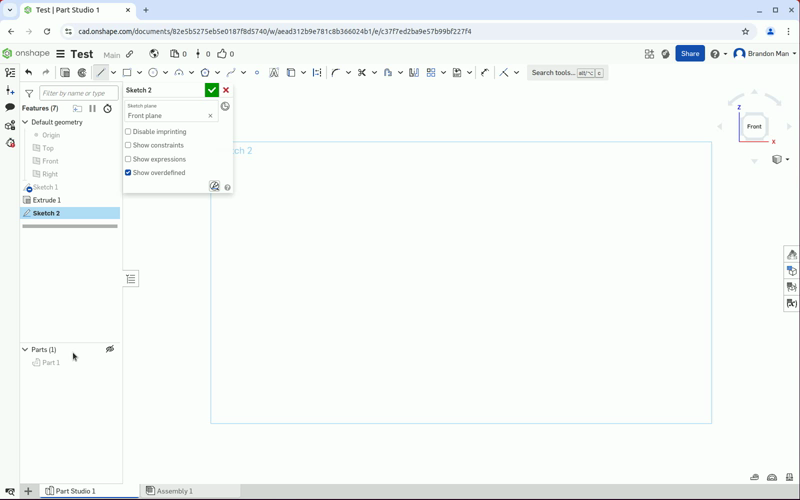
mouse_move(404, 282)
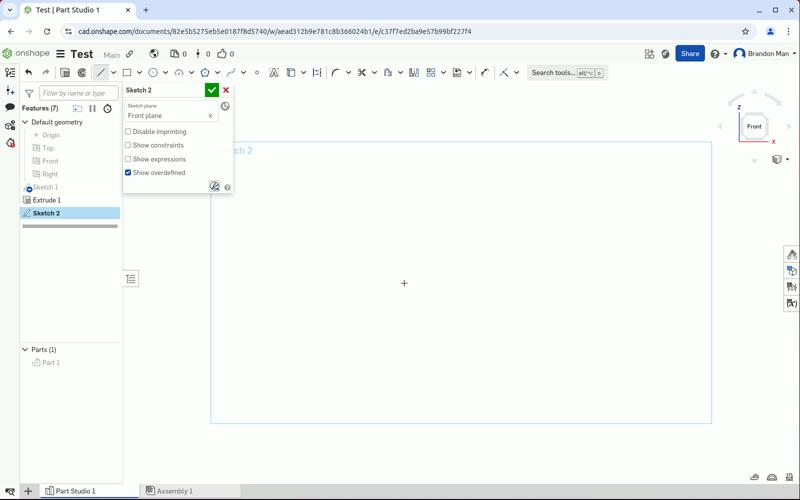
click(404, 282)
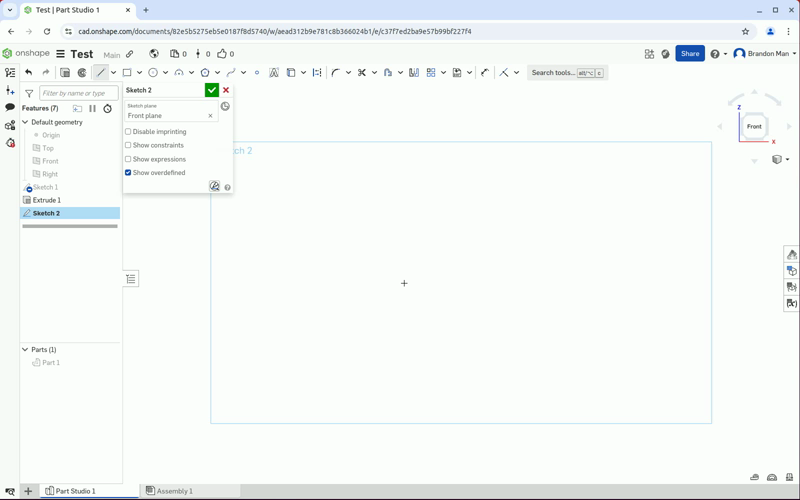
key_up(shift)
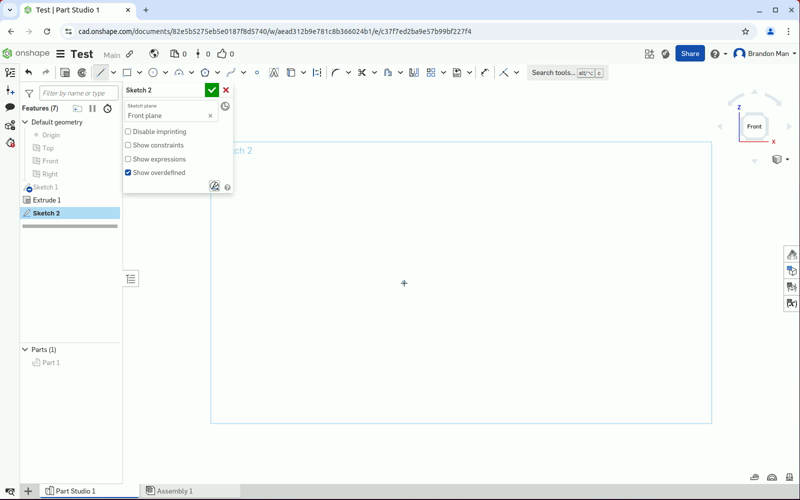
key_down(shift)
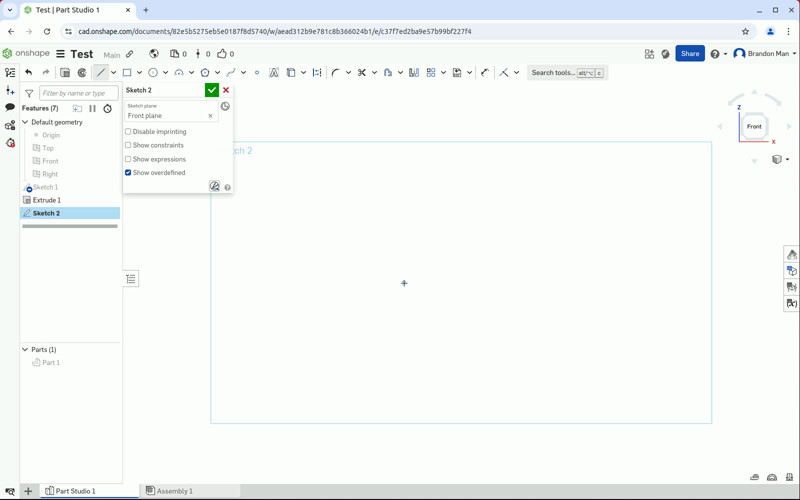
mouse_move(434, 282)
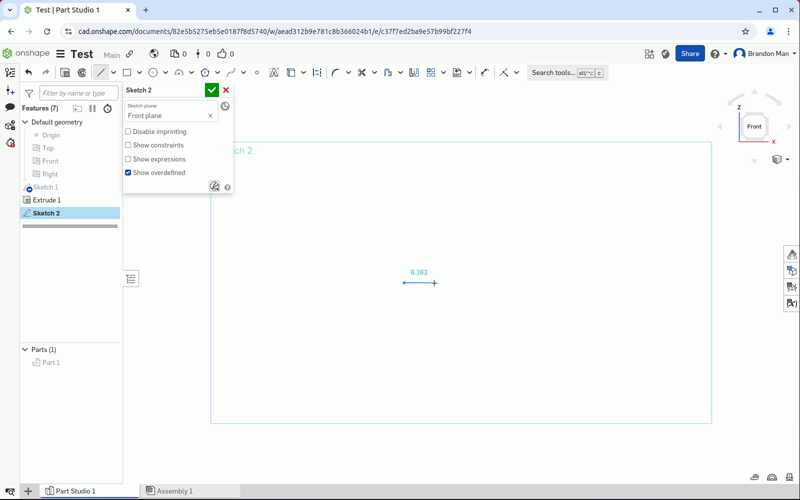
mouse_move(461, 282)
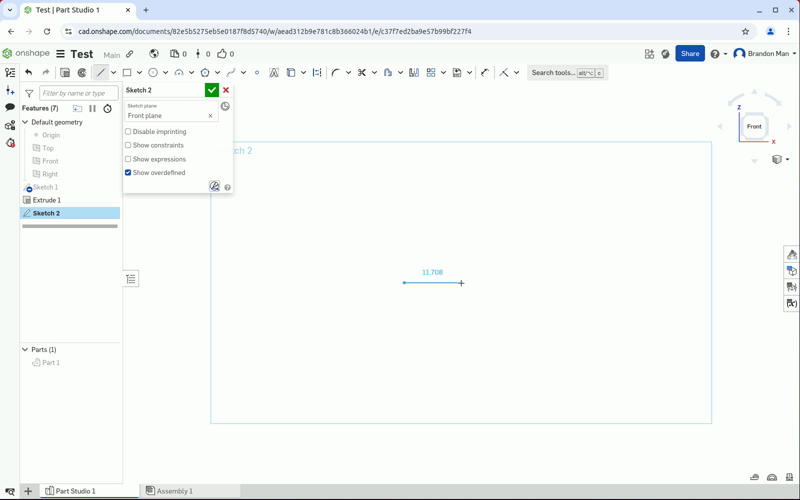
click(461, 282)
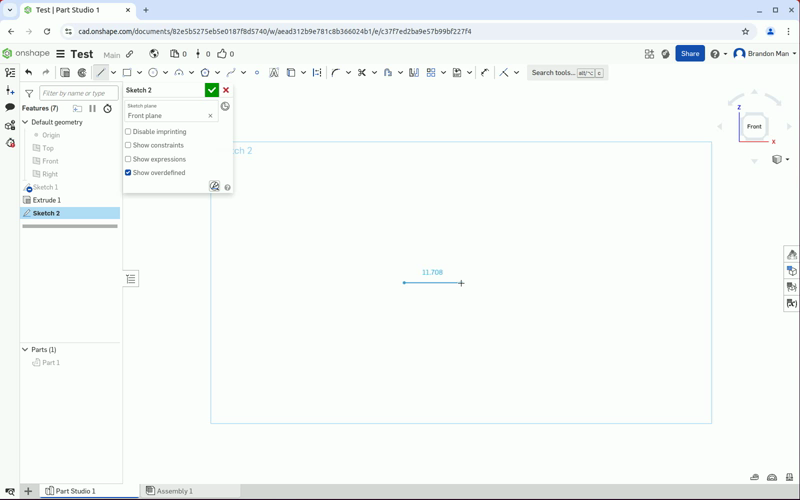
key_up(shift)
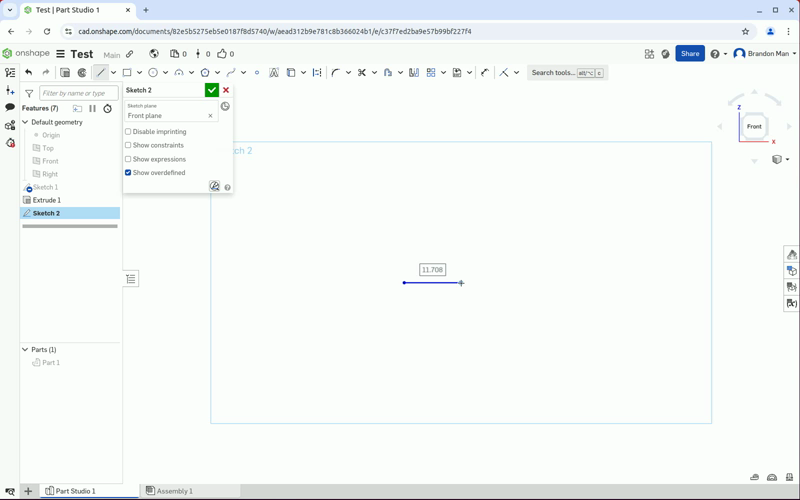
key_down(shift)
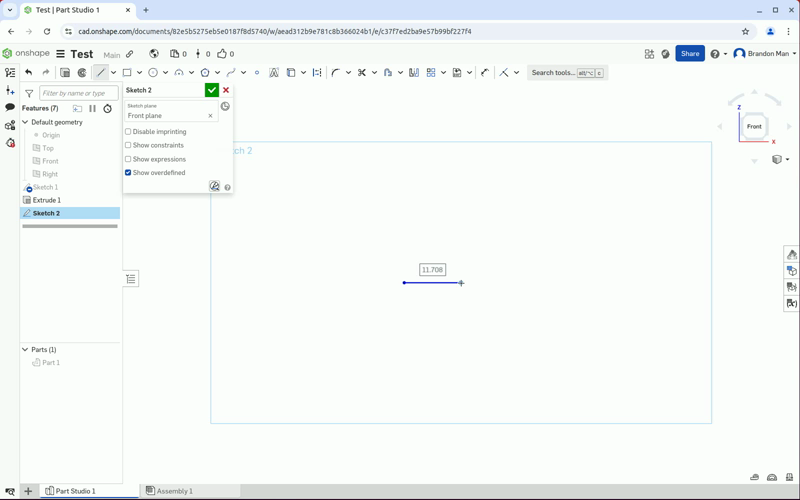
mouse_move(491, 282)
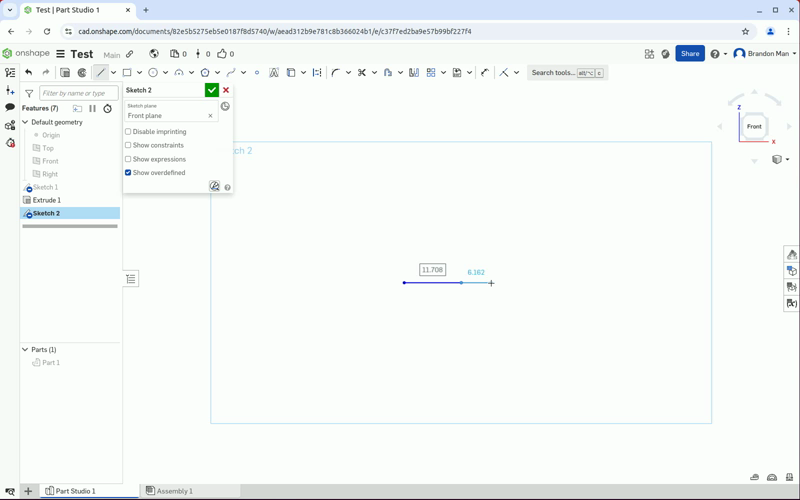
mouse_move(461, 226)
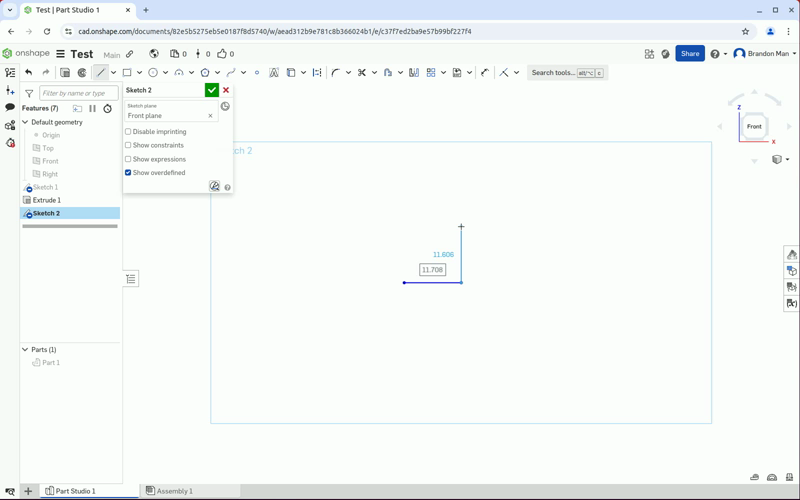
click(461, 226)
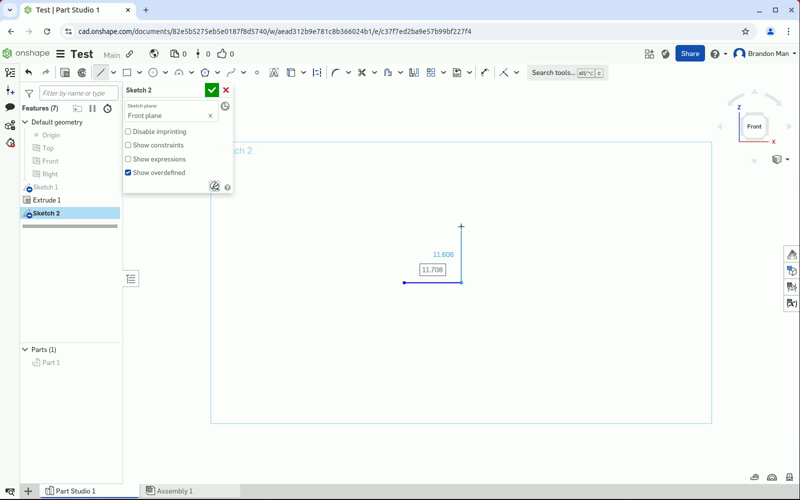
key_up(shift)
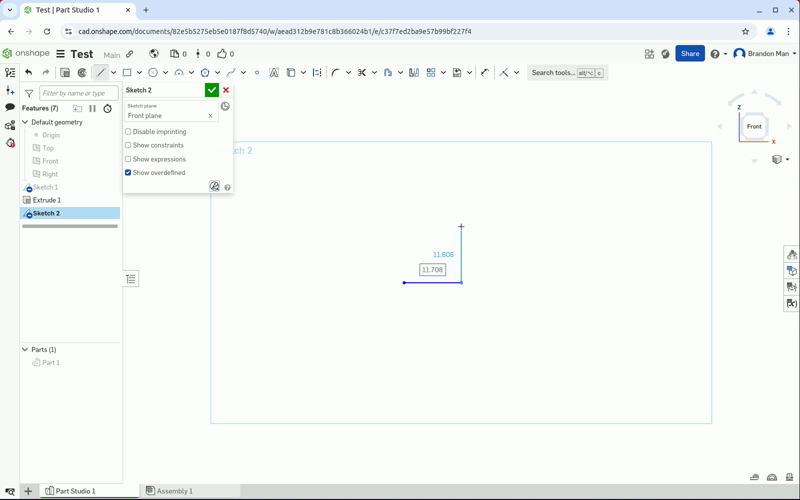
key_down(shift)
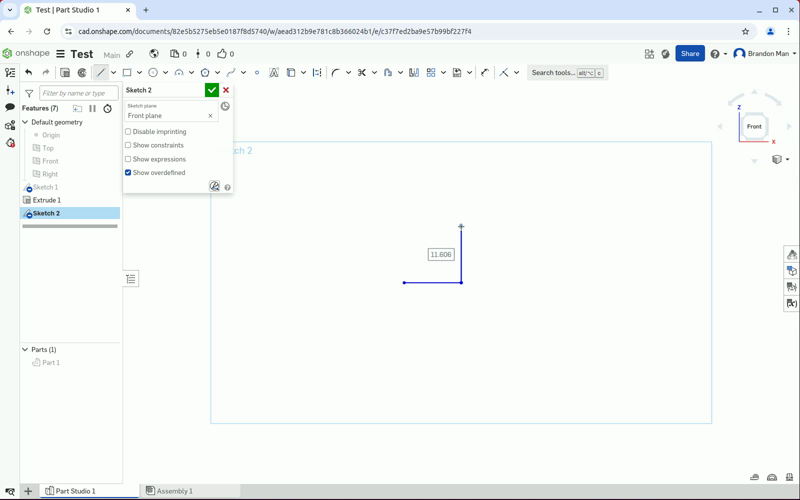
mouse_move(491, 226)
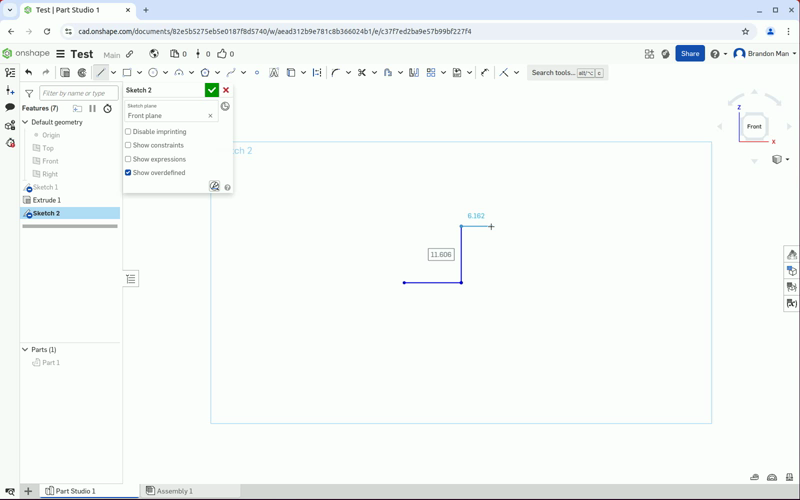
mouse_move(404, 226)
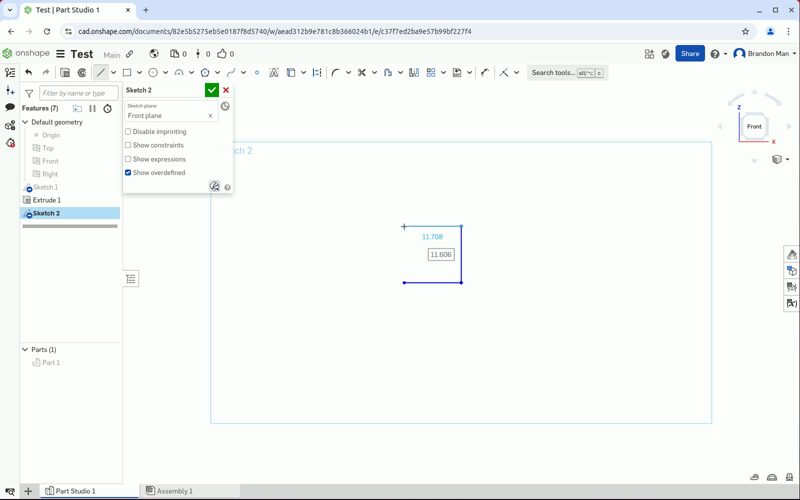
click(404, 226)
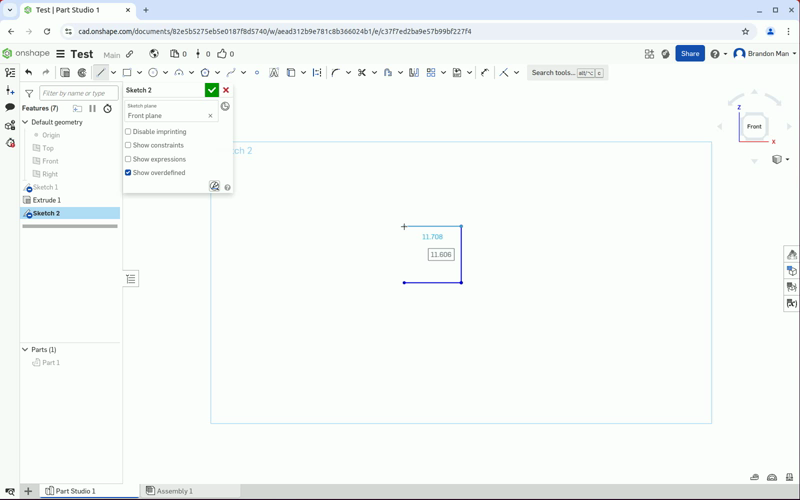
key_up(shift)
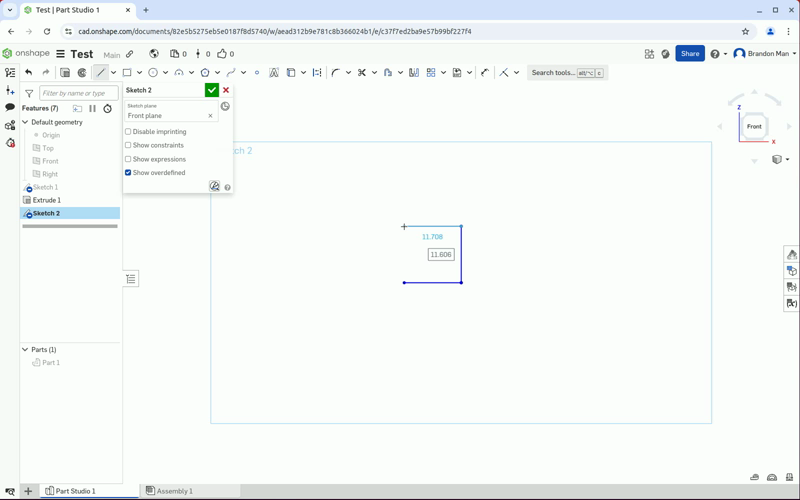
mouse_move(434, 226)
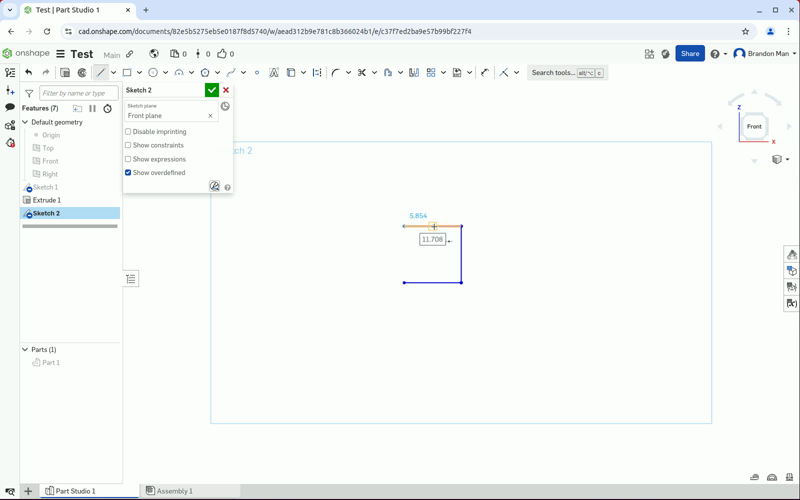
key_down(shift)
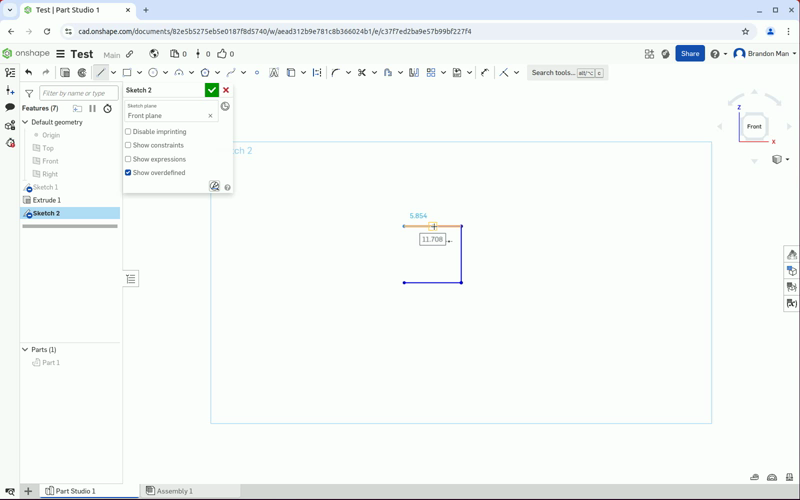
mouse_move(404, 282)
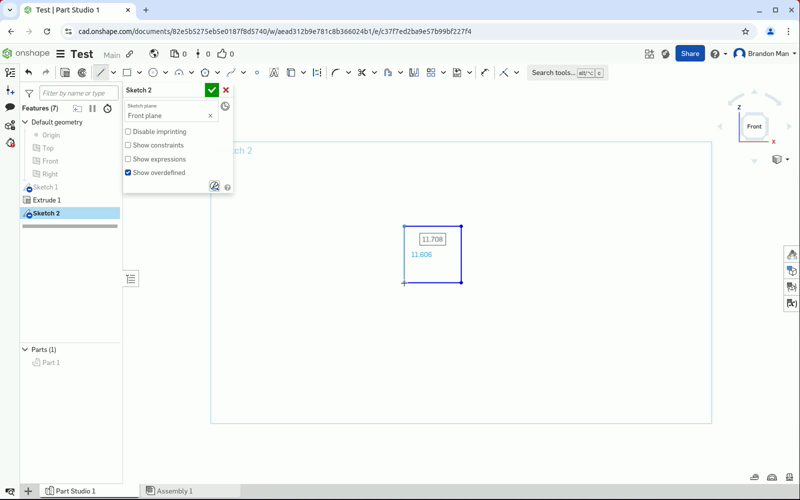
key_up(shift)
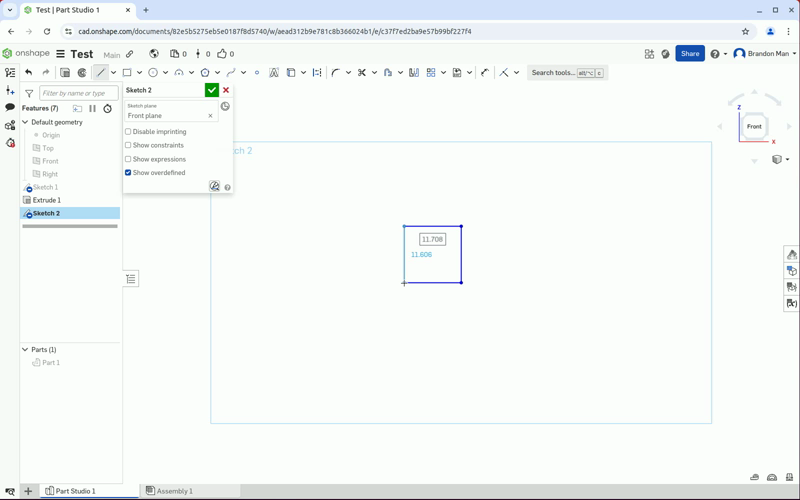
click(404, 282)
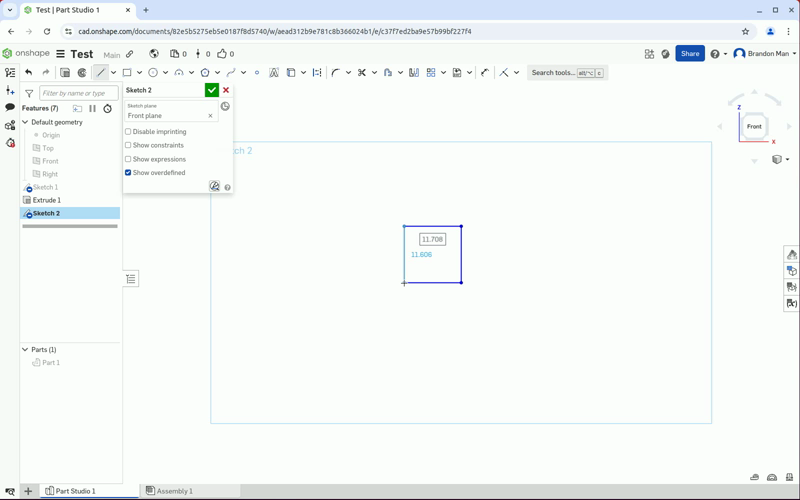
key(esc)
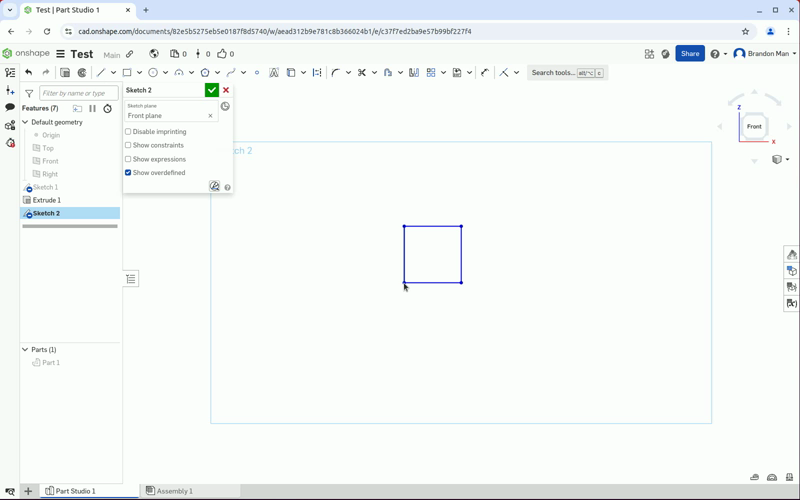
mouse_move(455, 229)
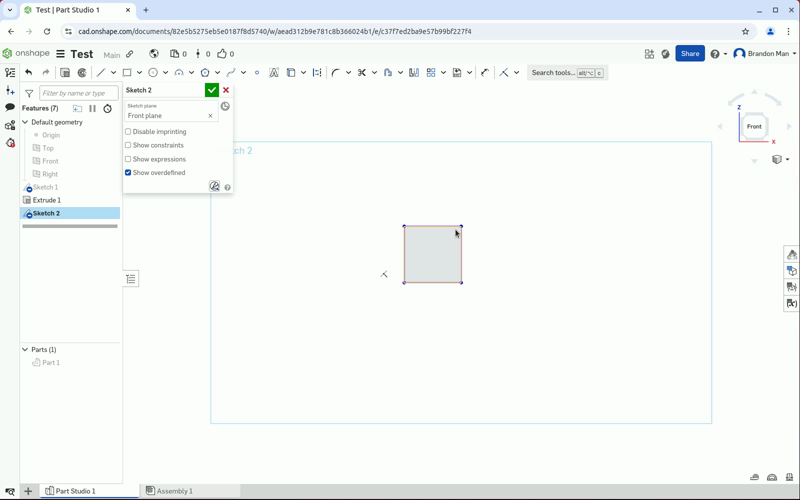
click(455, 229)
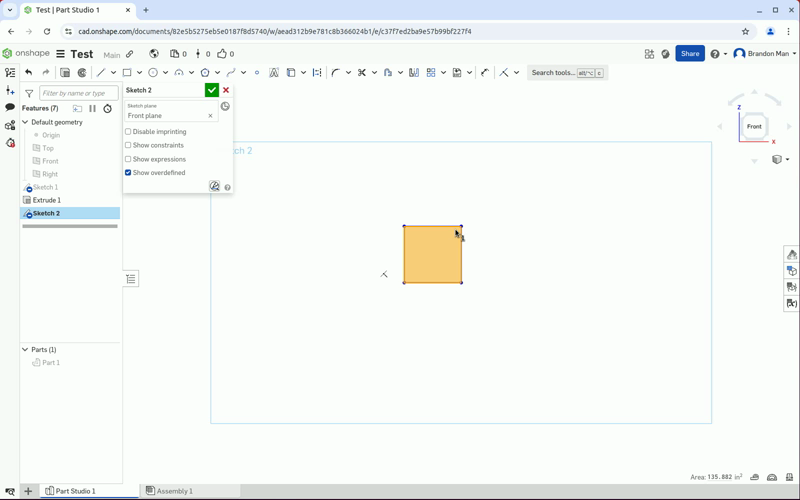
mouse_move(73, 352)
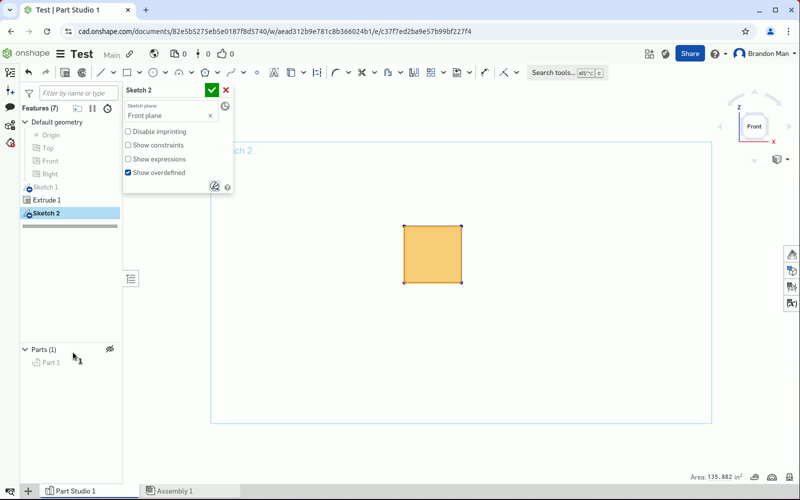
key(shift+y)
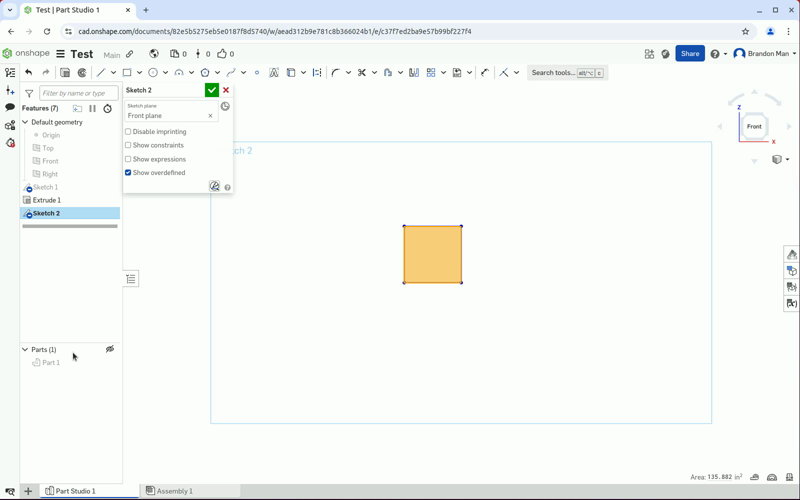
key(shift+e)
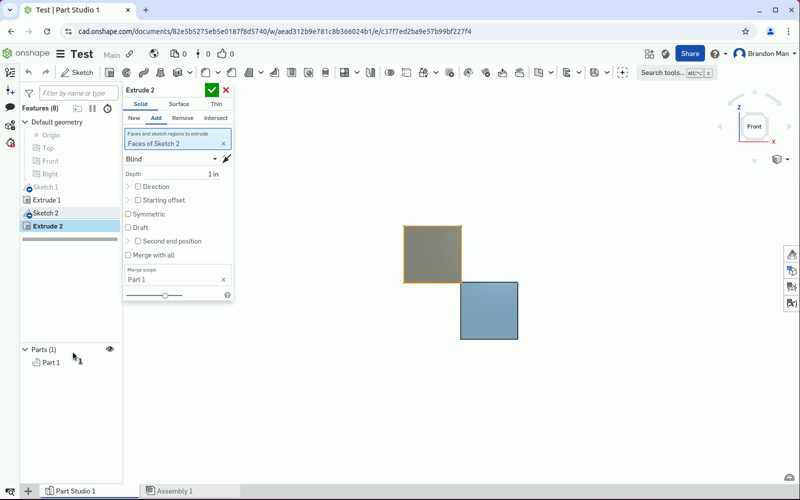
mouse_move(143, 106)
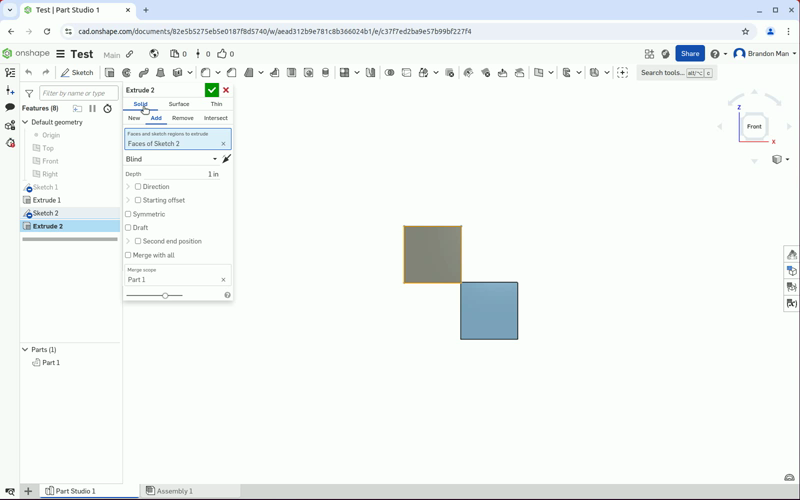
click(143, 106)
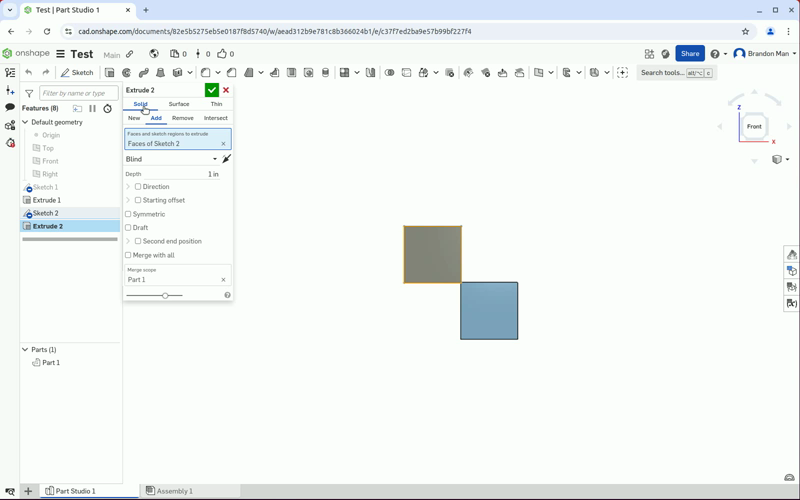
mouse_move(137, 120)
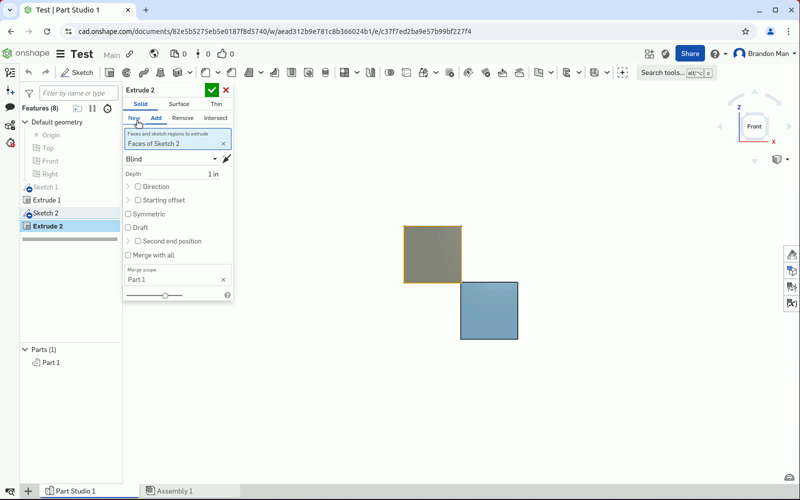
click(137, 120)
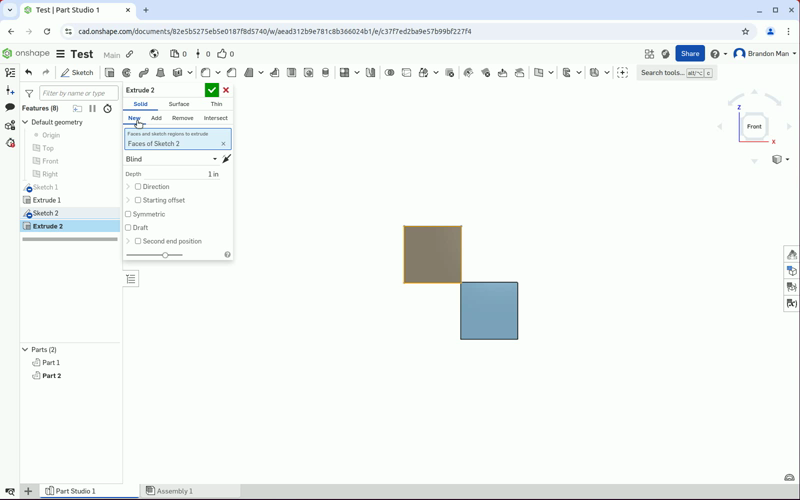
key(tab, 4)
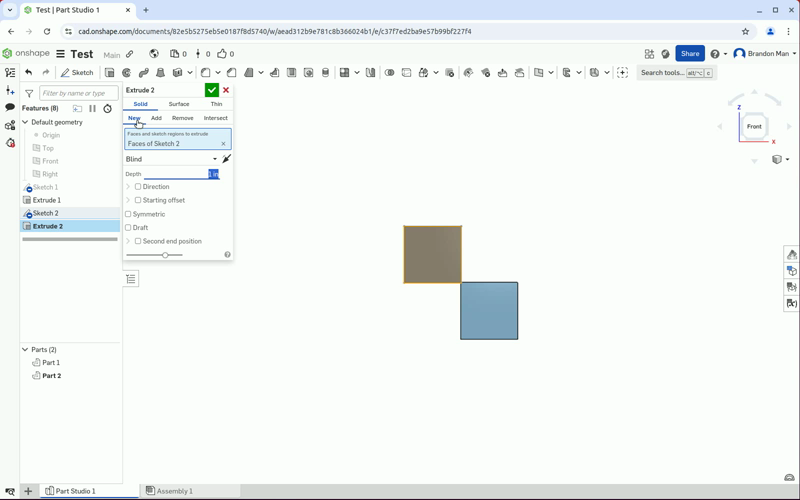
text(11.554)
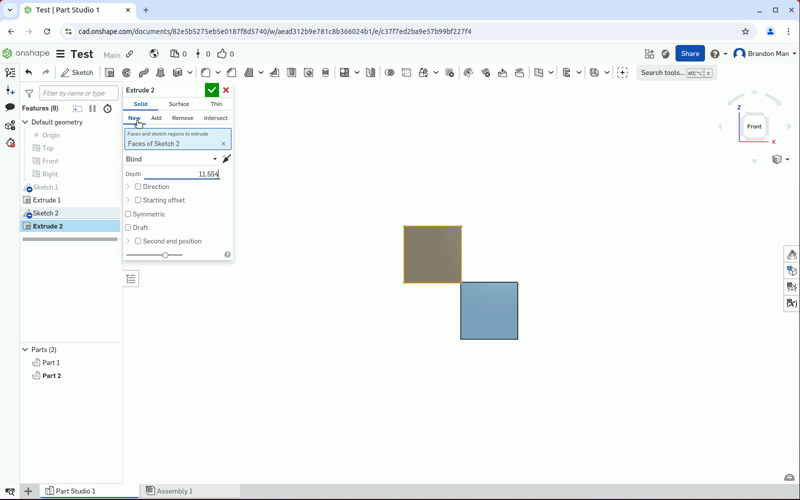
key(enter)
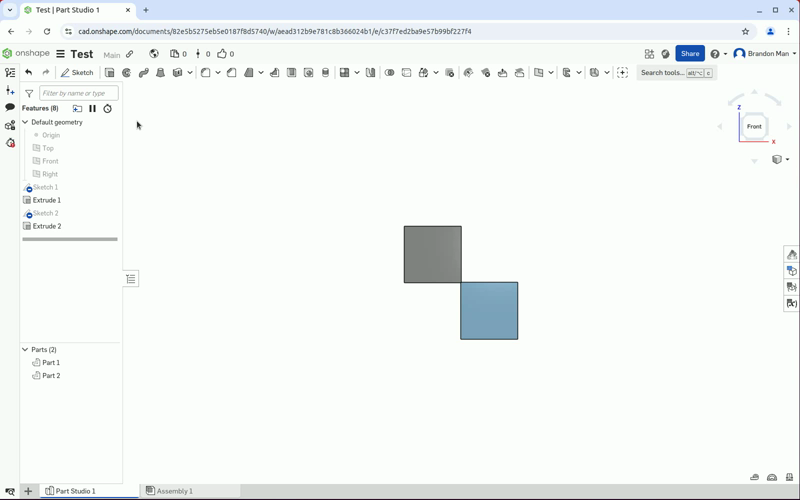
key(shift+h)
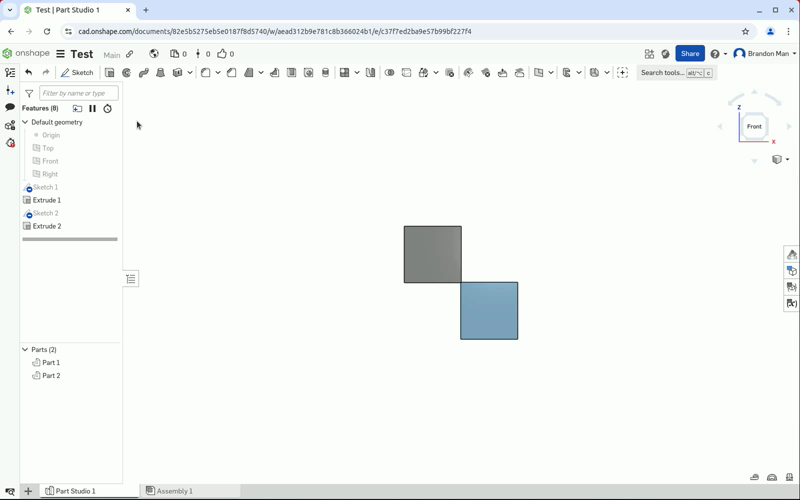
key(shift+h)
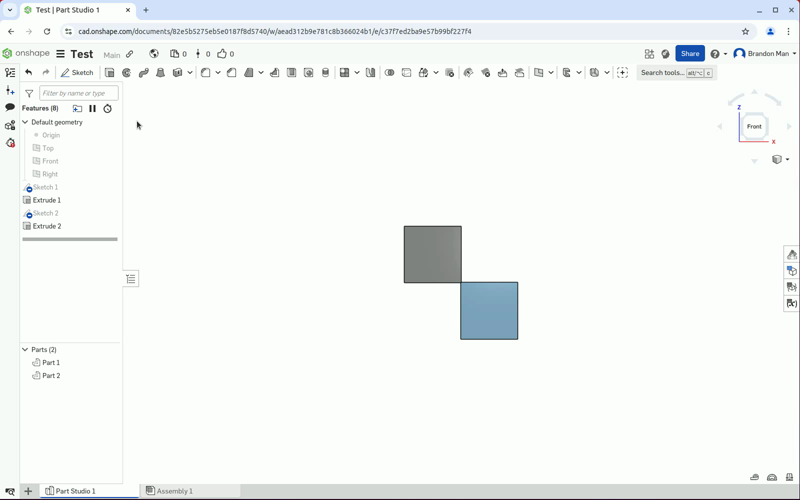
mouse_move(73, 189)
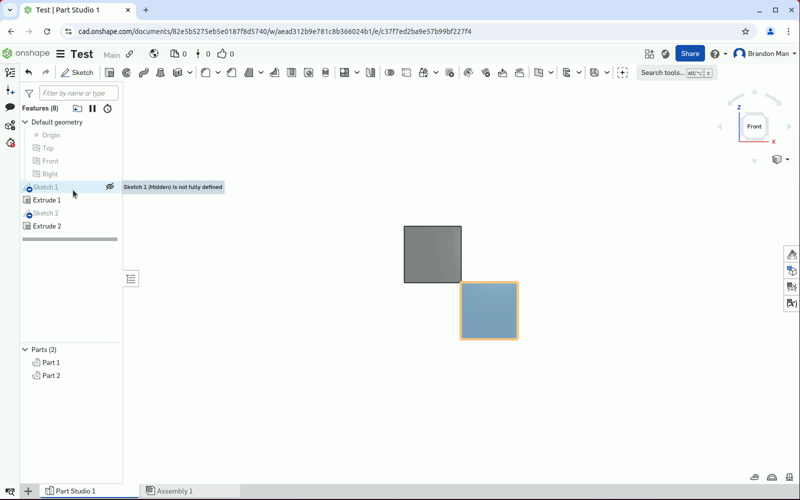
click(73, 189)
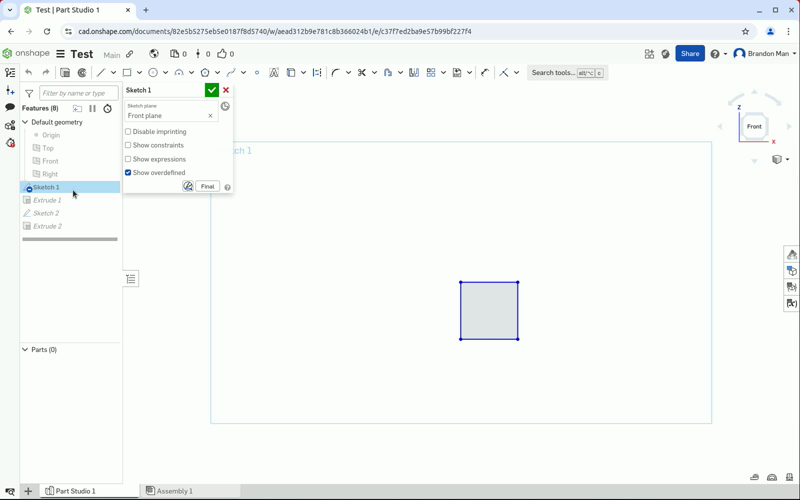
mouse_move(229, 92)
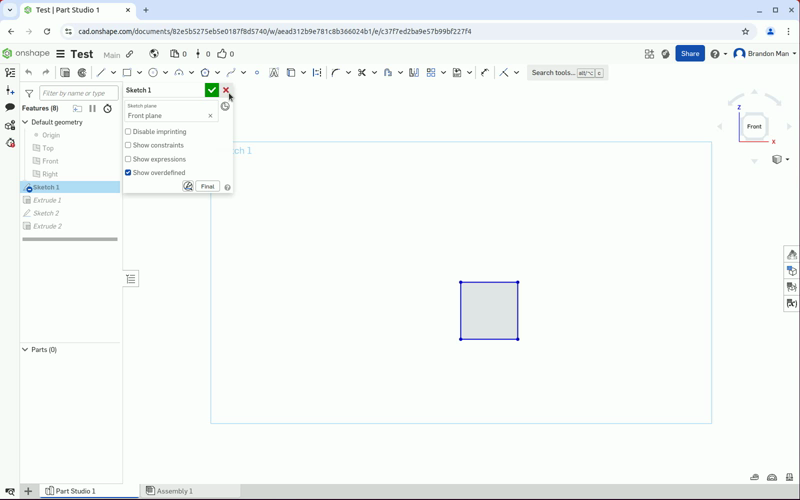
click(229, 92)
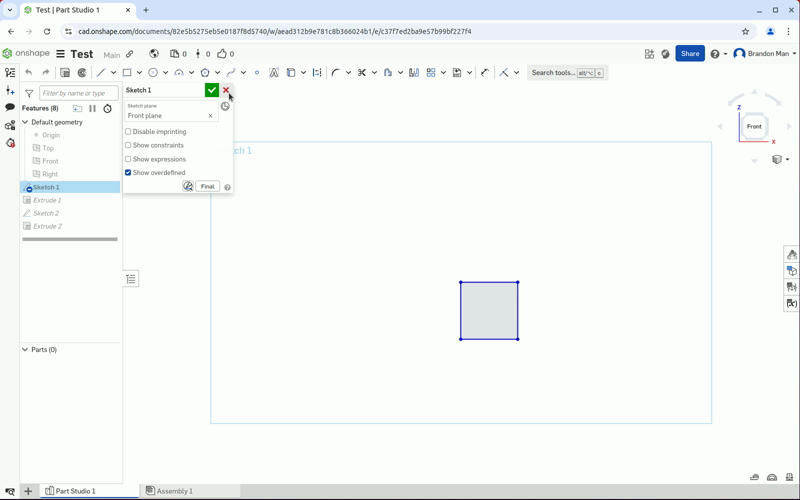
key(shift+s)
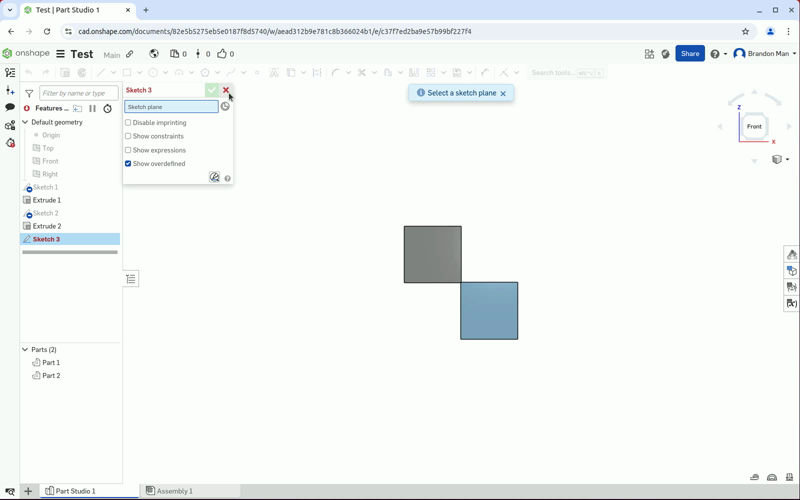
mouse_move(73, 163)
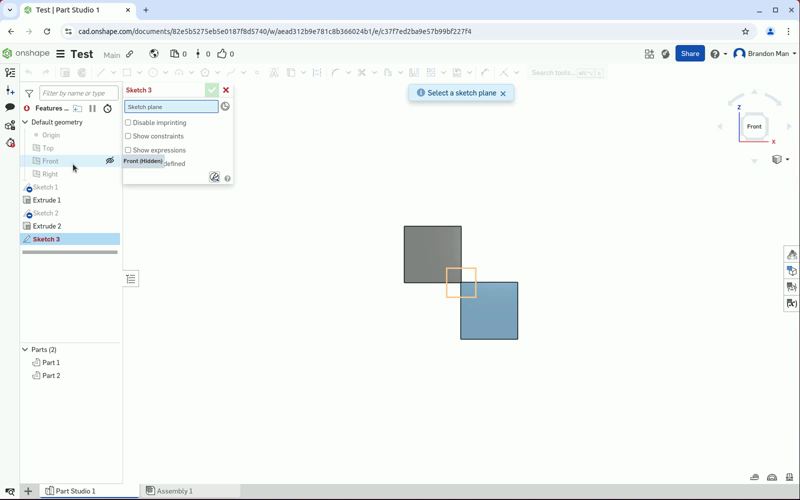
click(73, 163)
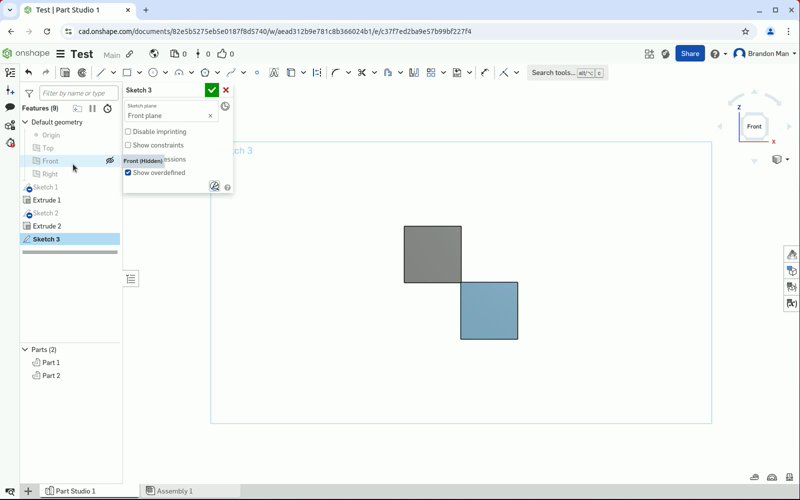
mouse_move(73, 352)
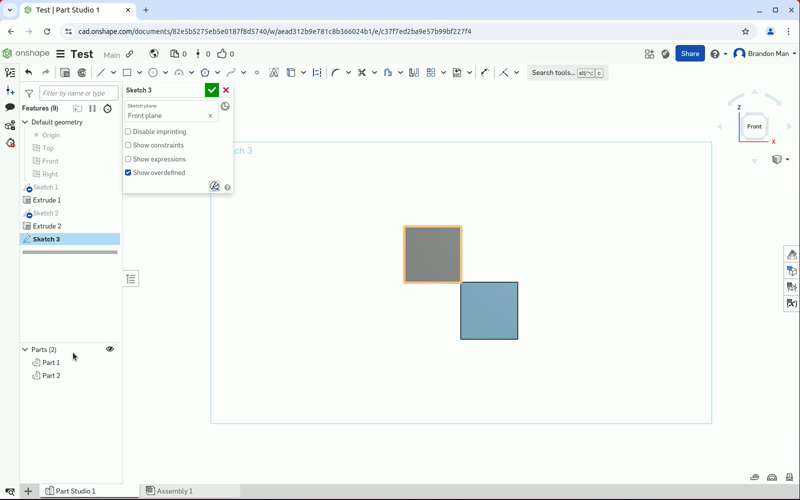
key(y)
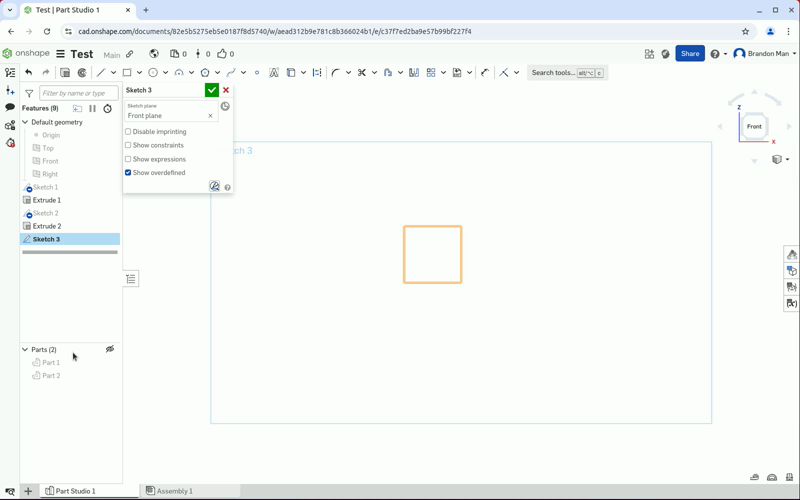
key(l)
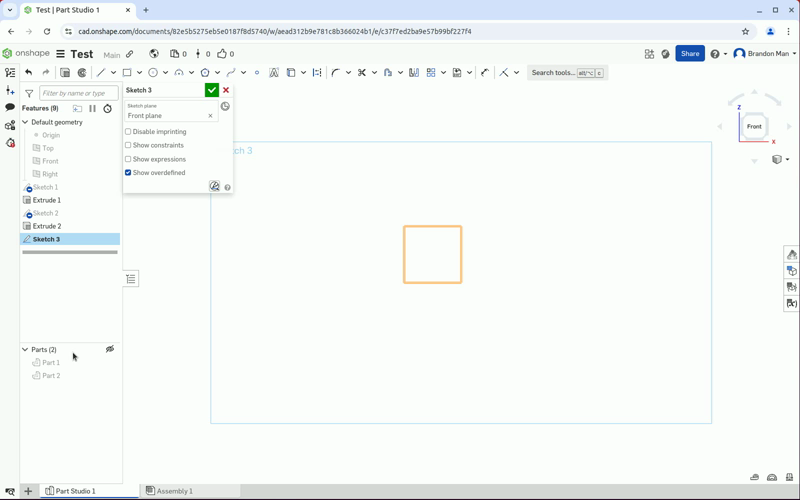
key_down(shift)
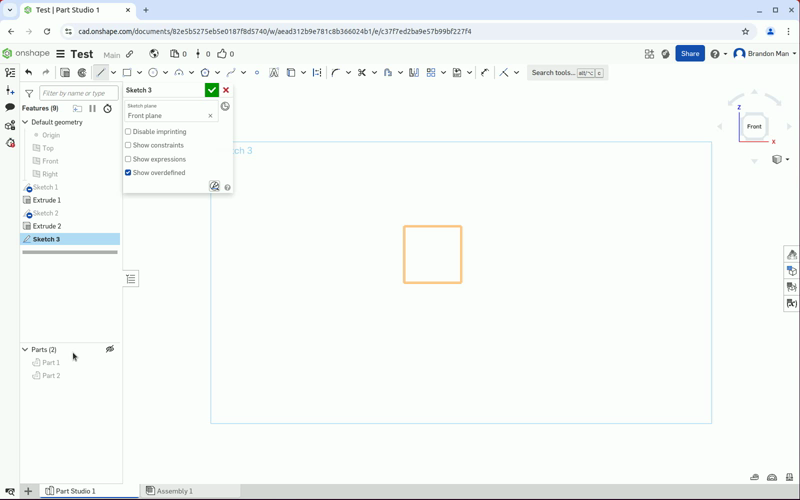
mouse_move(404, 339)
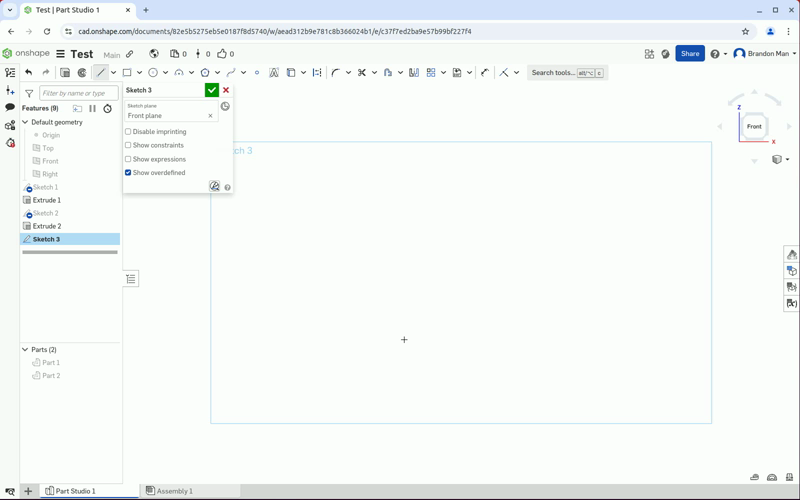
click(404, 339)
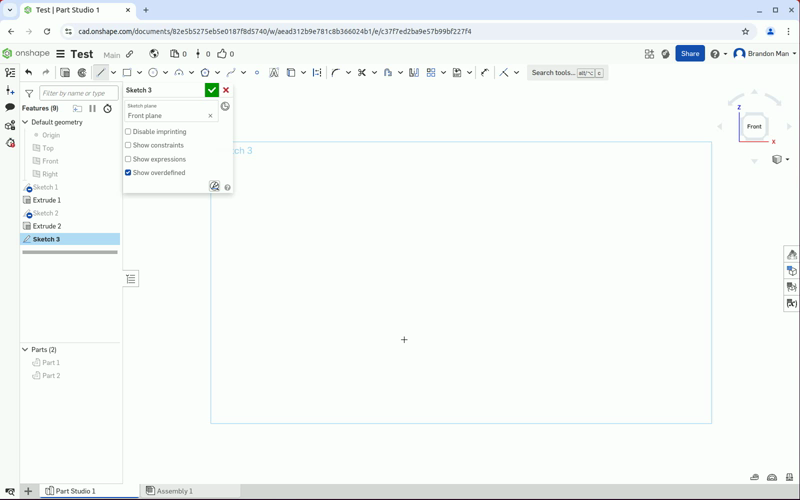
key_up(shift)
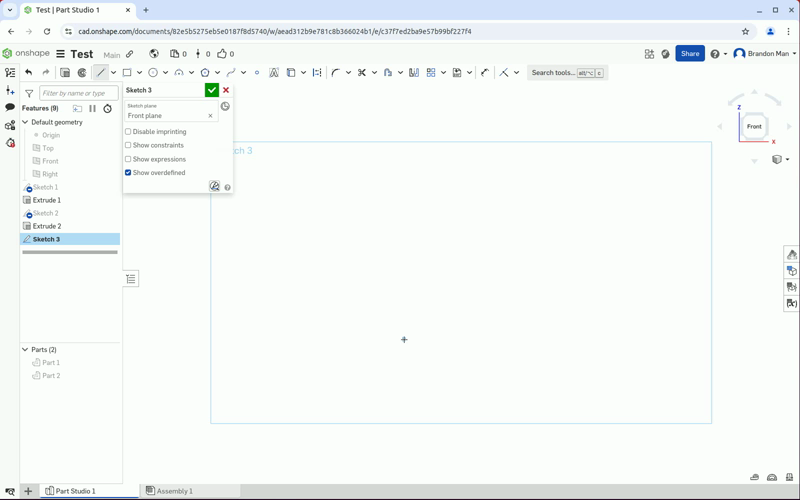
key_down(shift)
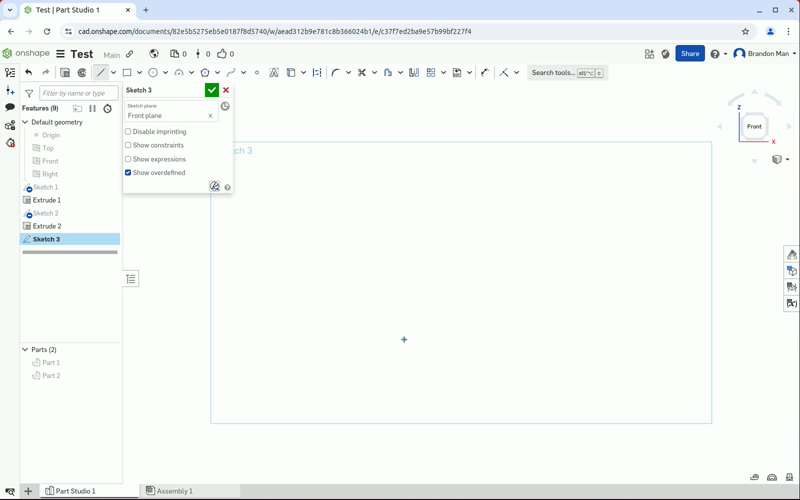
mouse_move(434, 339)
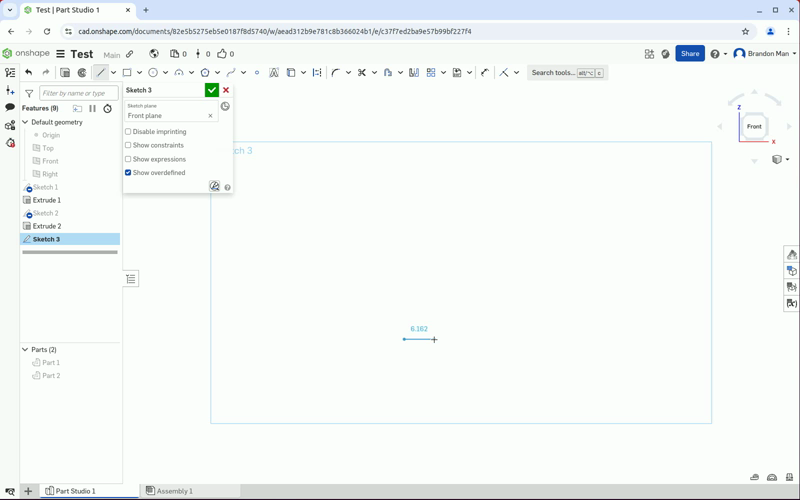
mouse_move(461, 339)
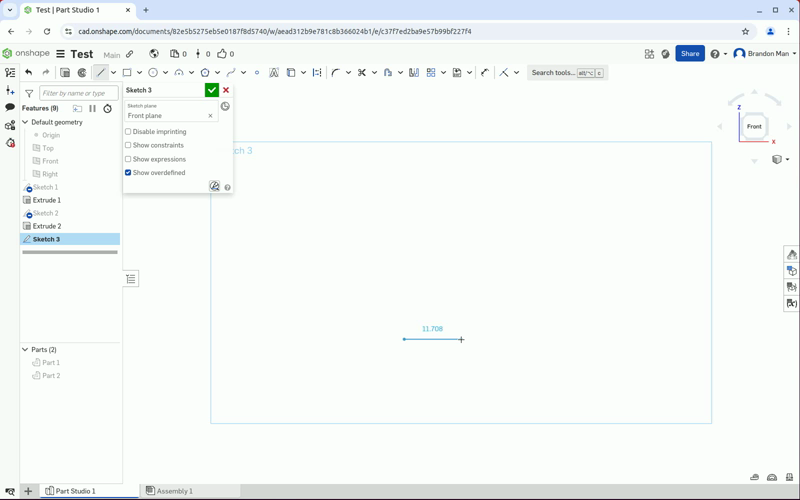
click(461, 339)
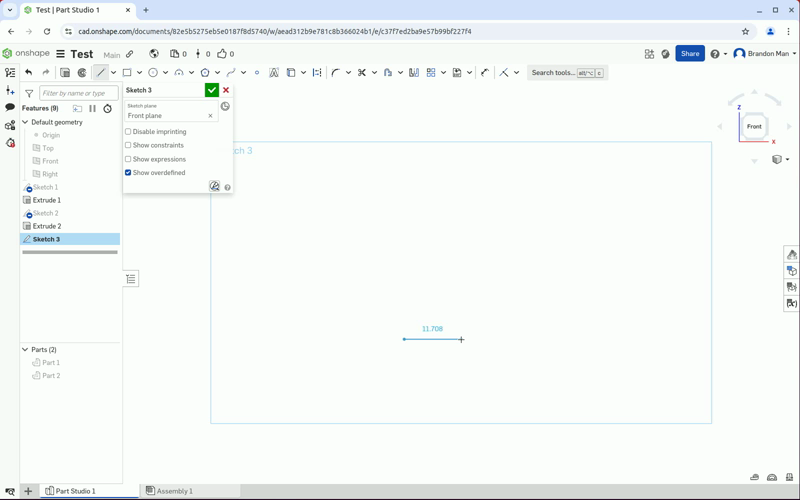
key_up(shift)
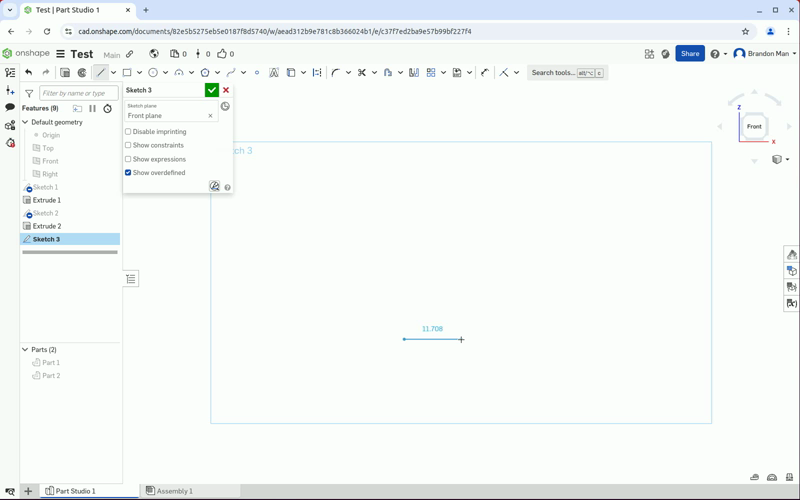
key_down(shift)
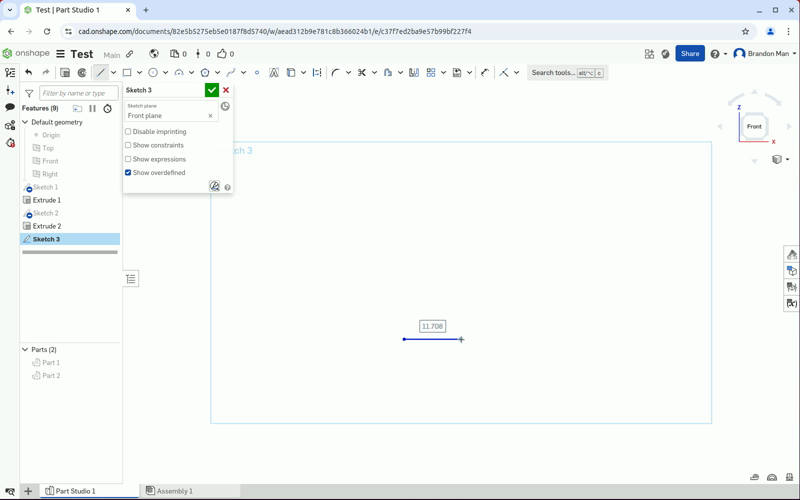
mouse_move(491, 339)
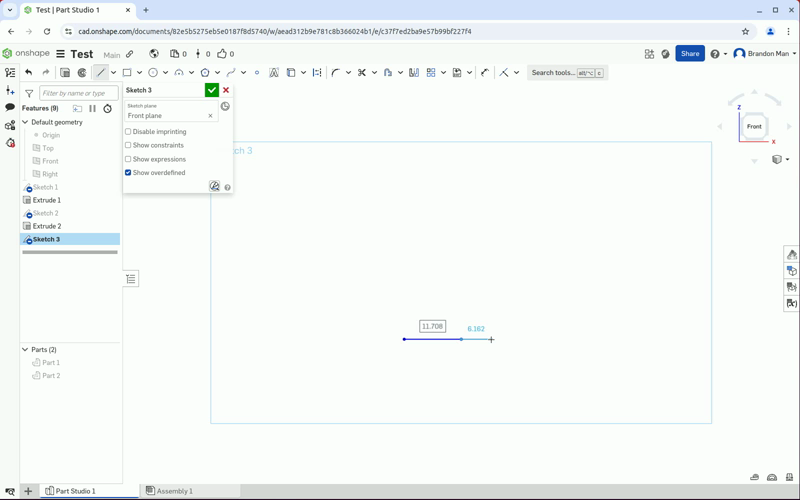
mouse_move(461, 282)
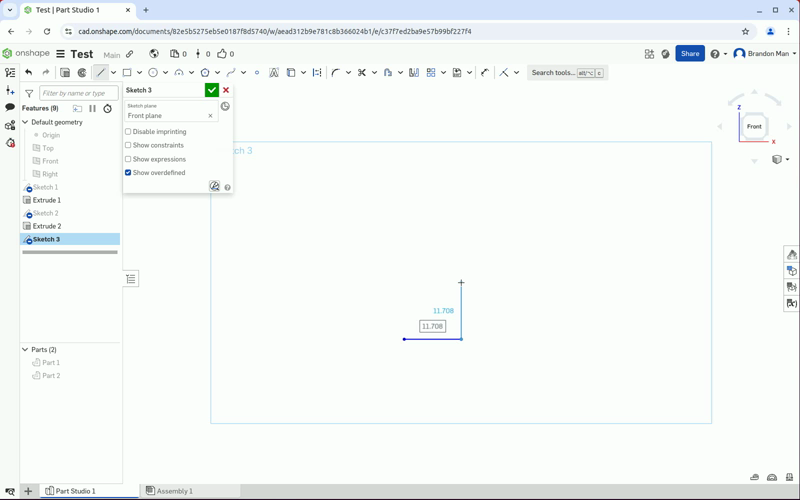
click(461, 282)
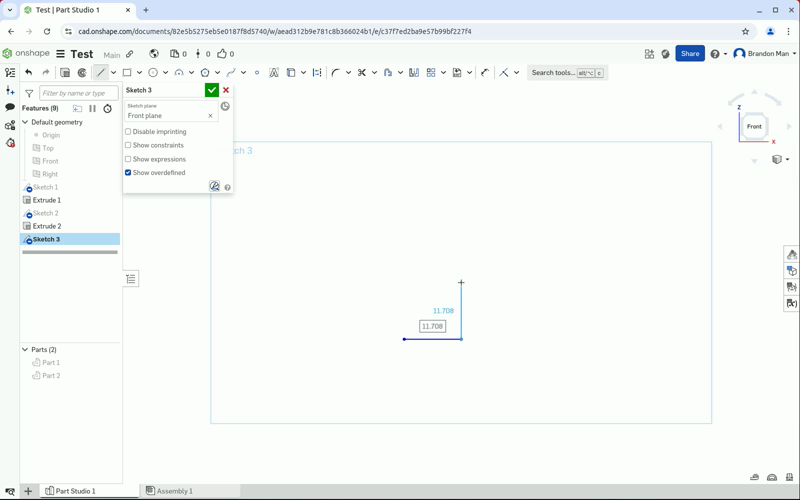
key_up(shift)
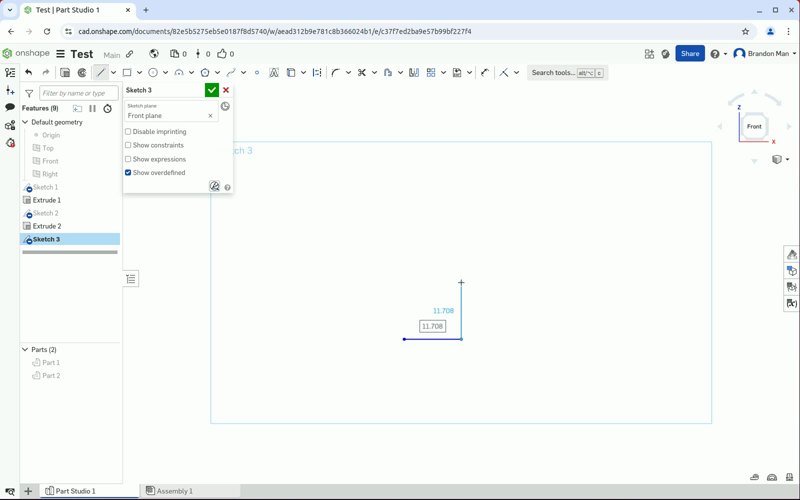
key_down(shift)
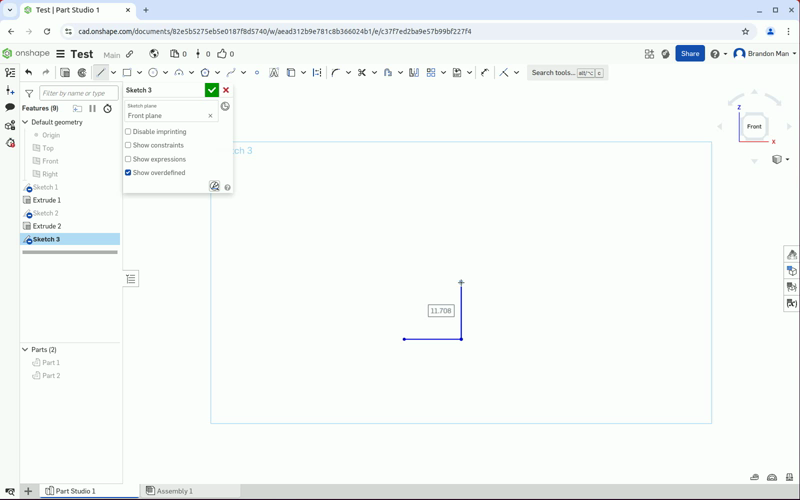
mouse_move(491, 282)
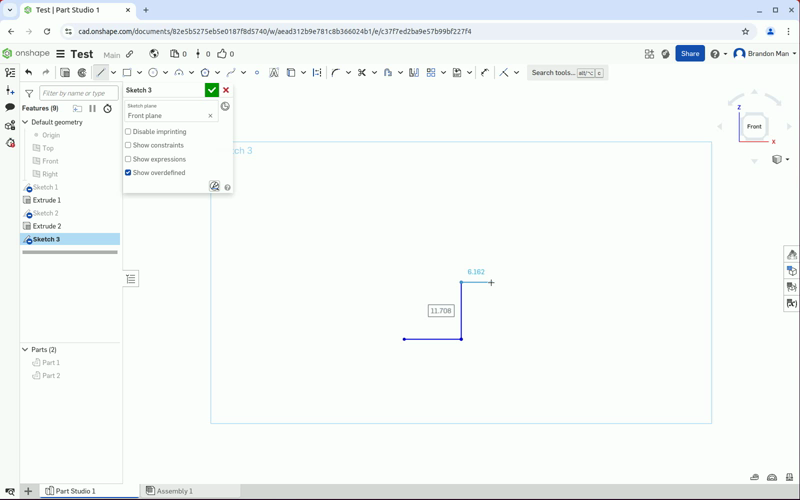
mouse_move(404, 282)
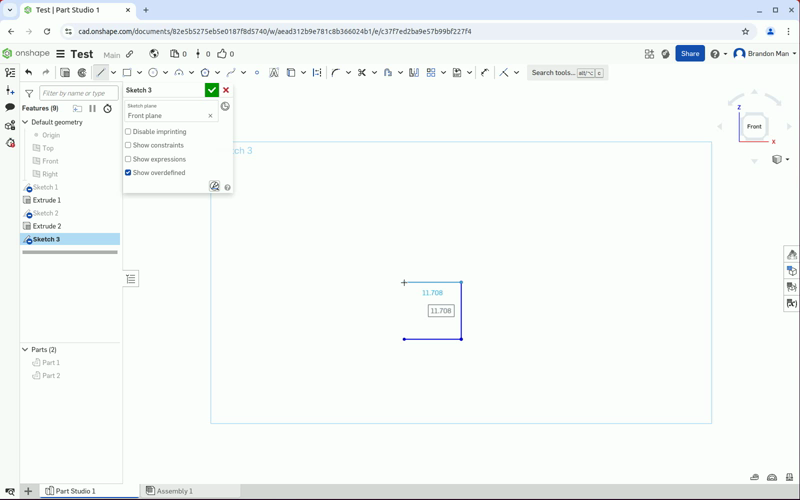
click(404, 282)
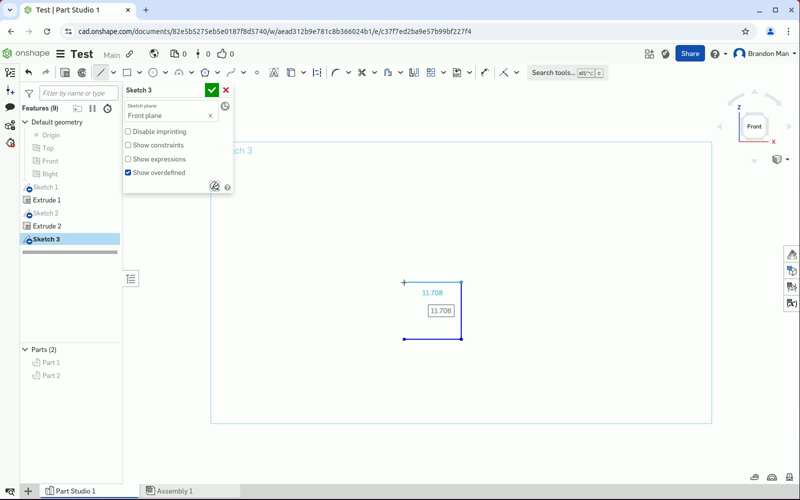
key_up(shift)
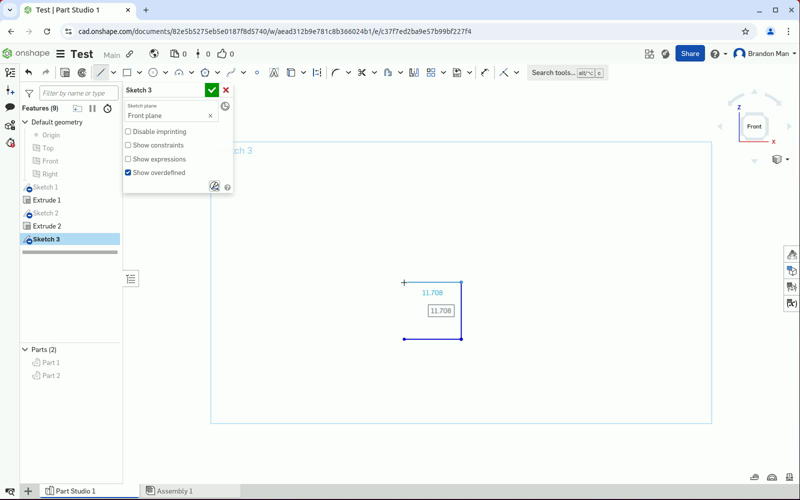
mouse_move(434, 282)
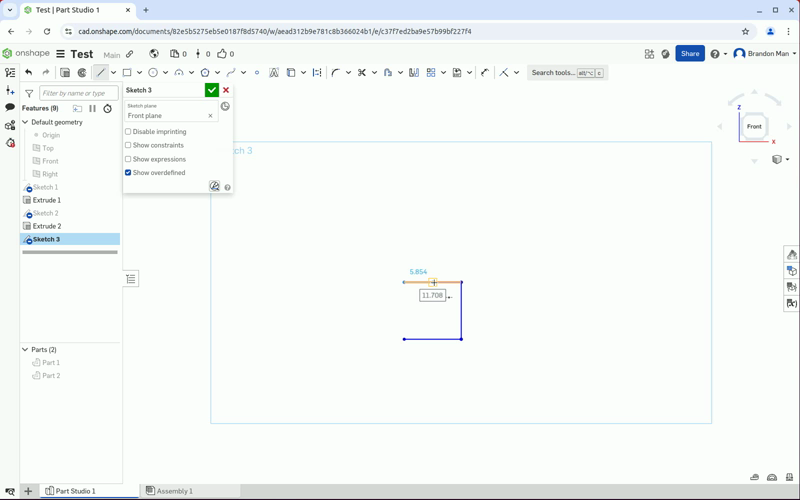
key_down(shift)
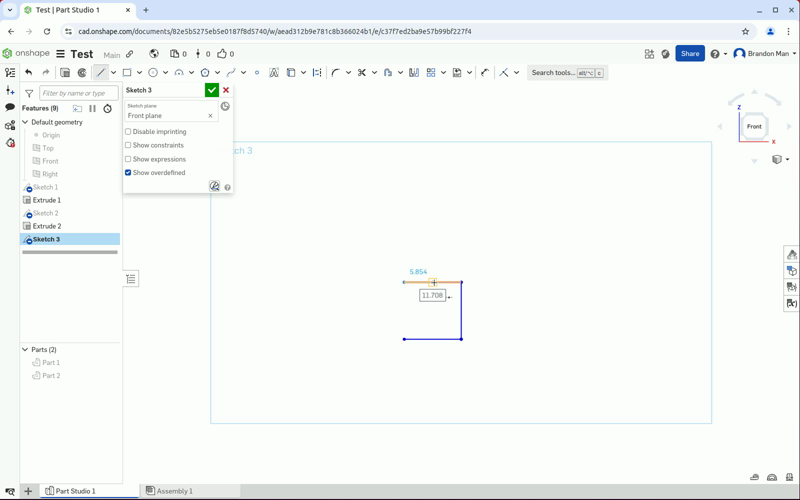
mouse_move(404, 339)
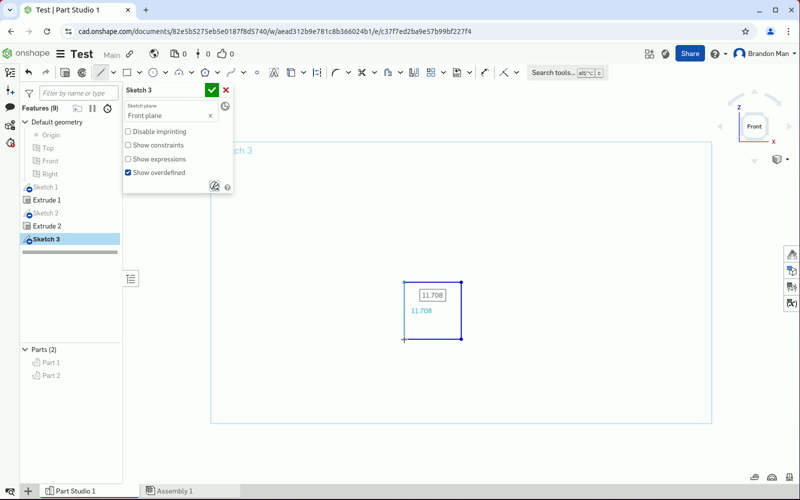
key_up(shift)
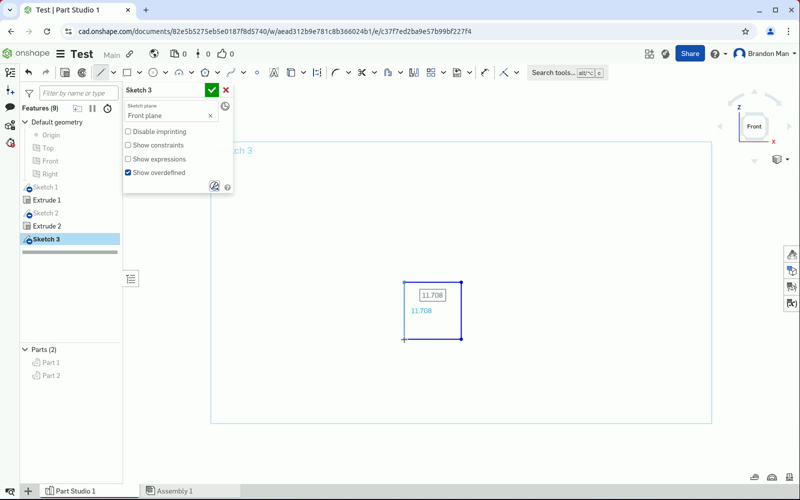
click(404, 339)
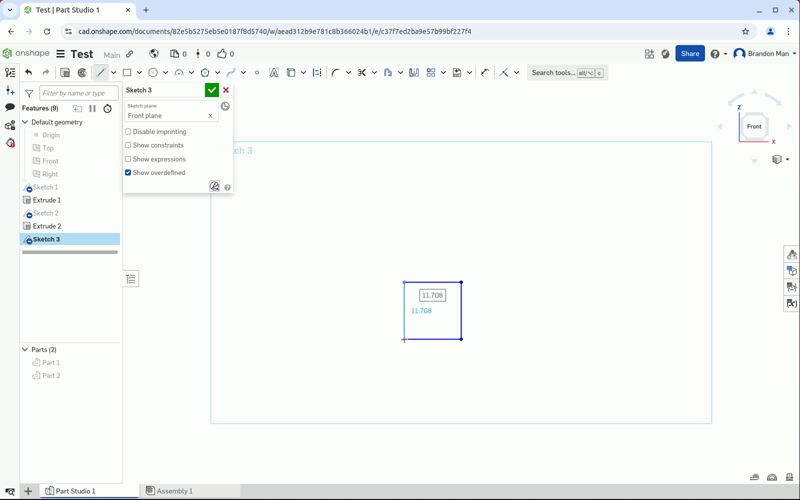
key(esc)
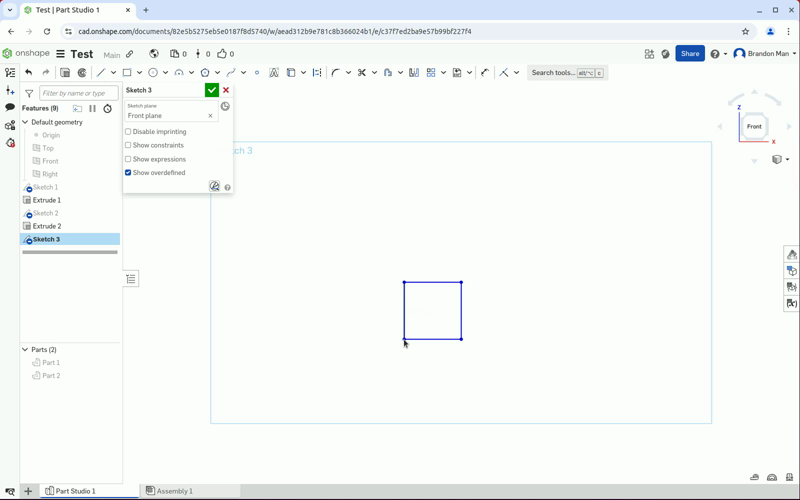
mouse_move(426, 318)
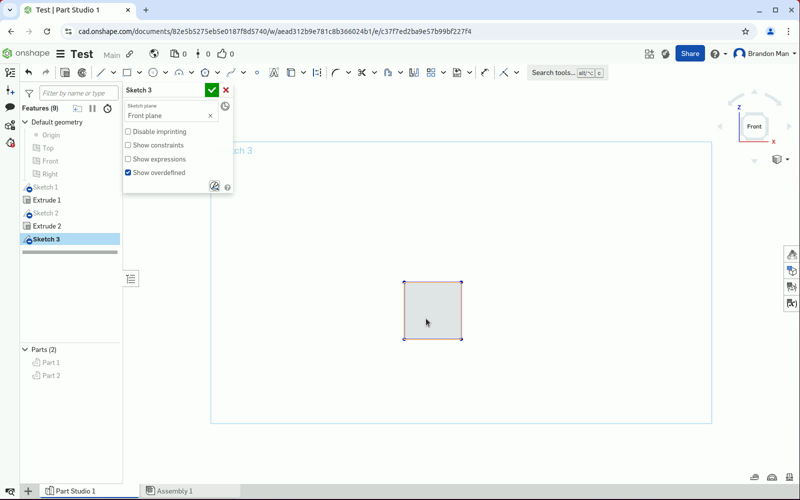
click(426, 318)
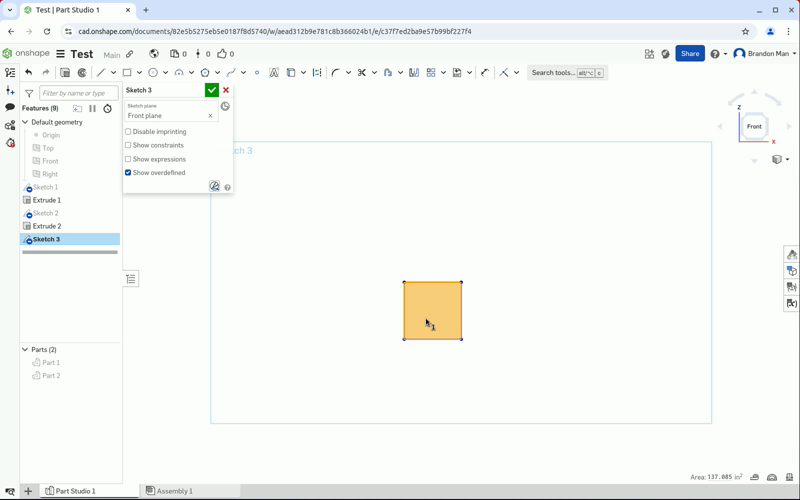
mouse_move(73, 352)
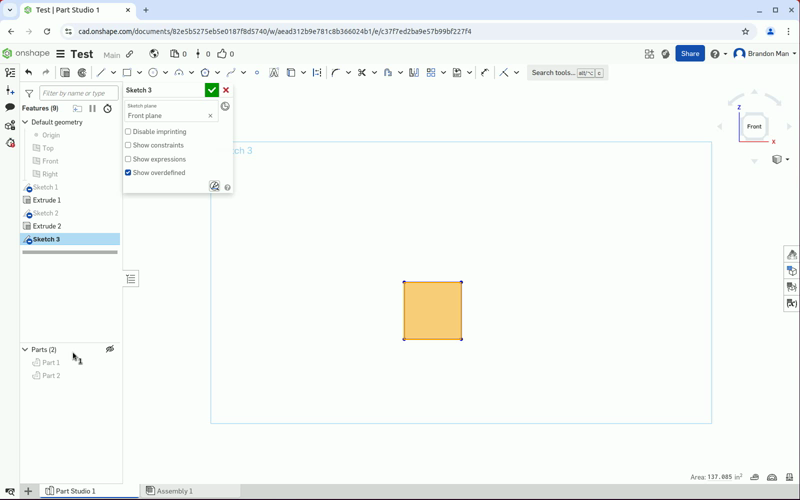
key(shift+y)
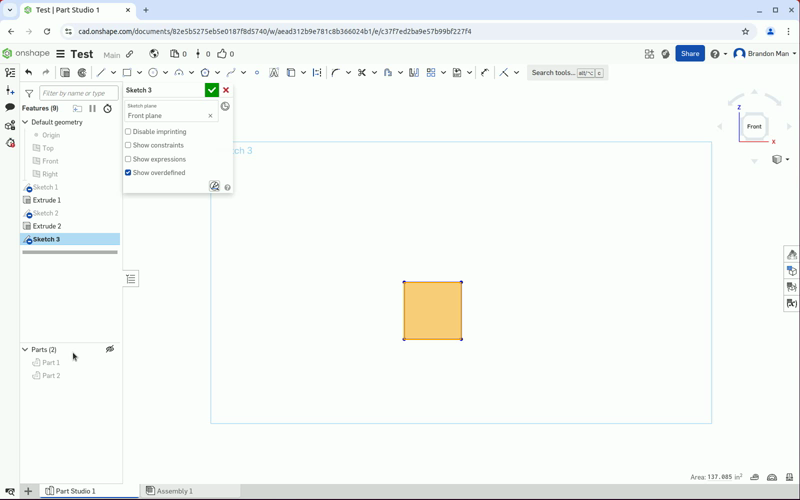
key(shift+e)
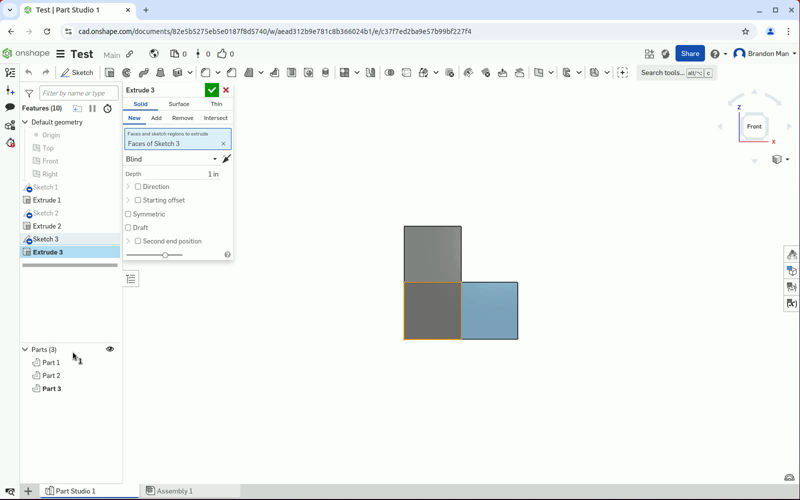
mouse_move(143, 106)
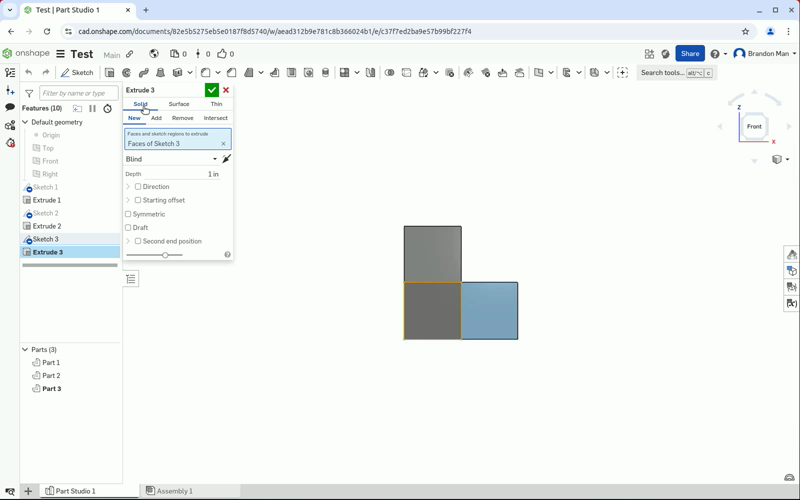
click(143, 106)
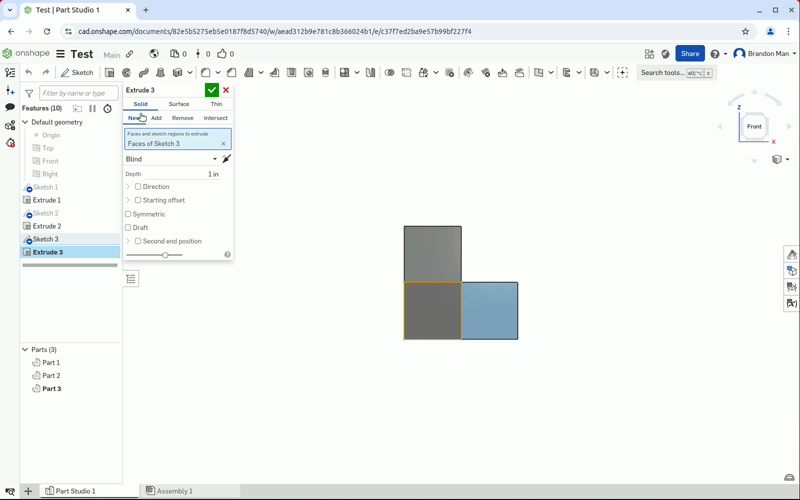
mouse_move(137, 120)
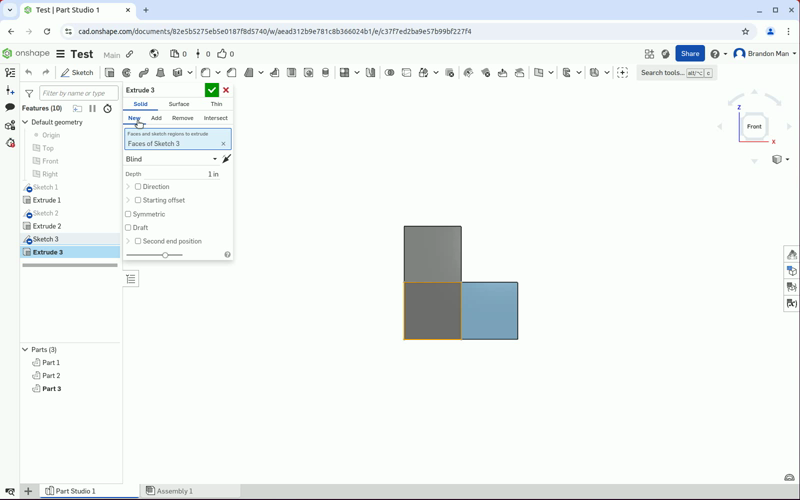
click(137, 120)
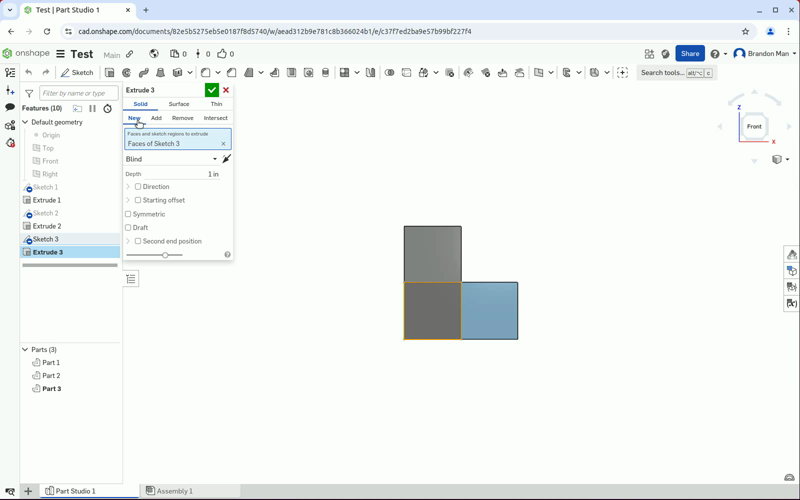
key(tab, 4)
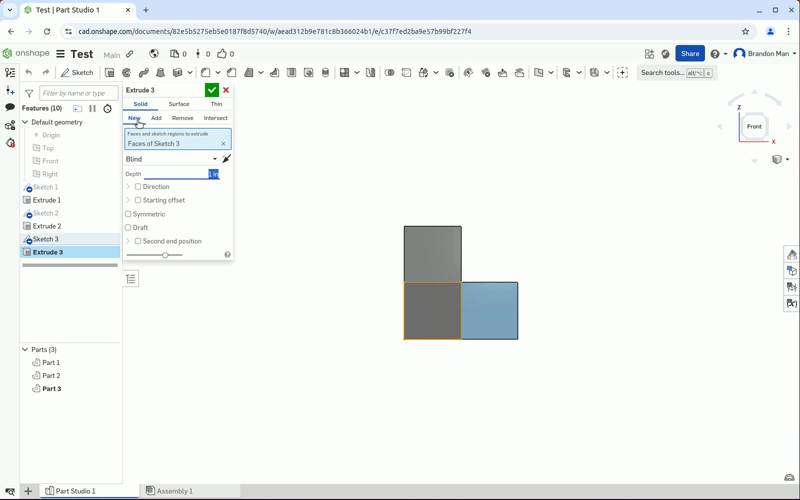
text(11.554)
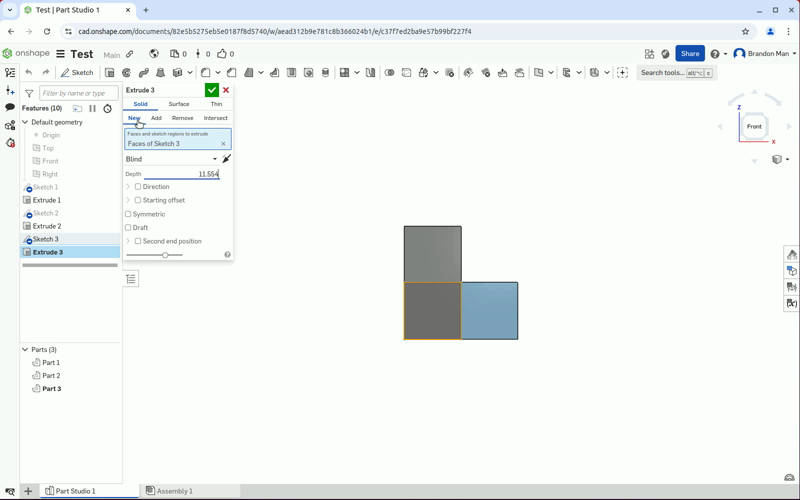
key(enter)
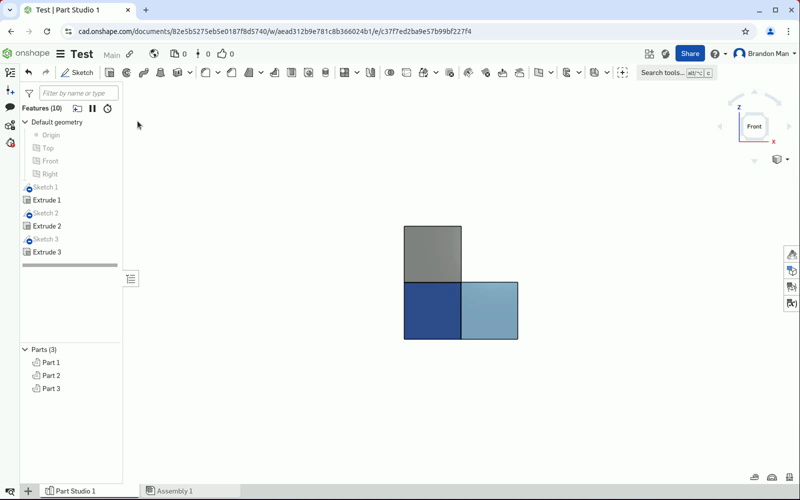
key(shift+h)
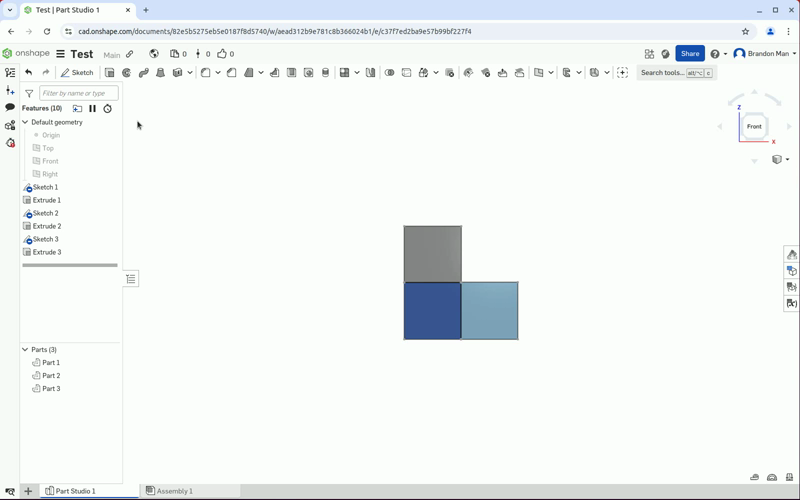
key(shift+h)
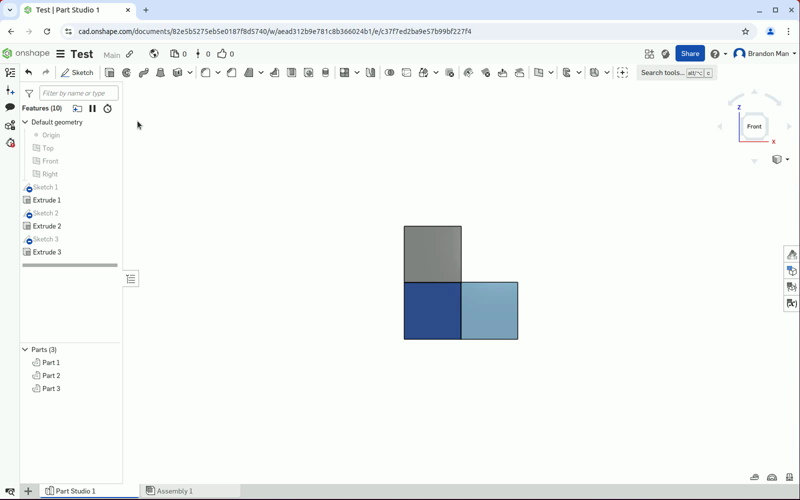
mouse_move(73, 189)
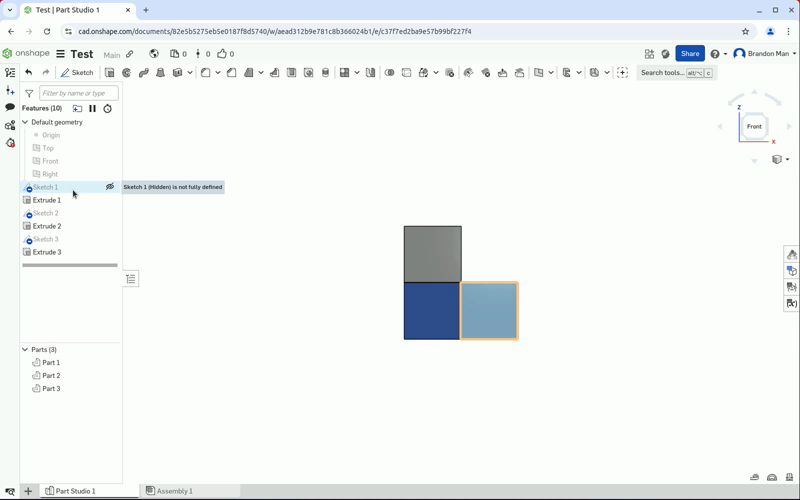
click(73, 189)
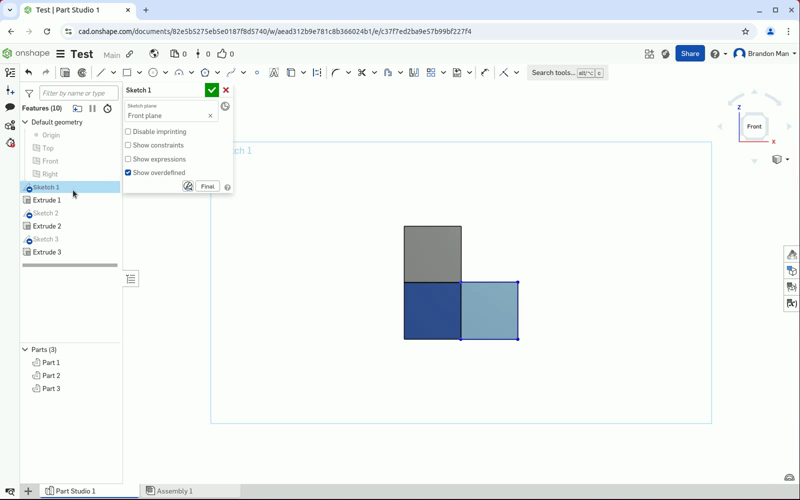
mouse_move(229, 92)
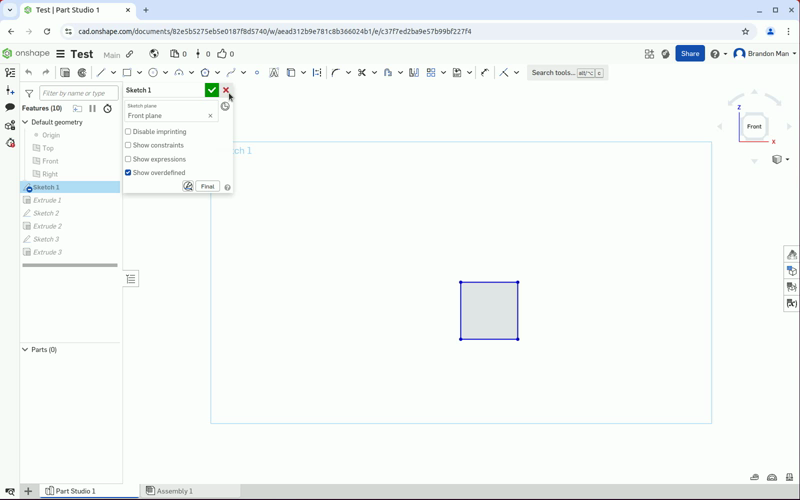
click(229, 92)
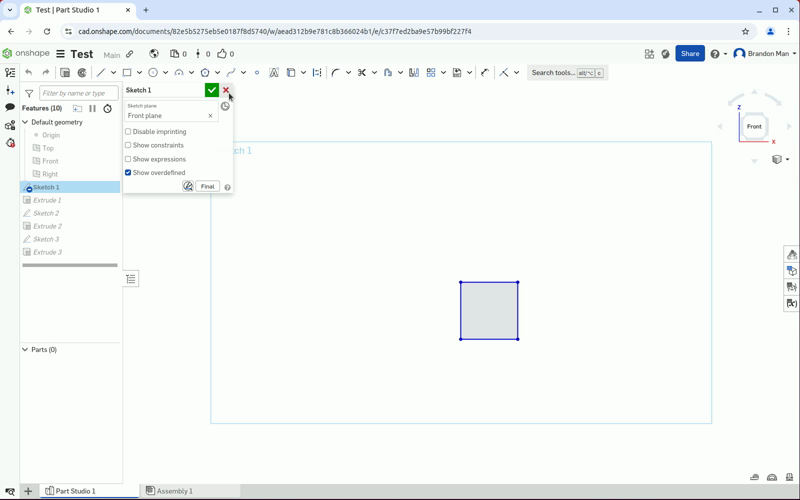
key(shift+s)
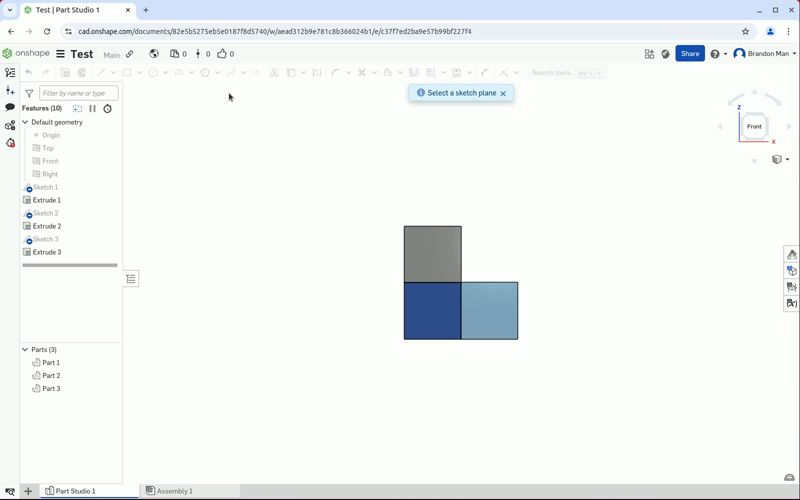
mouse_move(73, 163)
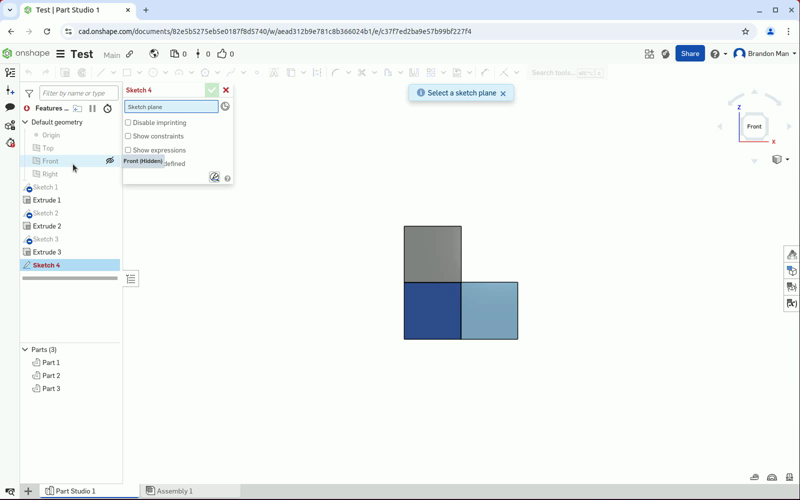
click(73, 163)
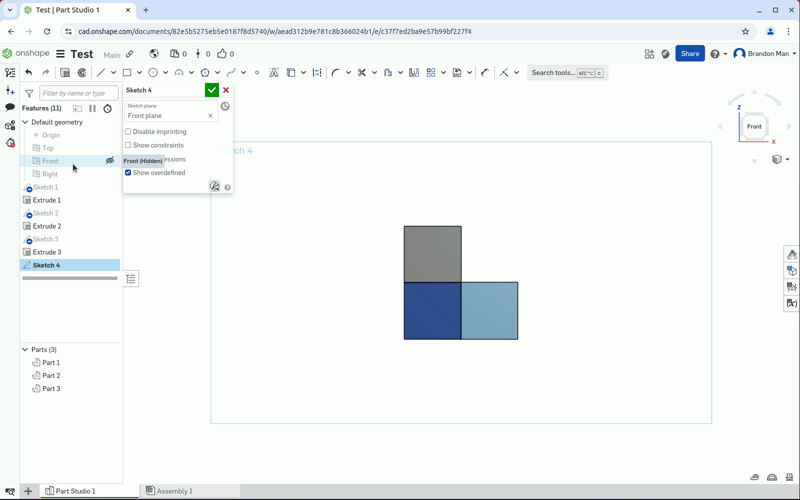
mouse_move(73, 352)
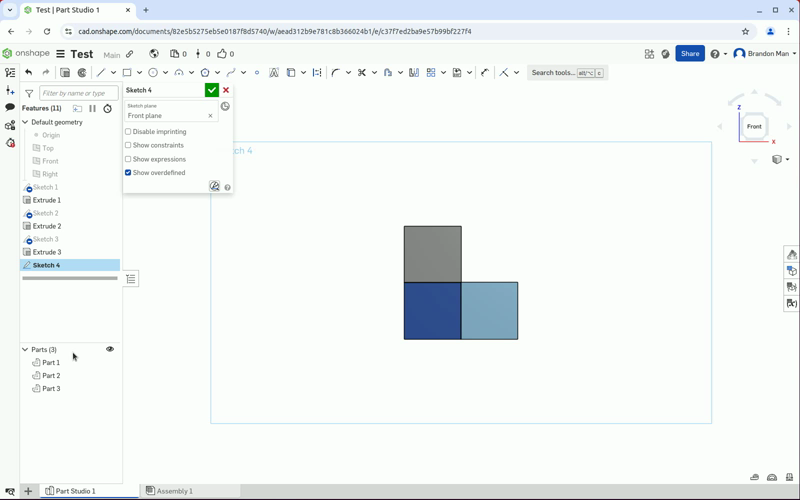
key(y)
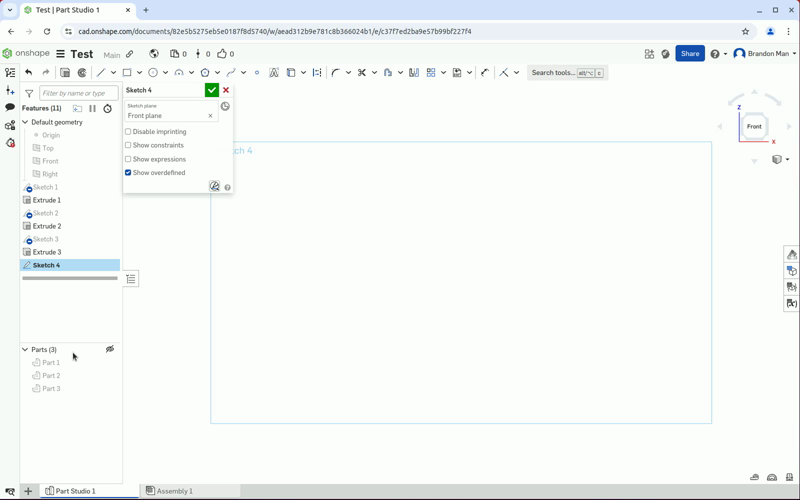
key(l)
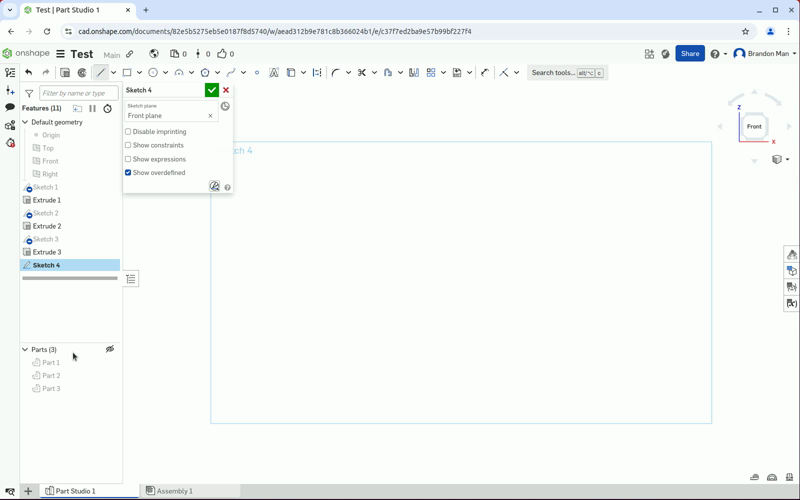
key_down(shift)
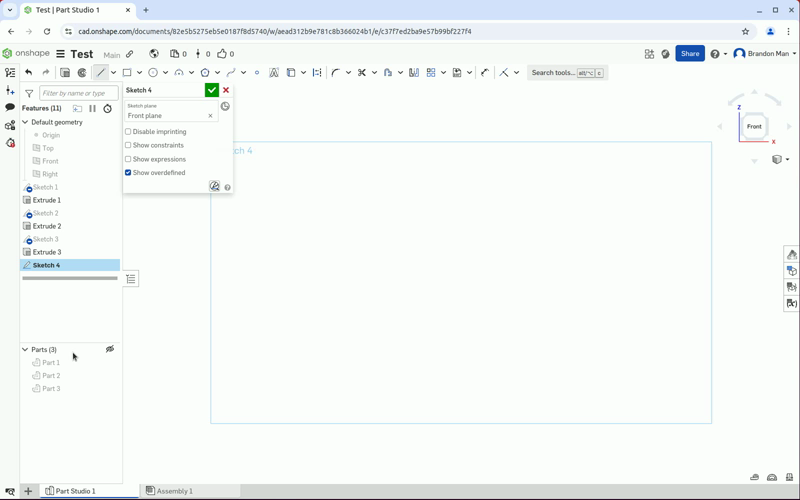
mouse_move(404, 226)
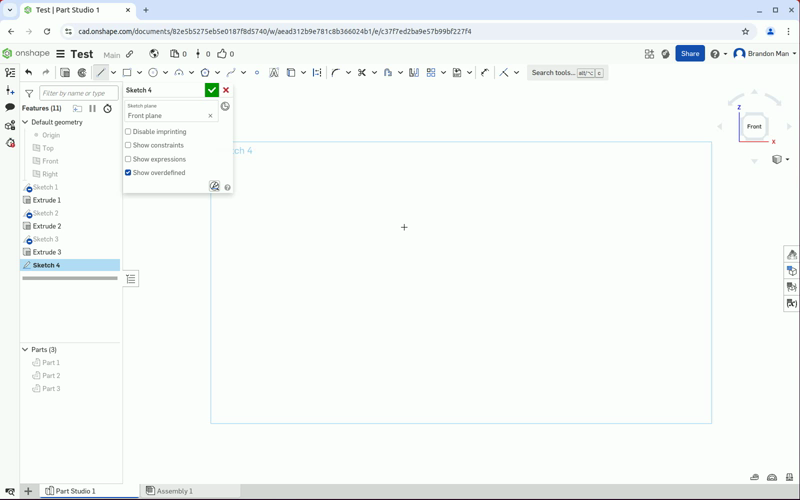
click(404, 226)
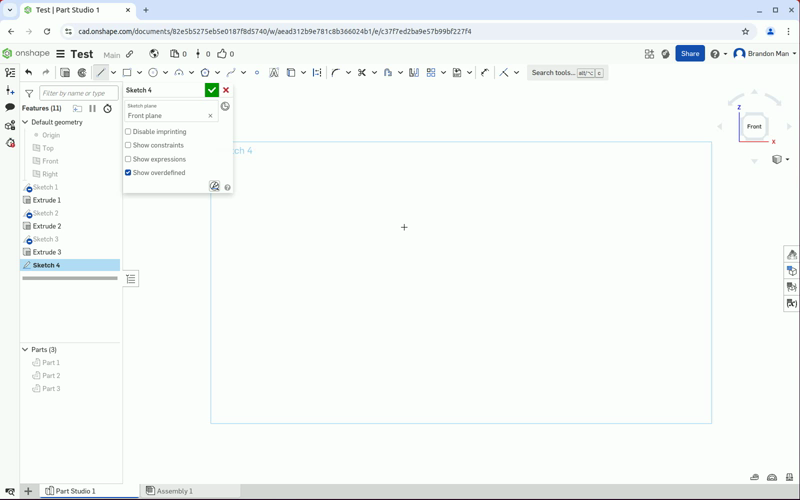
key_up(shift)
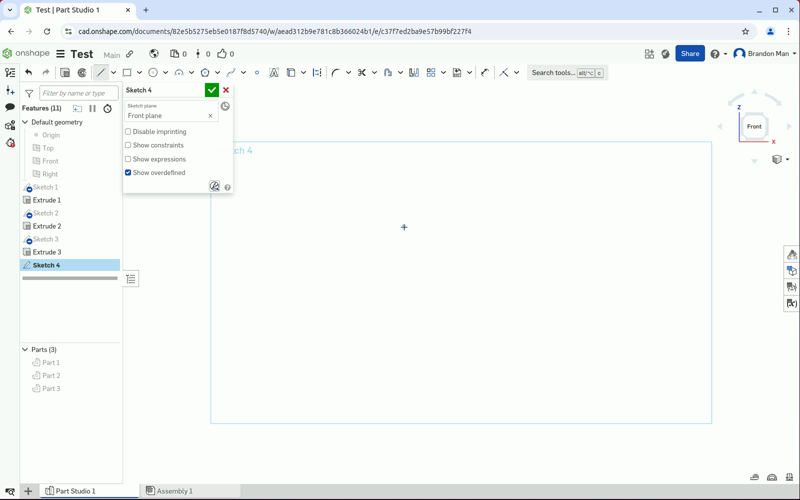
key_down(shift)
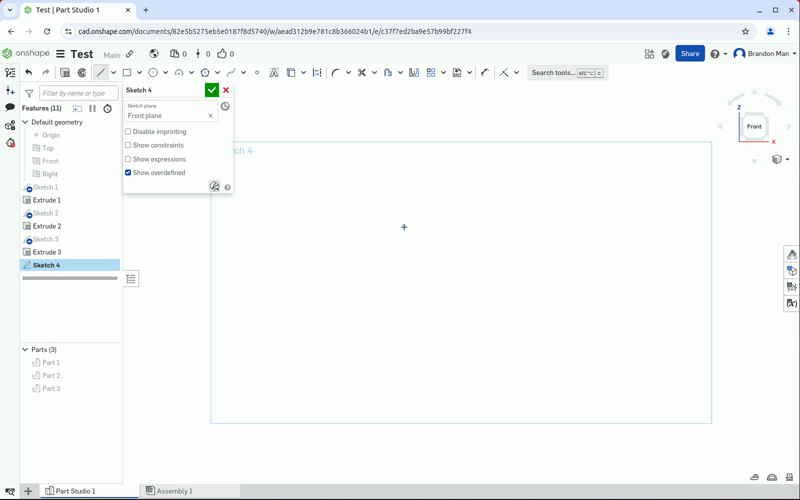
mouse_move(434, 226)
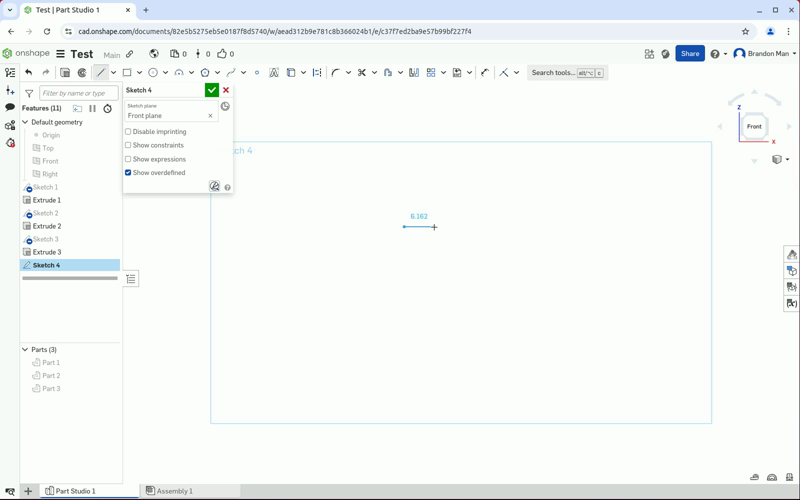
mouse_move(461, 226)
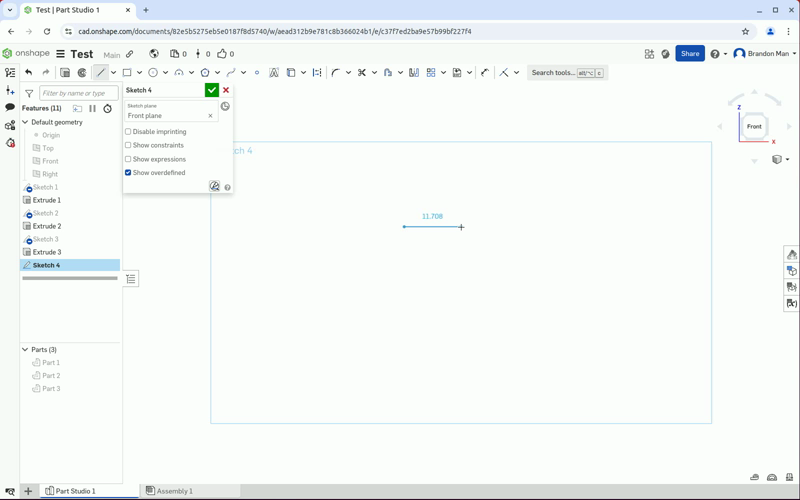
click(461, 226)
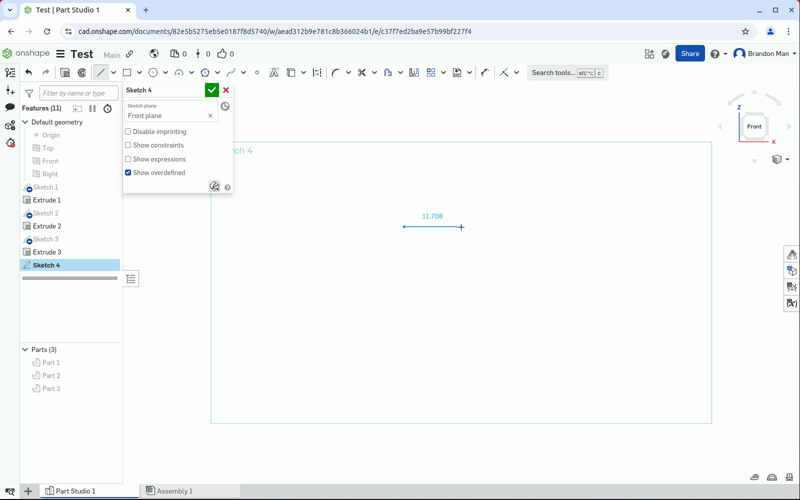
key_up(shift)
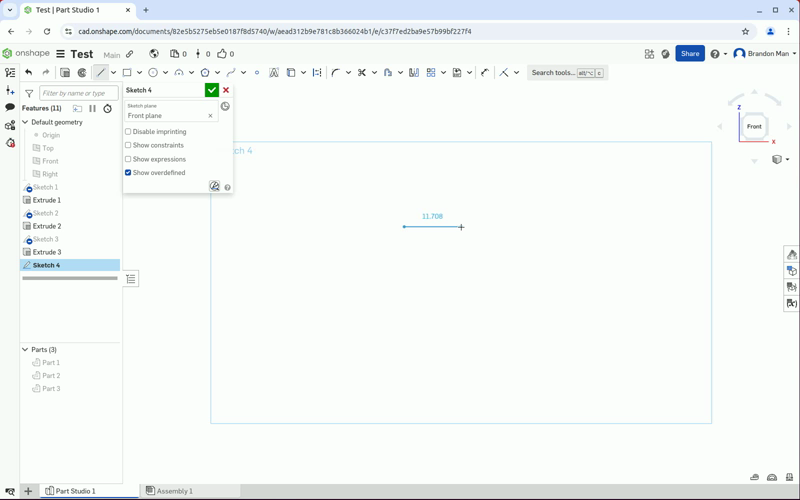
key_down(shift)
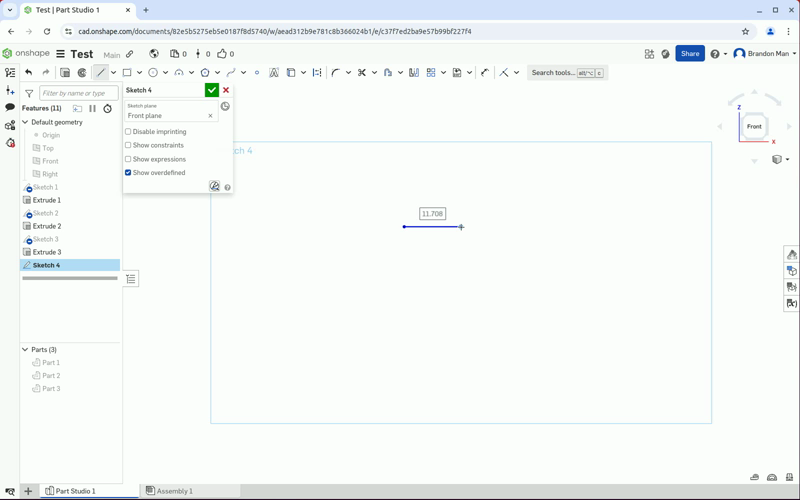
mouse_move(491, 226)
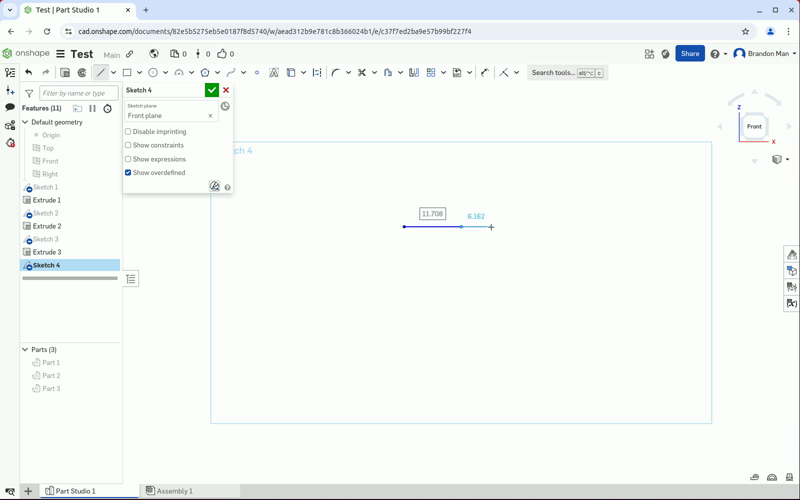
mouse_move(461, 169)
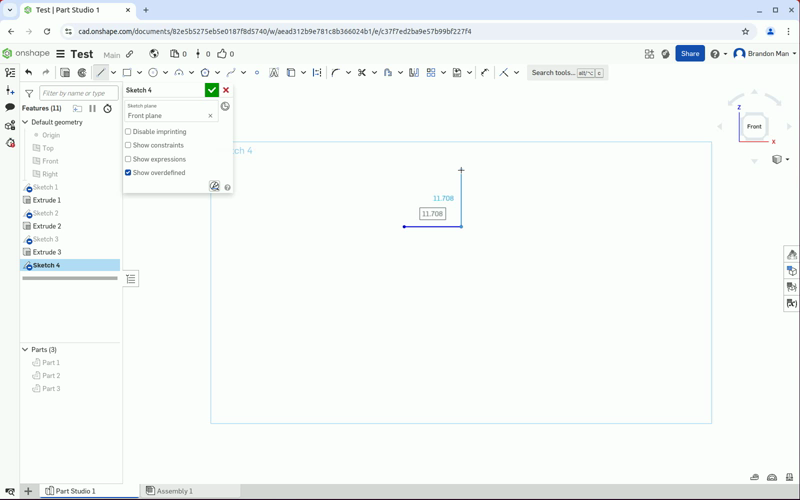
click(461, 169)
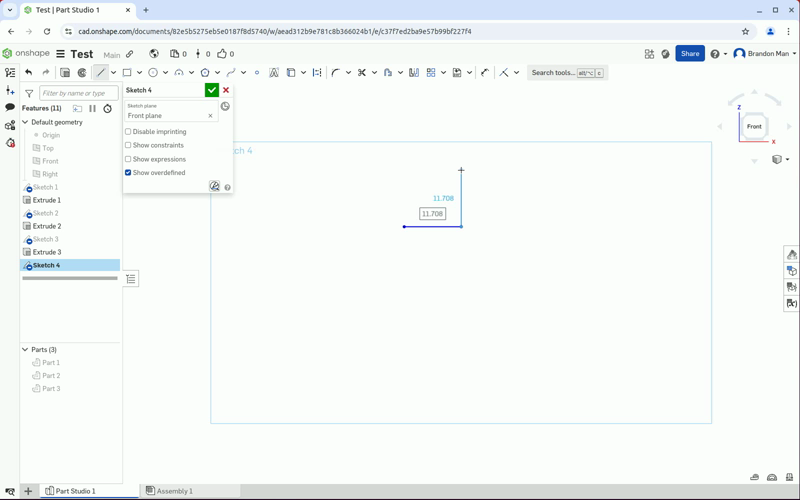
key_up(shift)
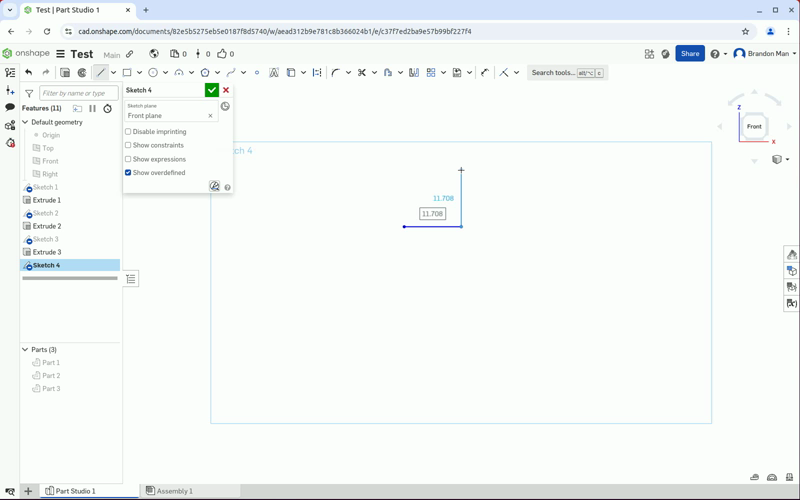
key_down(shift)
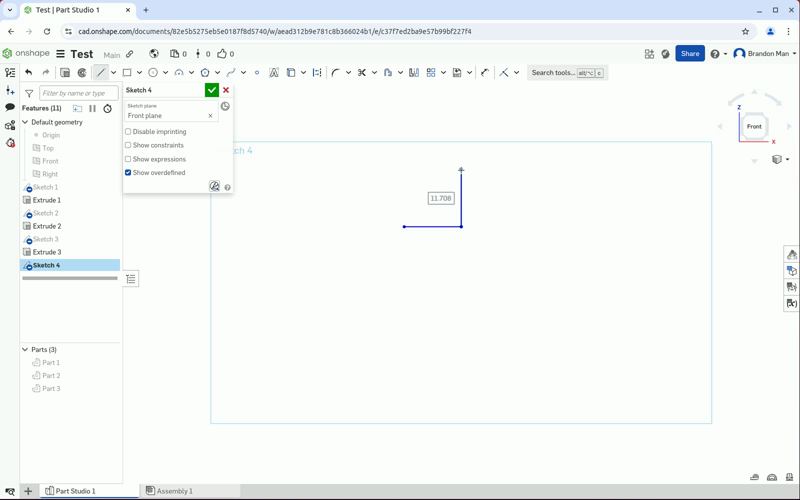
mouse_move(491, 169)
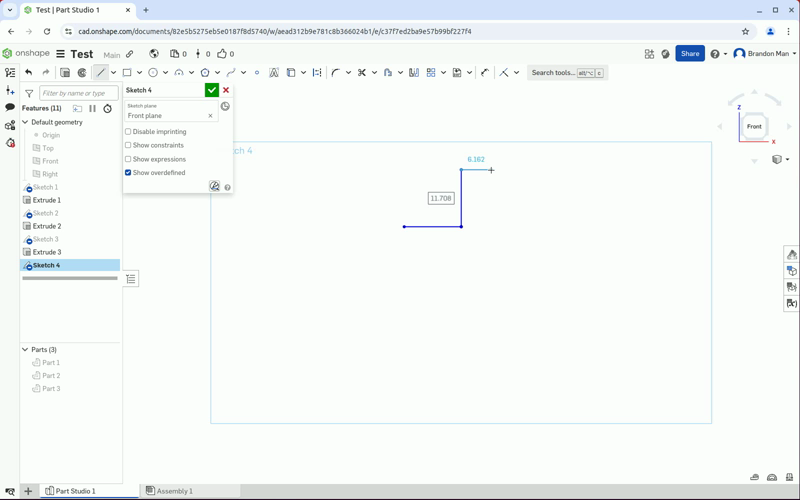
mouse_move(404, 169)
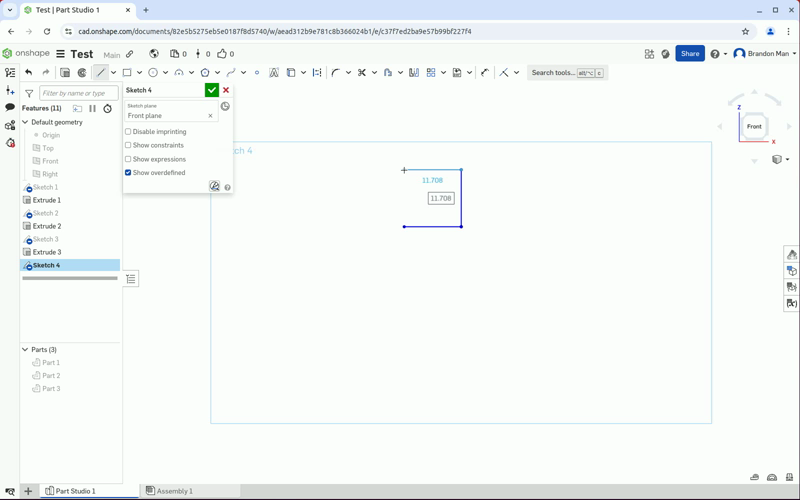
click(404, 169)
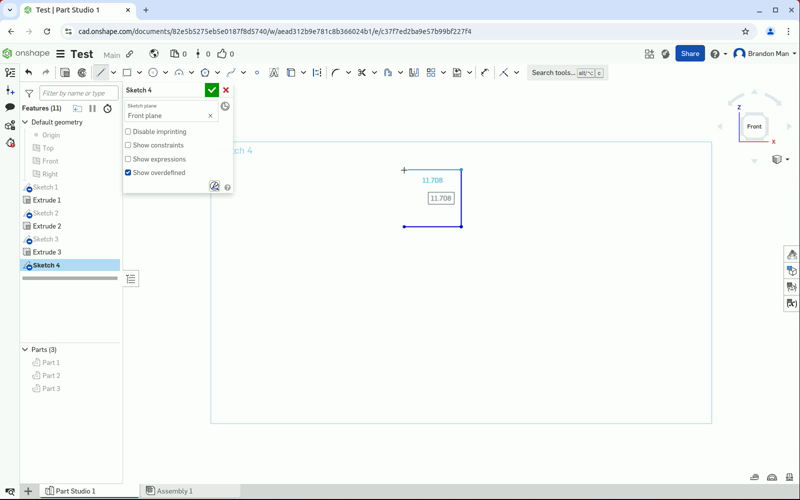
key_up(shift)
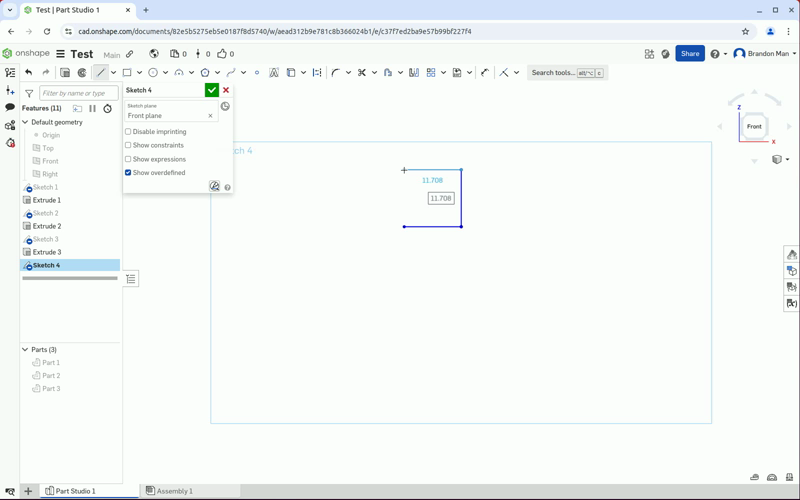
mouse_move(434, 169)
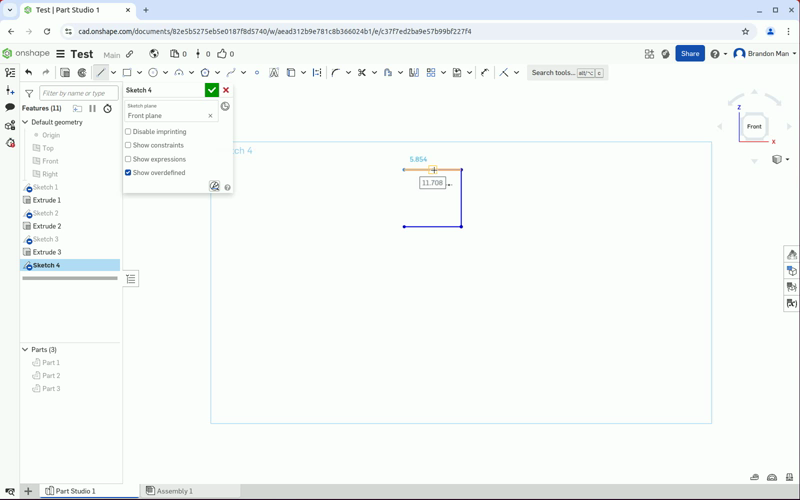
key_down(shift)
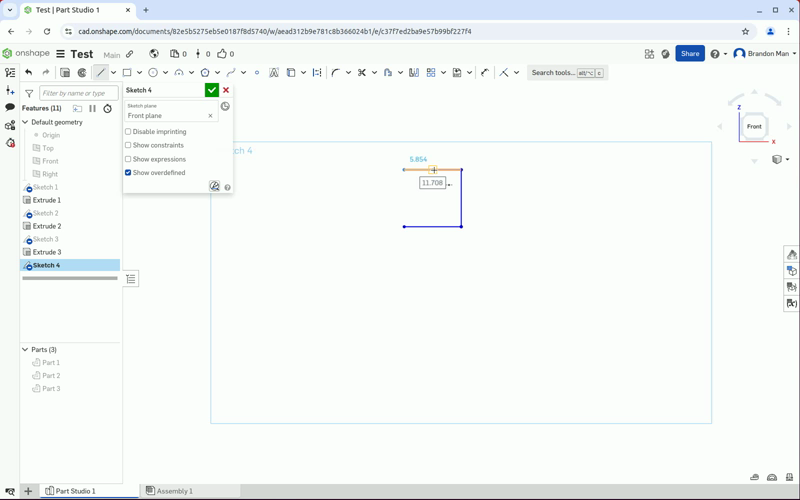
mouse_move(404, 226)
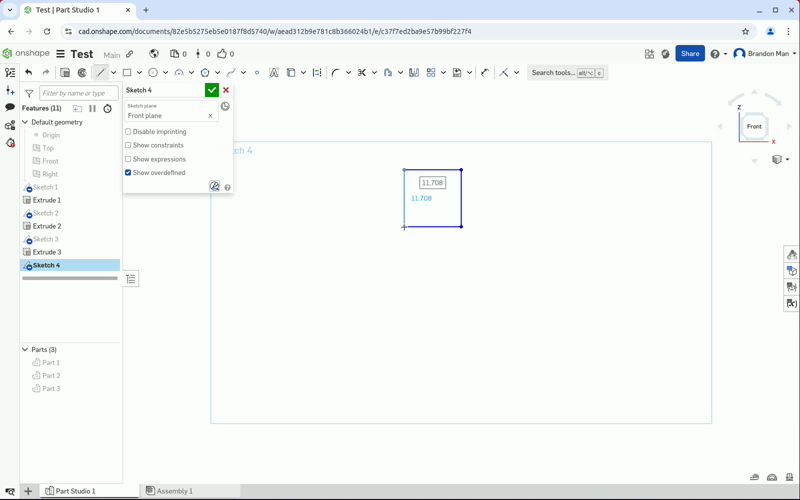
key_up(shift)
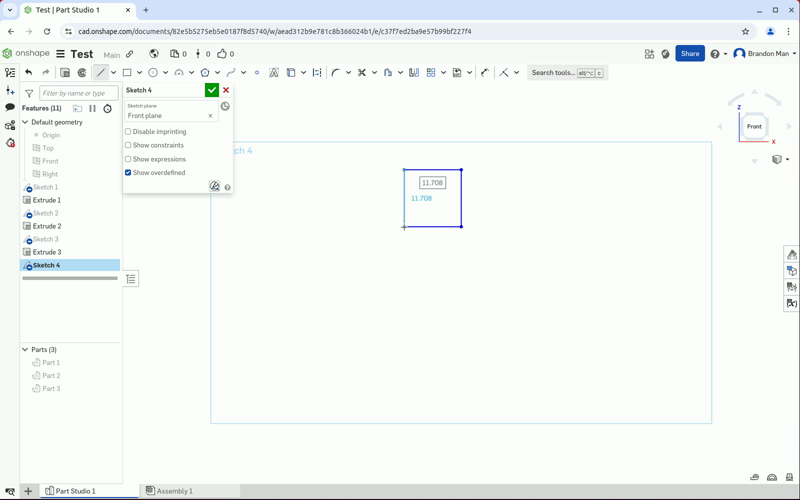
click(404, 226)
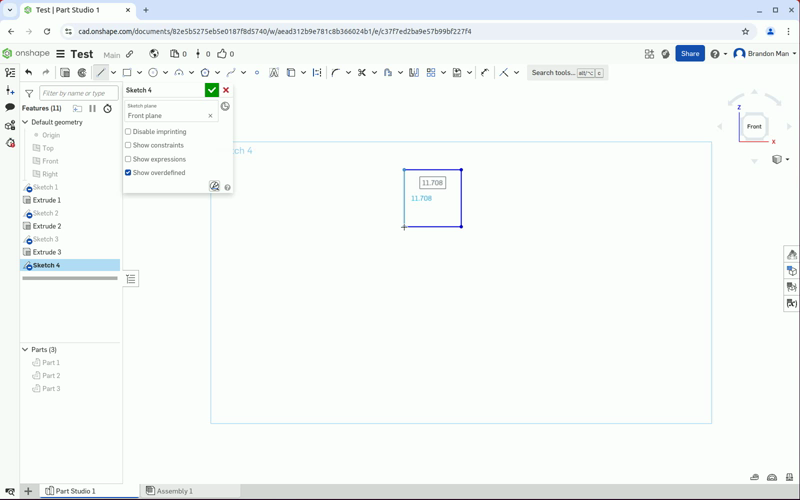
key(esc)
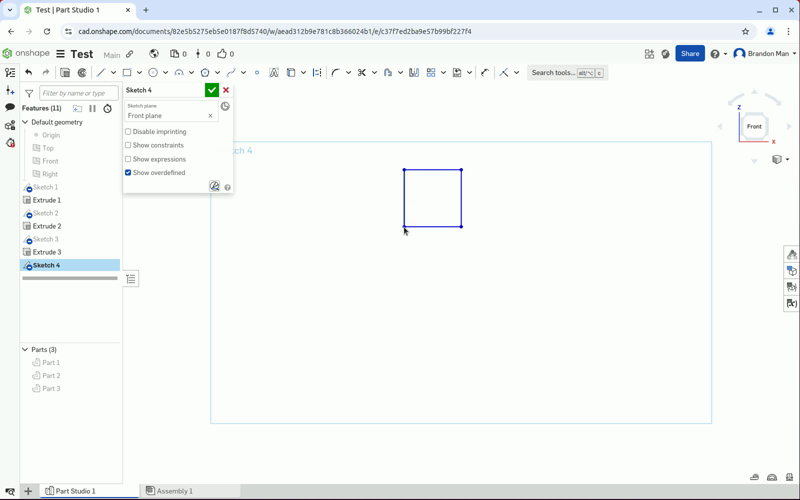
mouse_move(454, 196)
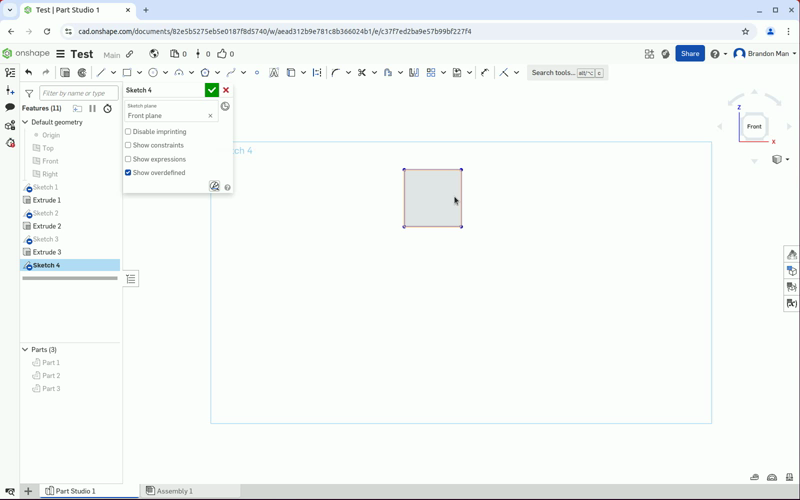
click(454, 196)
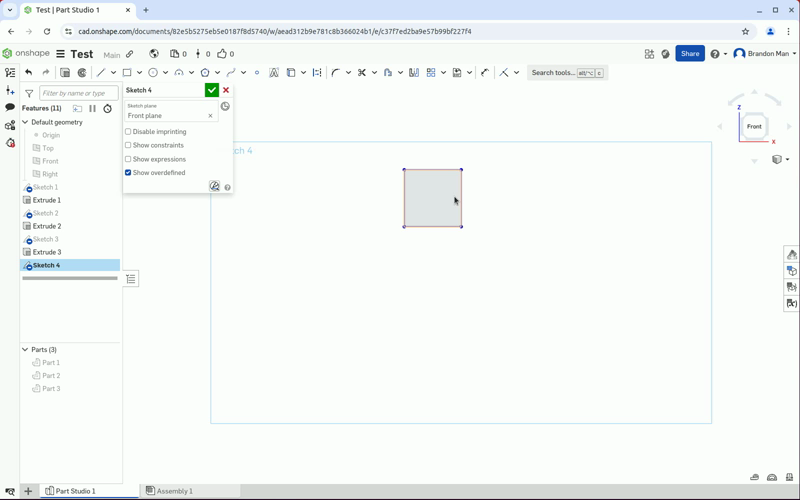
mouse_move(73, 352)
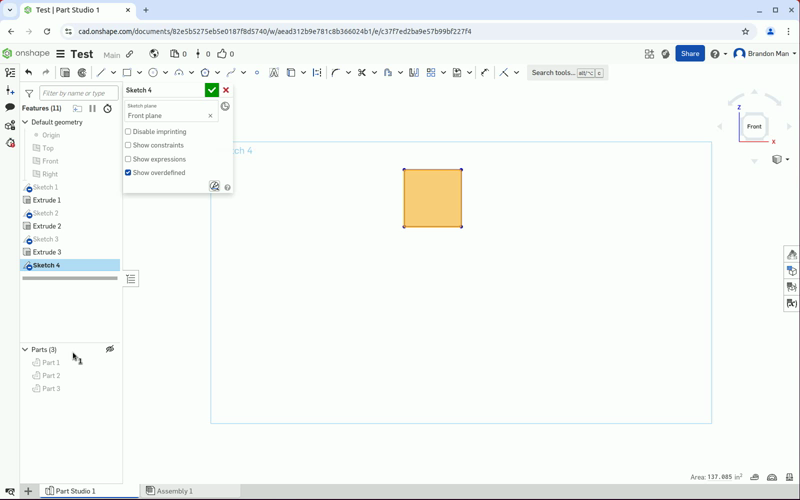
key(shift+y)
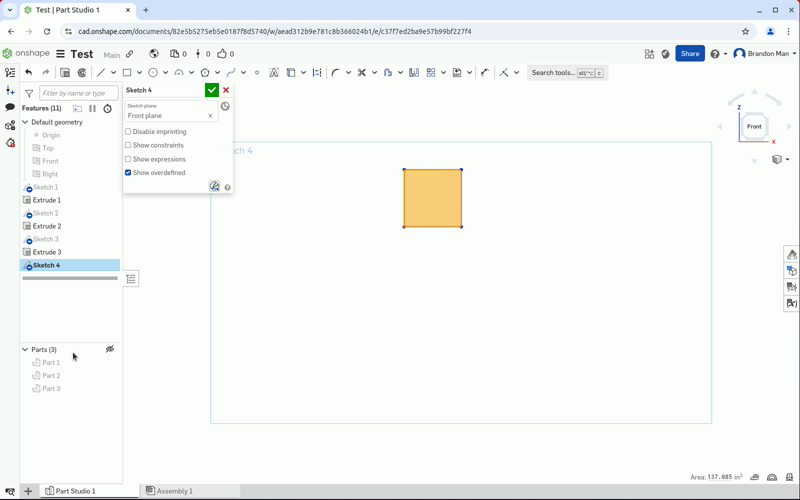
key(shift+e)
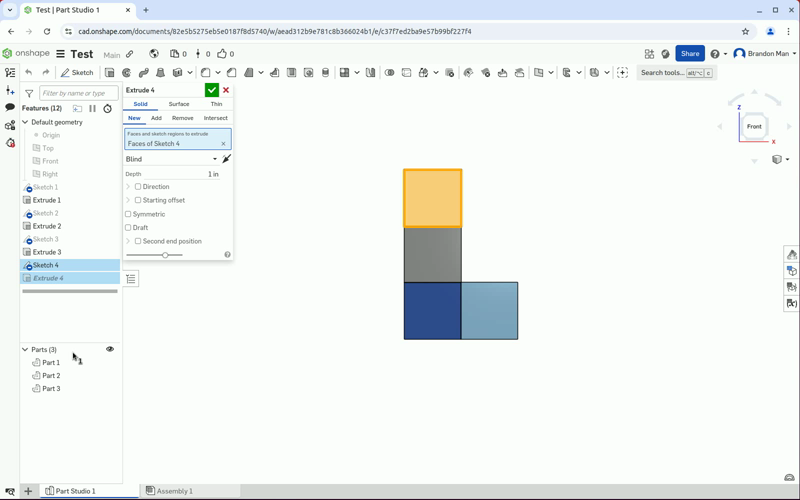
mouse_move(143, 106)
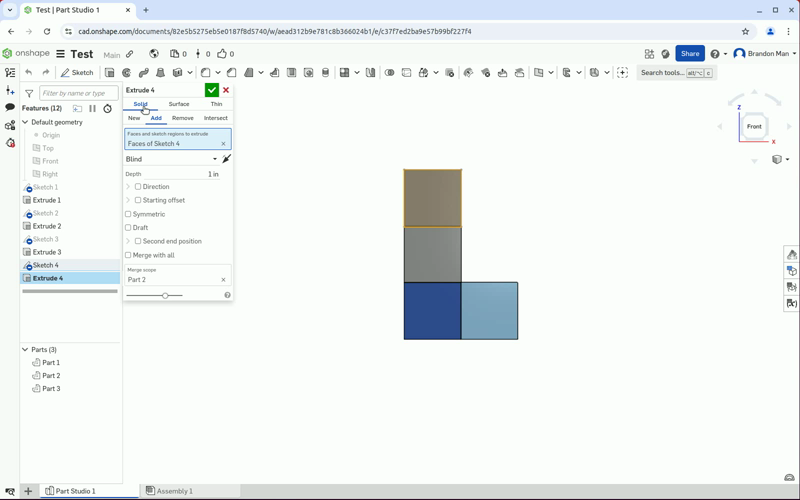
click(143, 106)
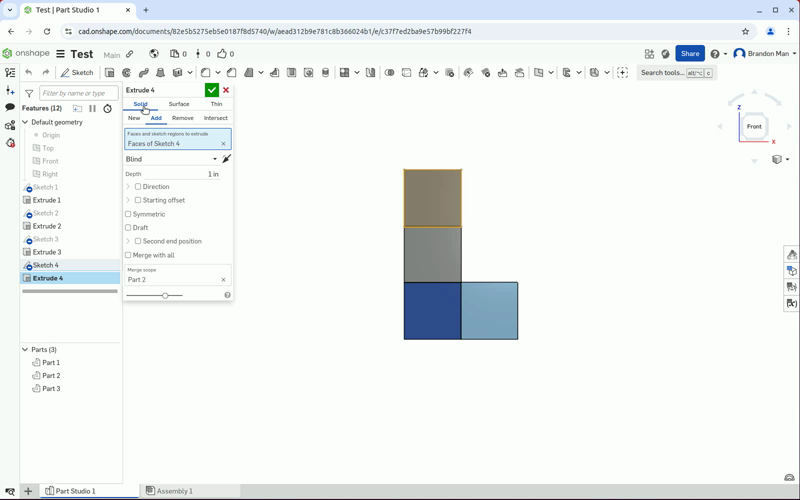
mouse_move(137, 120)
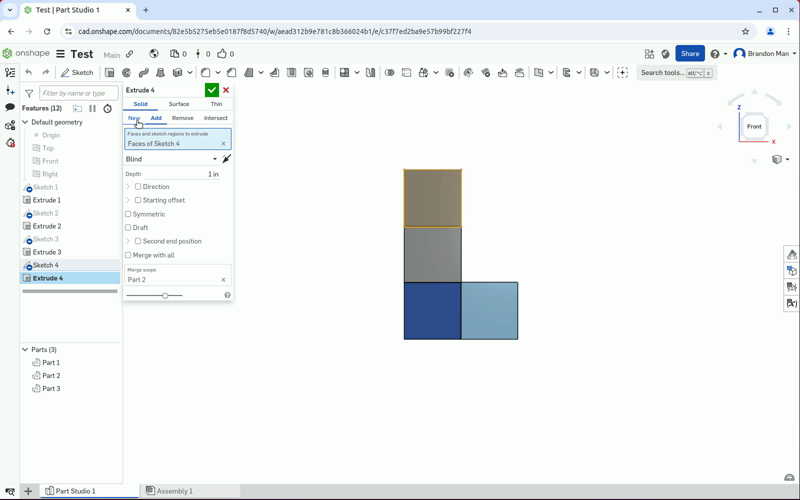
click(137, 120)
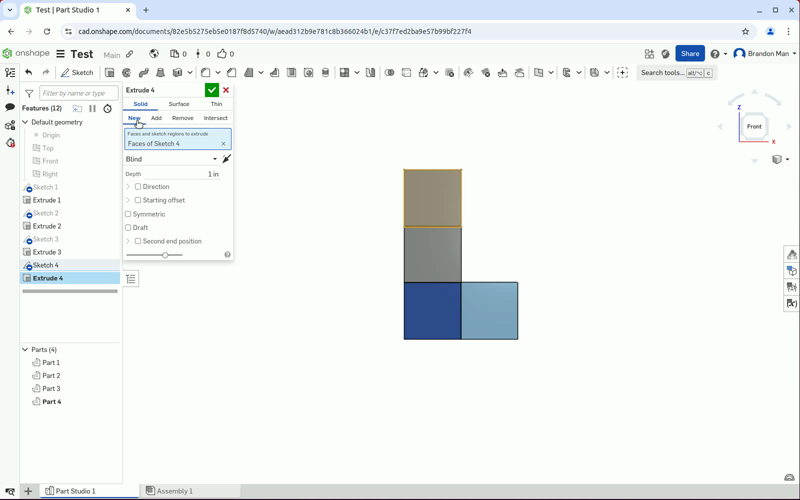
key(tab, 4)
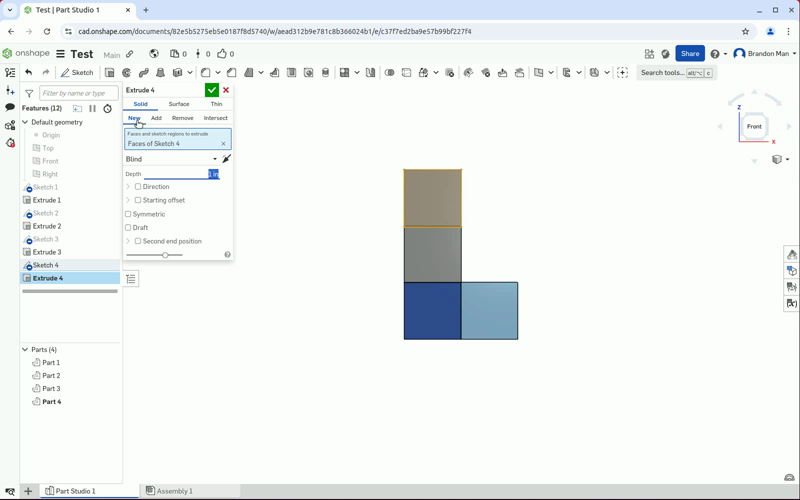
text(11.554)
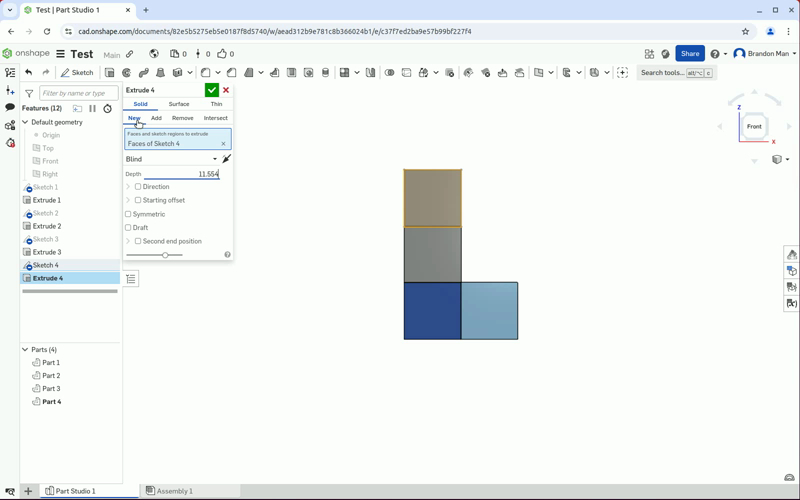
key(enter)
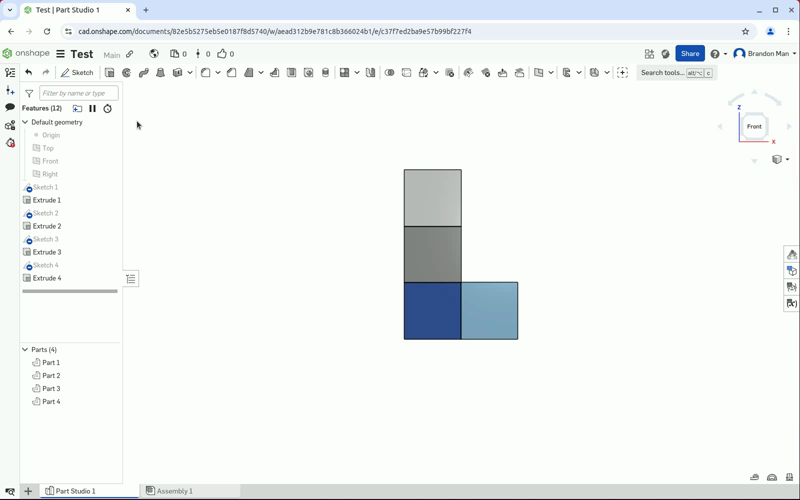
key(shift+h)
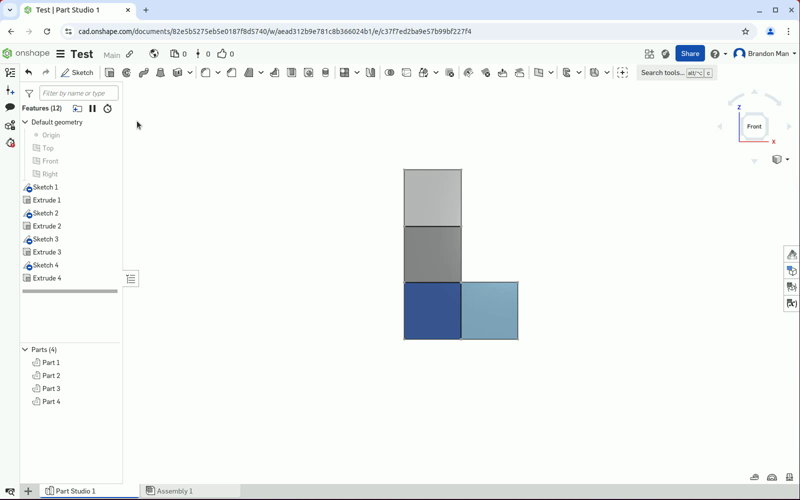
key(shift+h)
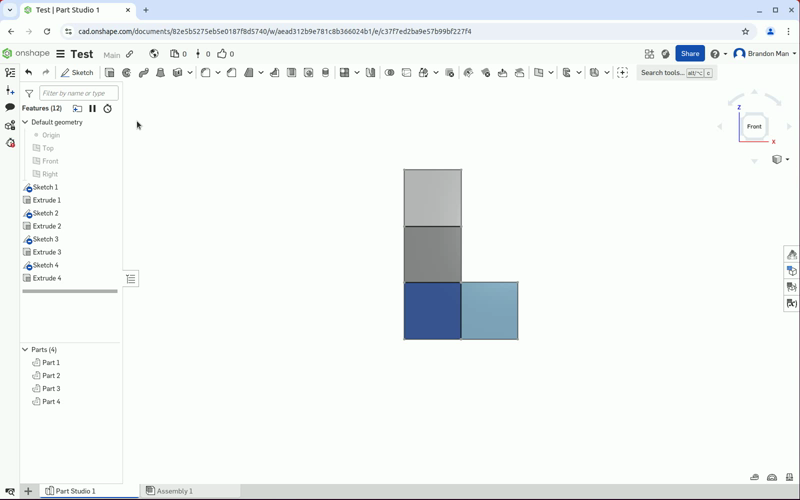
key(shift+7)
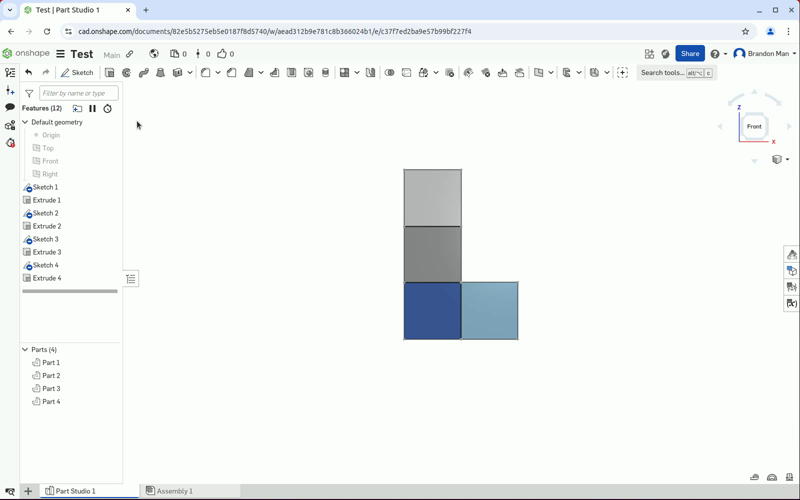
key(left, 2)
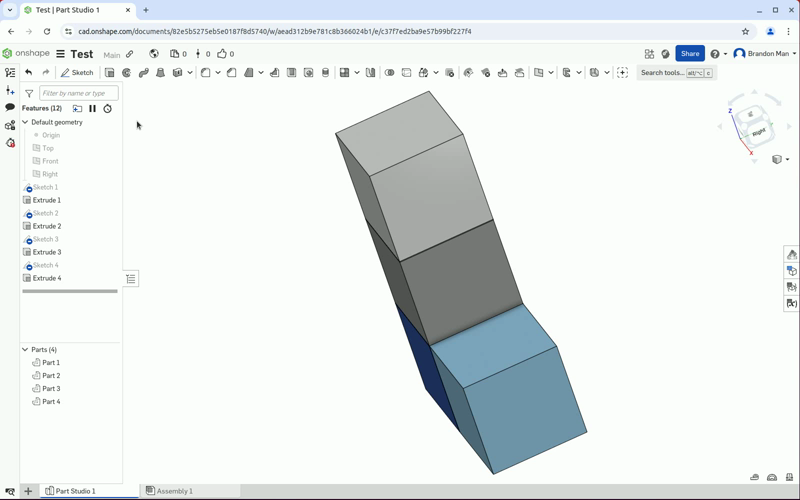
key(down, 2)
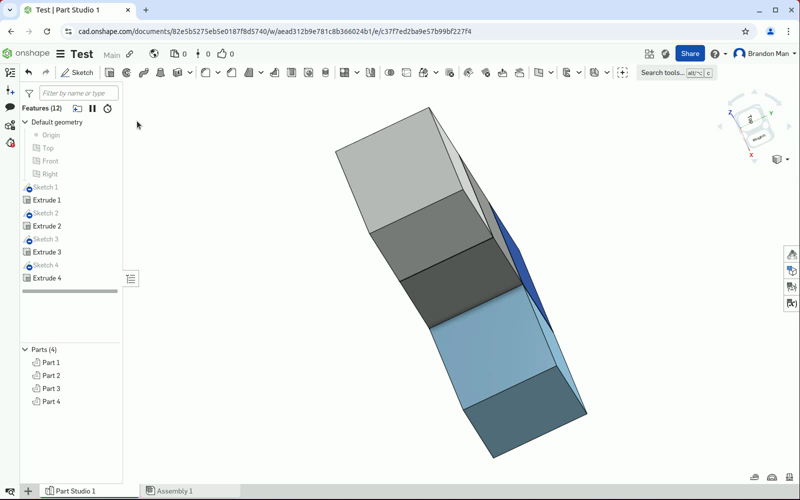
key(up, 2)
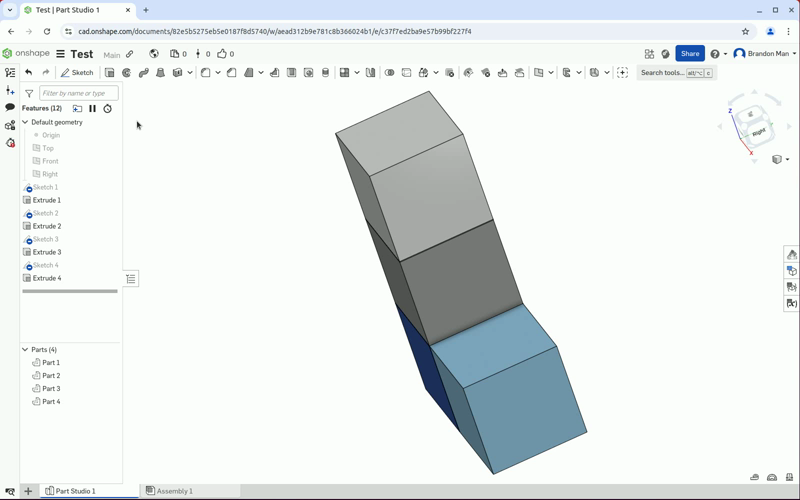
key(right, 2)
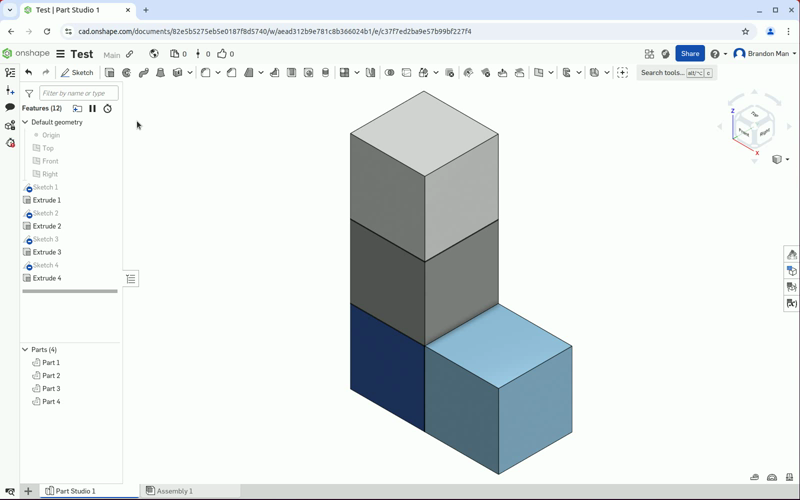
mouse_move(73, 189)
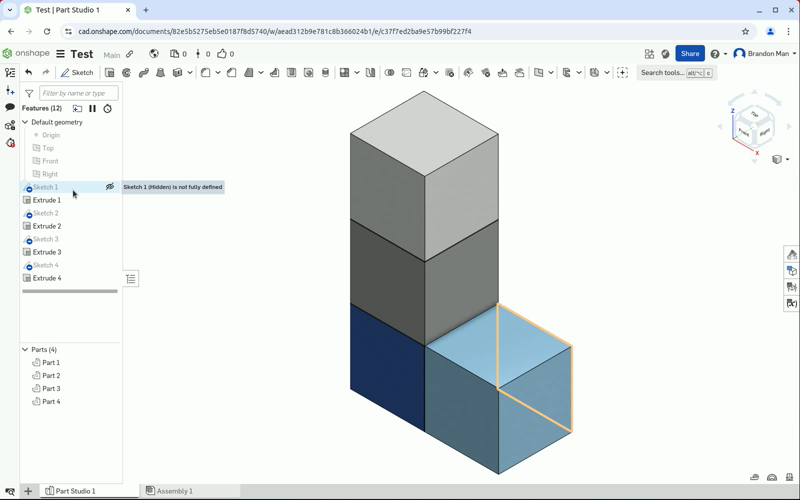
click(73, 189)